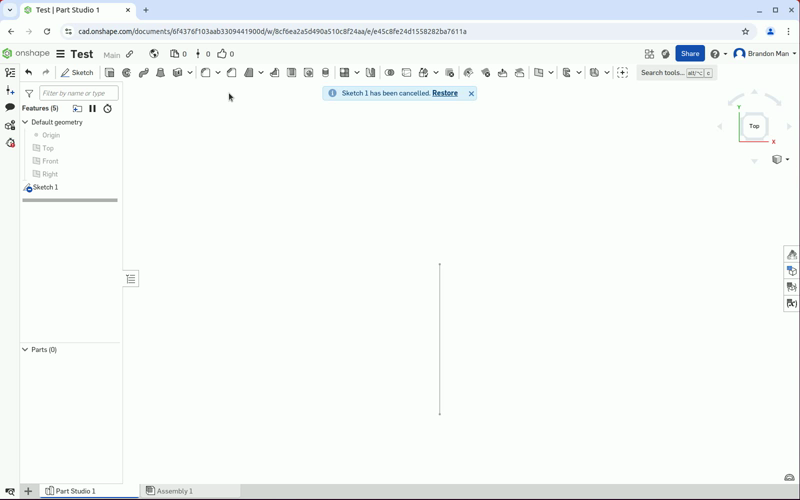
key(shift+h)
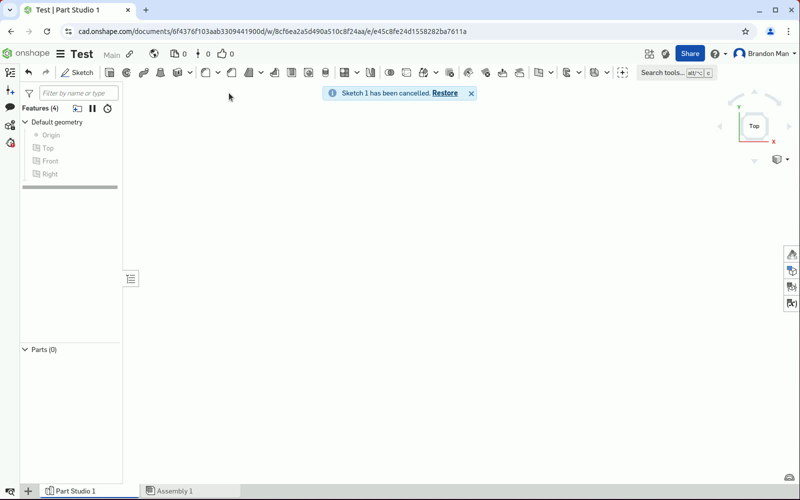
key(shift+s)
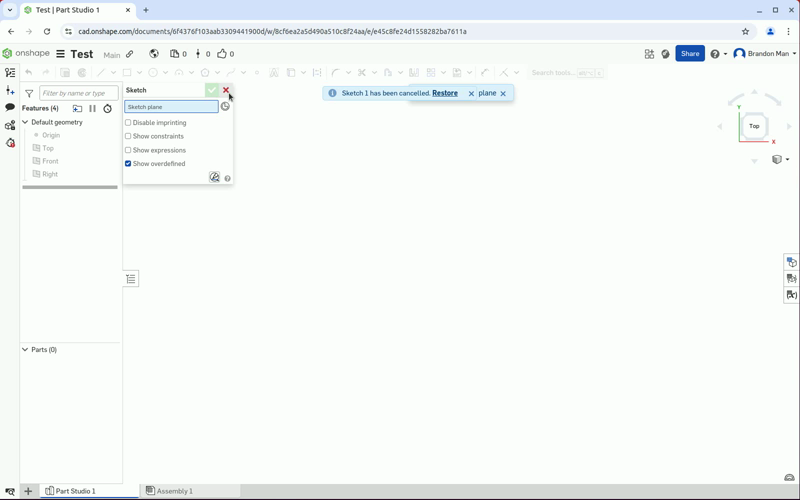
mouse_move(73, 150)
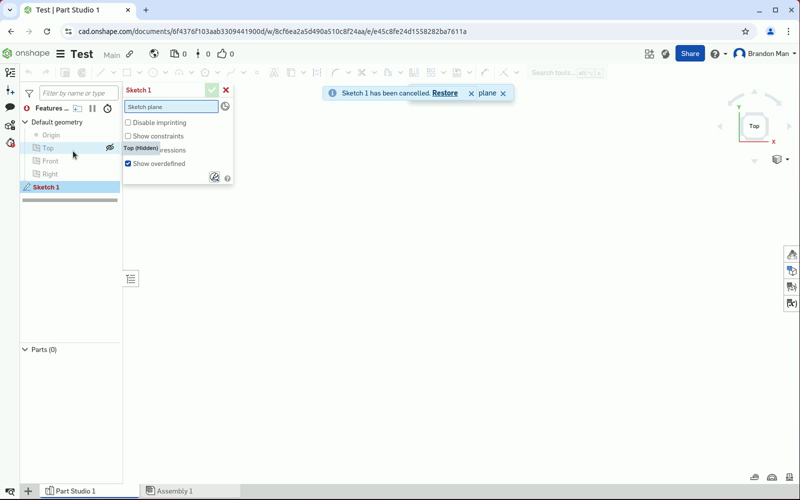
click(73, 150)
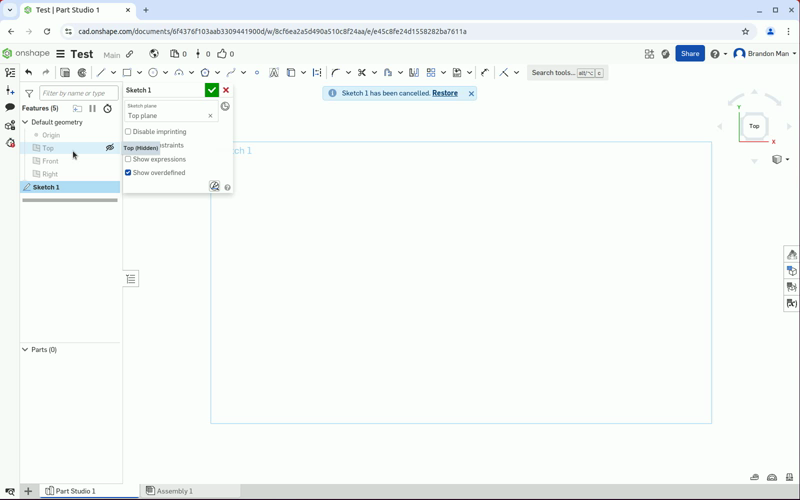
mouse_move(73, 352)
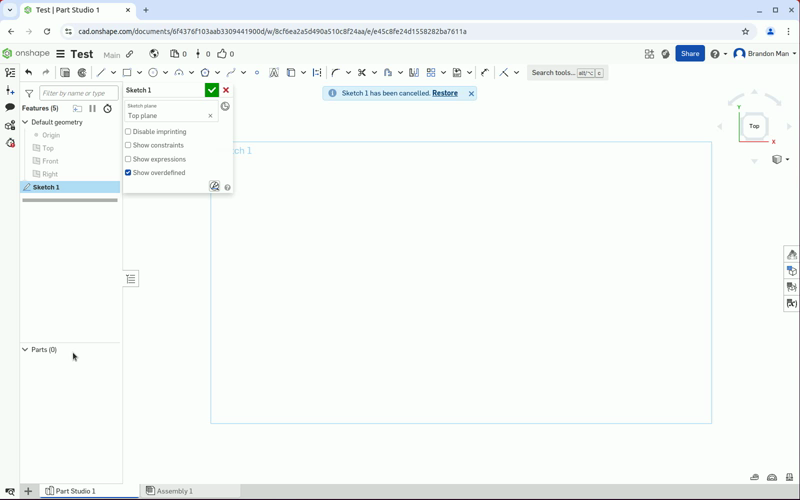
key(y)
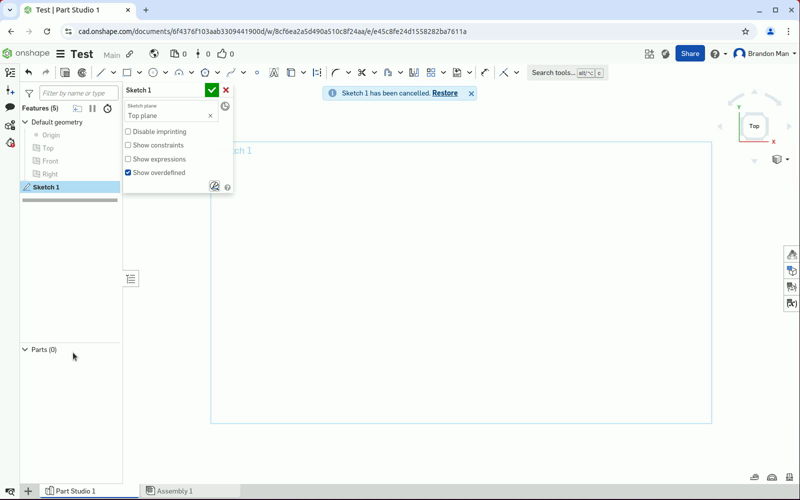
key(c)
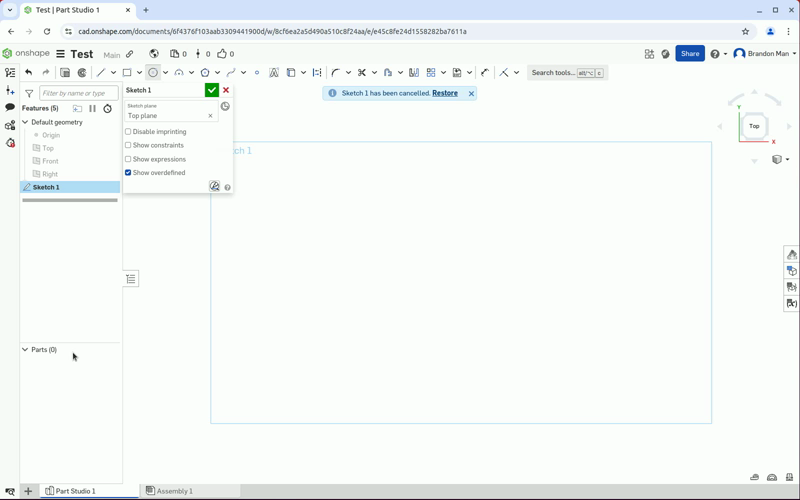
key_down(shift)
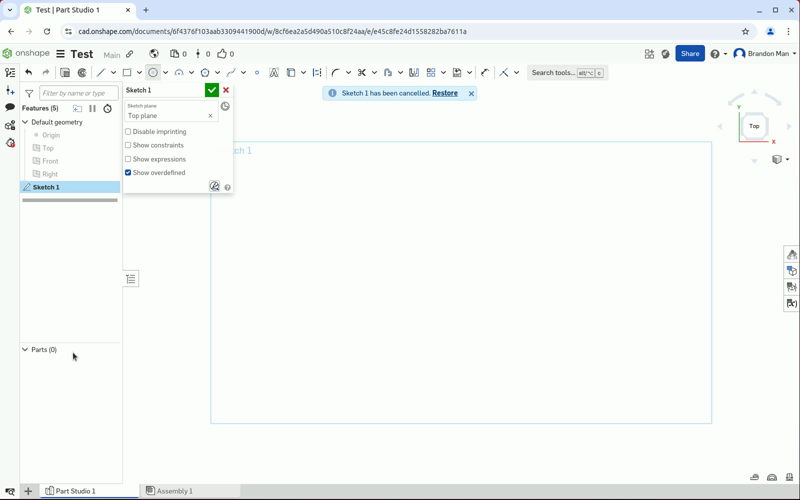
mouse_move(461, 282)
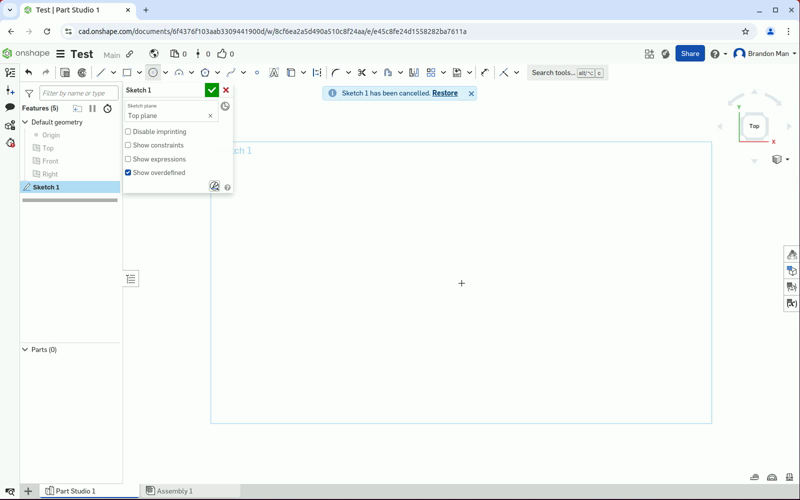
click(461, 282)
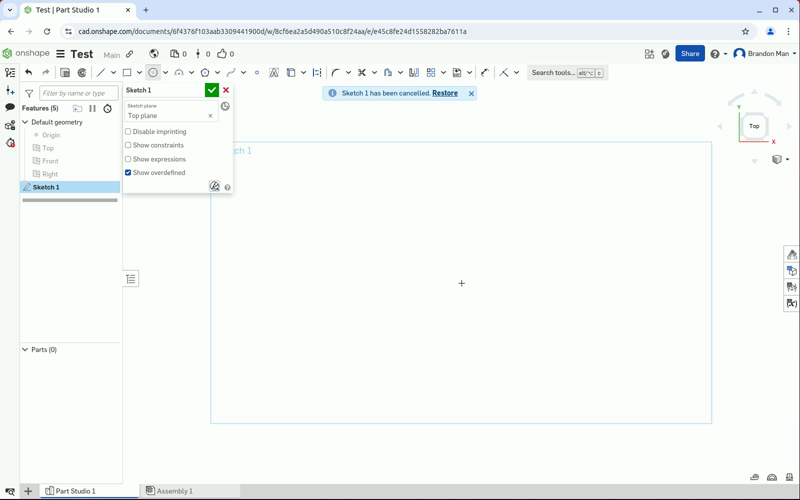
key_up(shift)
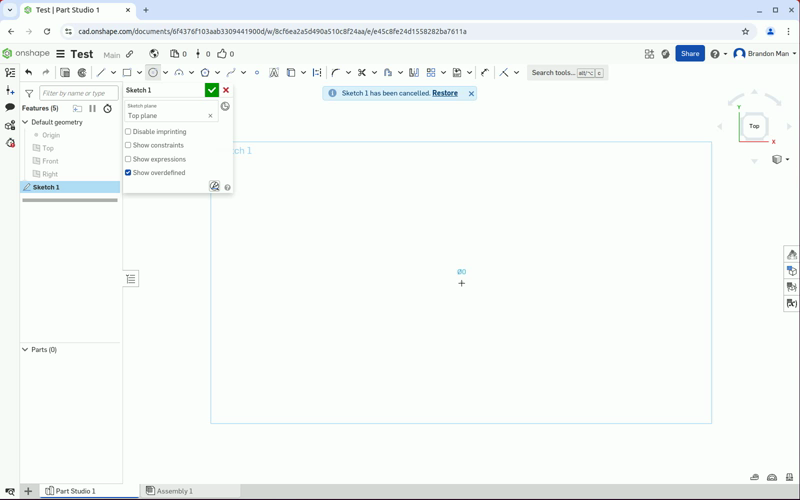
mouse_move(520, 282)
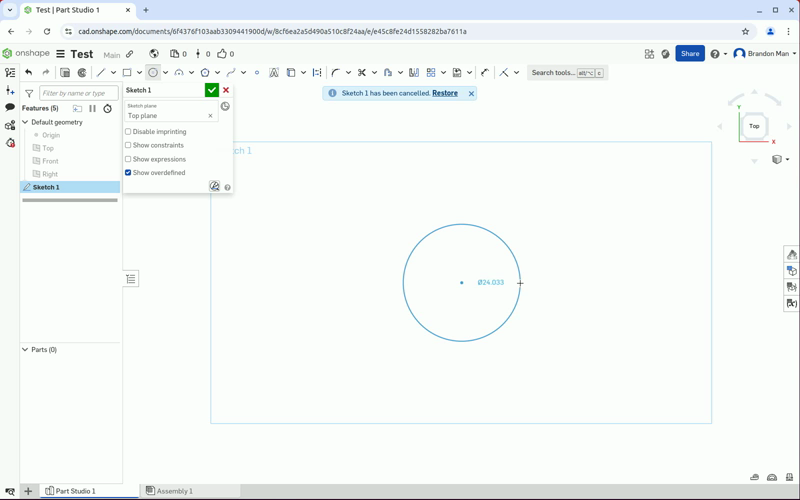
click(520, 282)
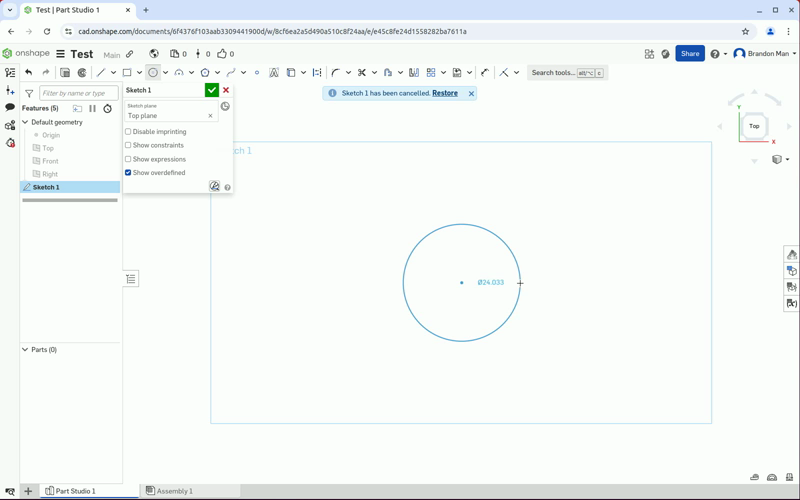
key(esc)
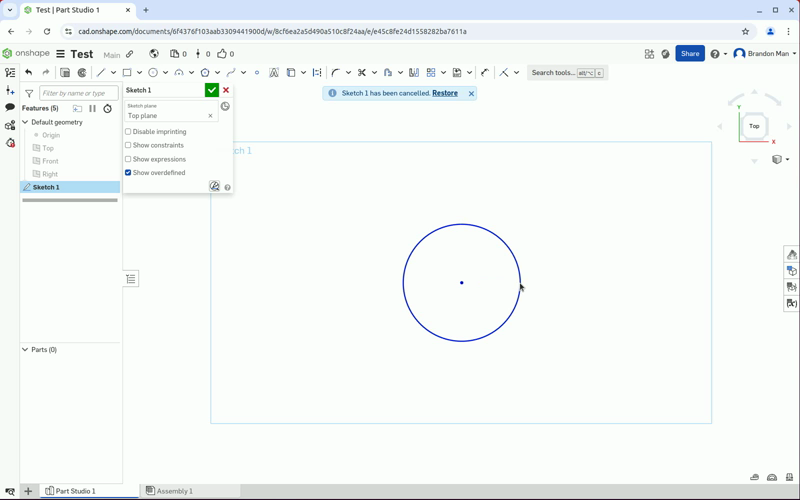
key(c)
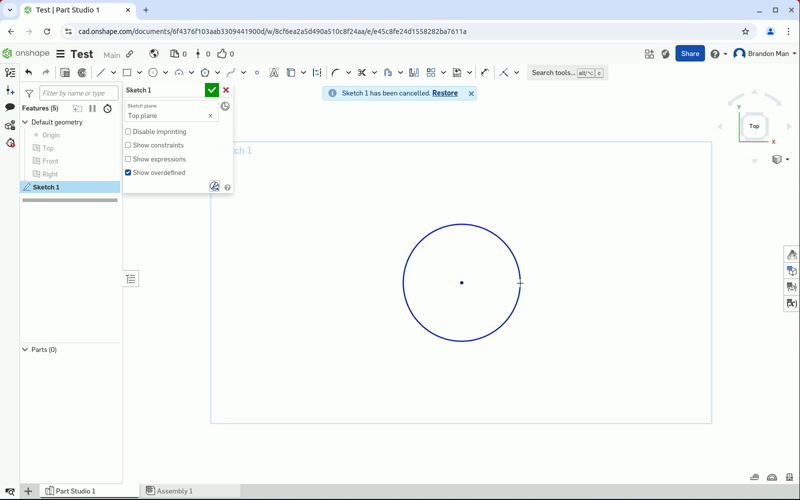
key_down(shift)
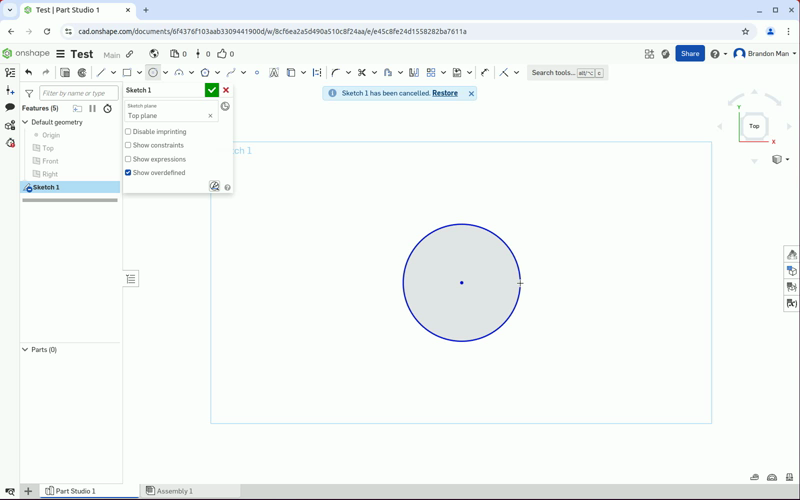
mouse_move(461, 282)
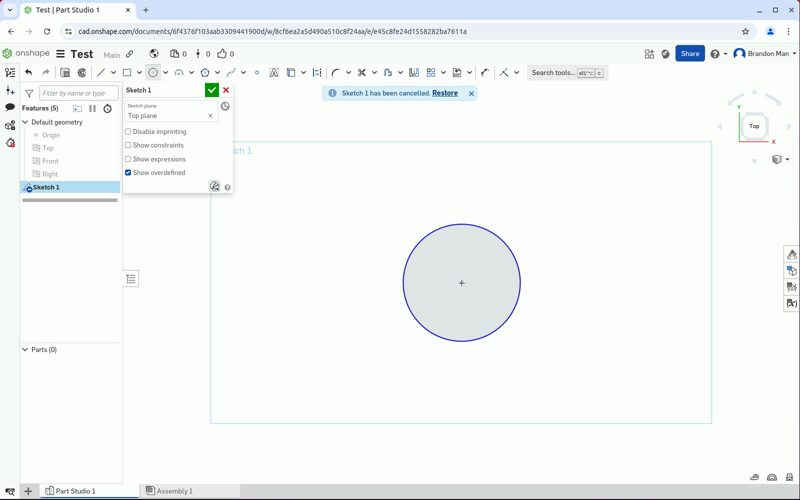
click(461, 282)
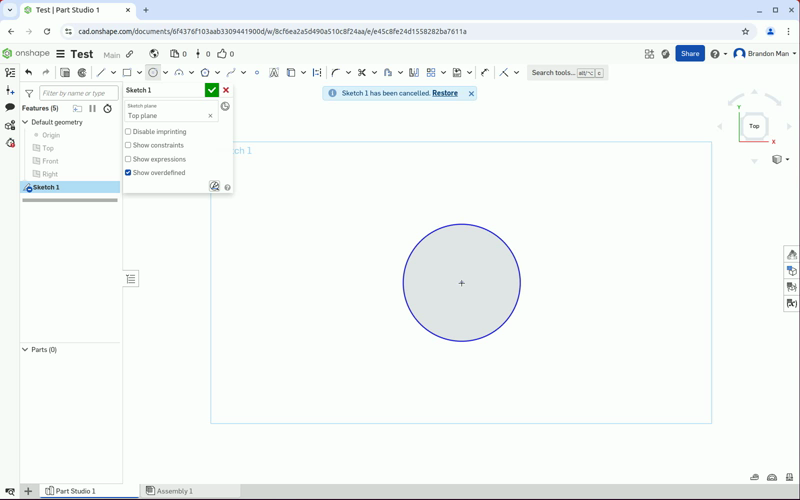
key_up(shift)
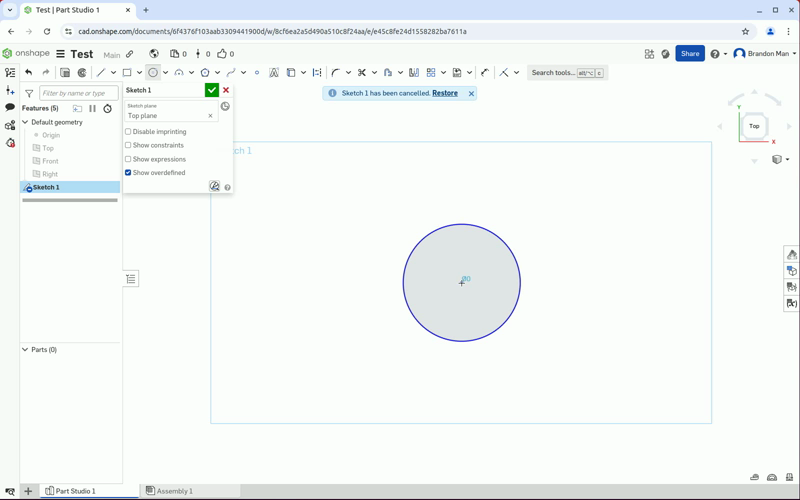
mouse_move(480, 282)
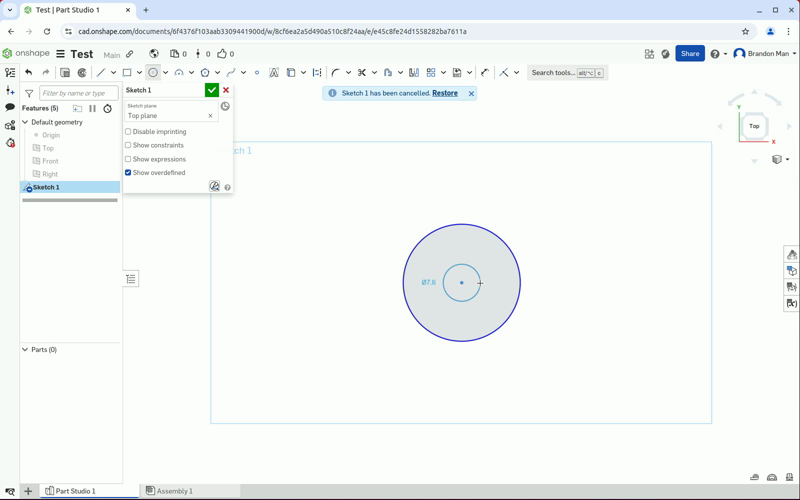
click(480, 282)
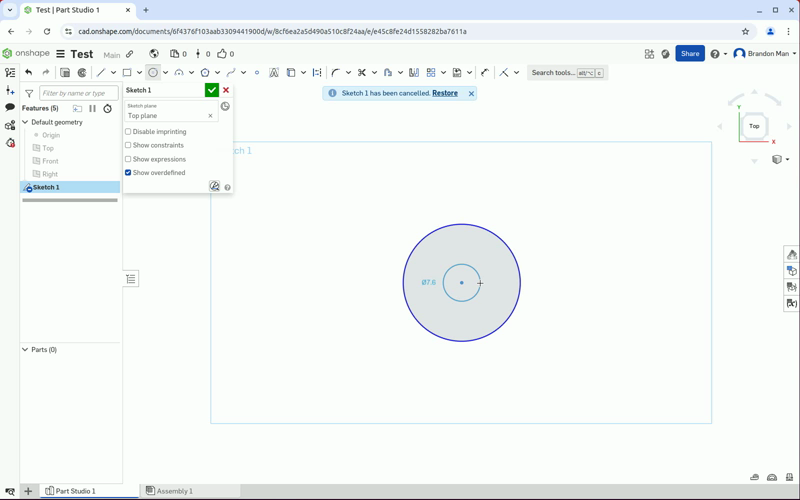
key(esc)
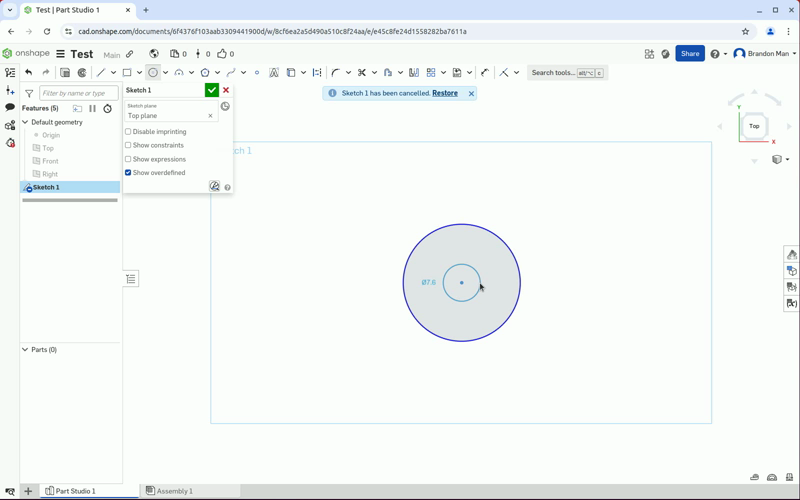
mouse_move(464, 312)
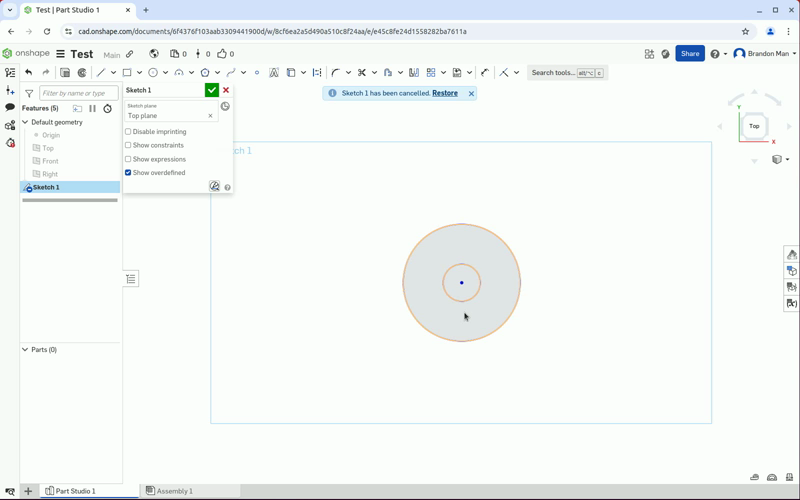
click(464, 312)
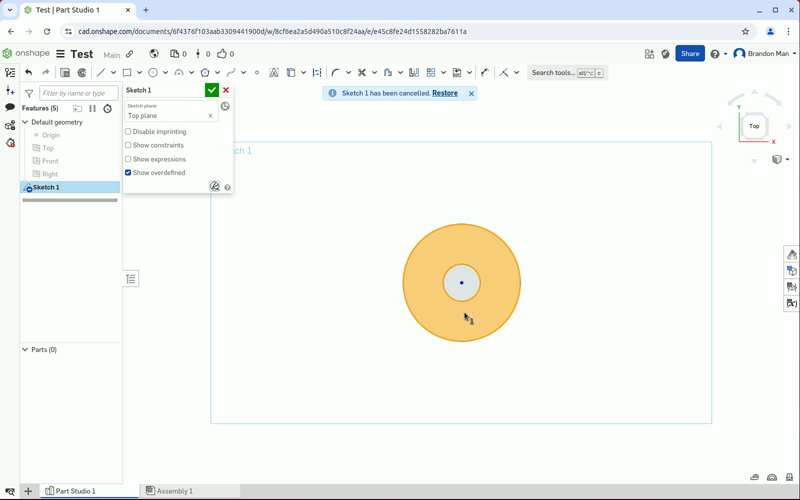
mouse_move(73, 352)
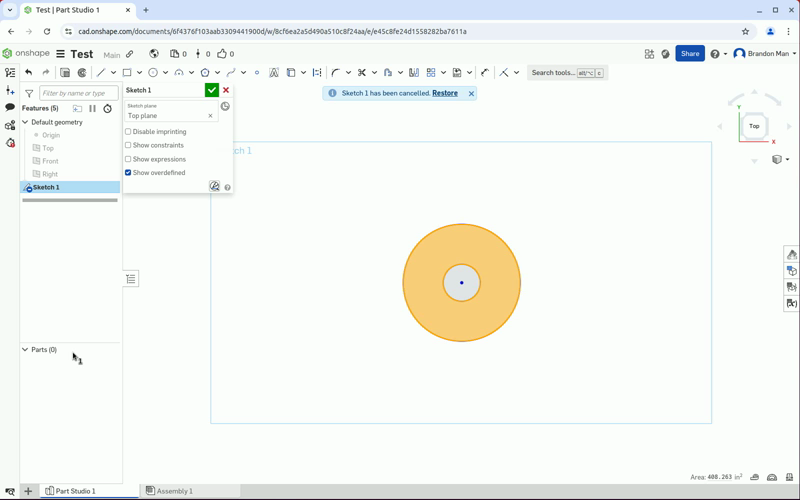
key(shift+y)
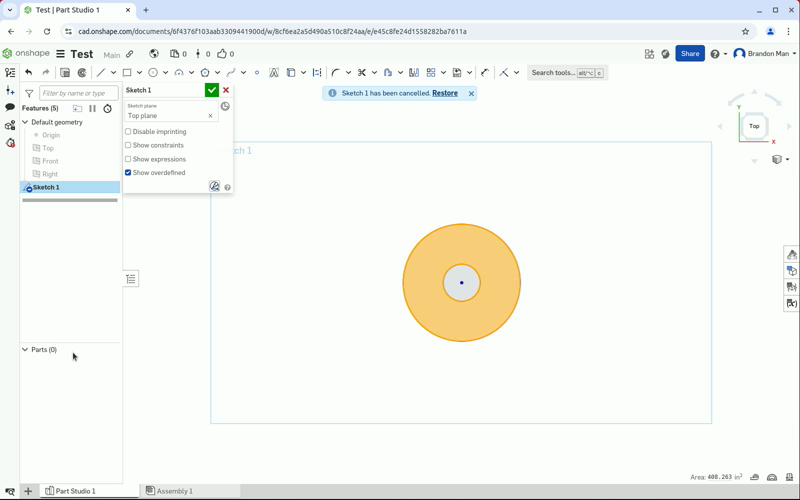
key(shift+e)
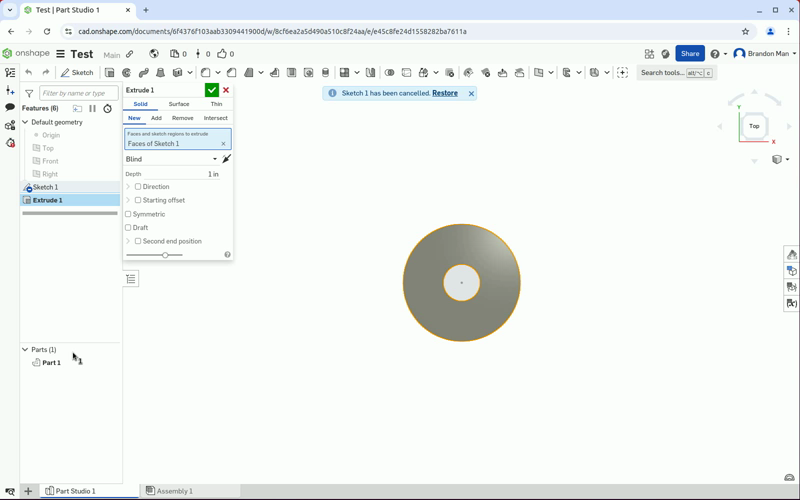
mouse_move(143, 106)
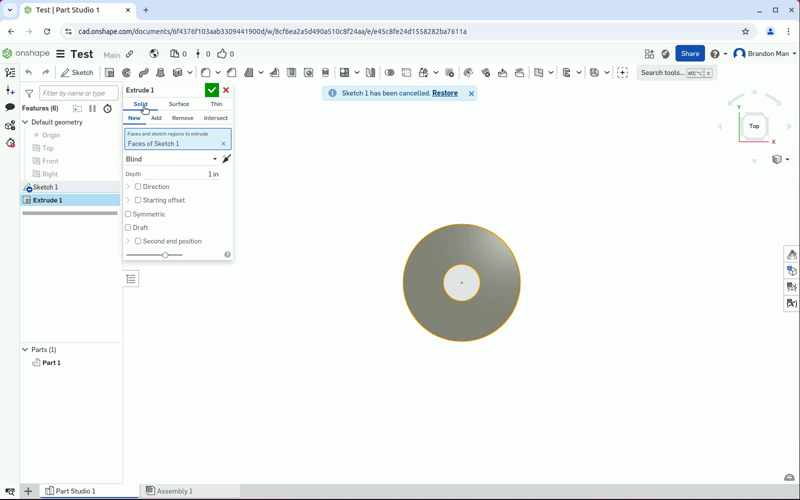
click(143, 106)
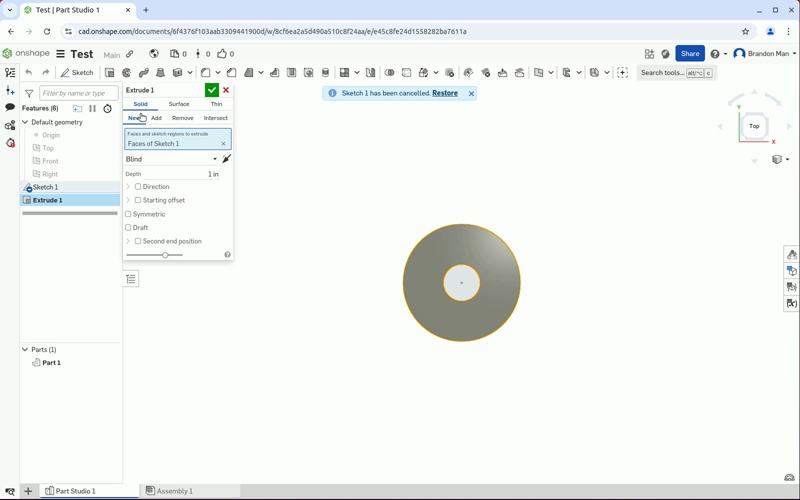
mouse_move(137, 120)
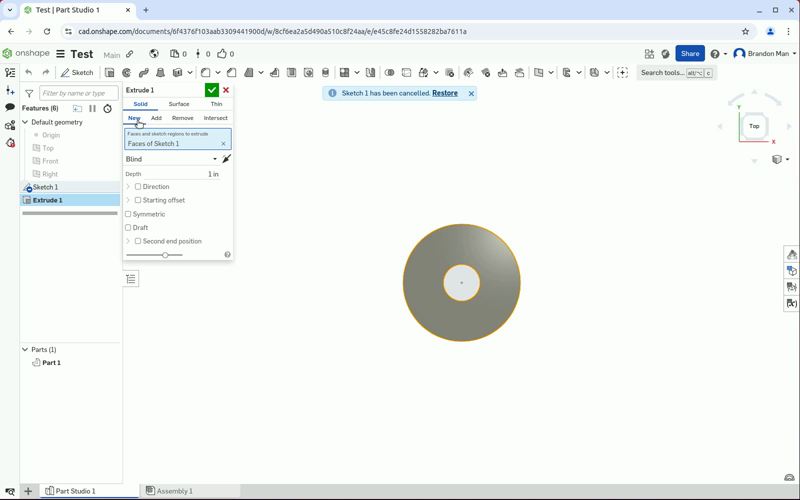
click(137, 120)
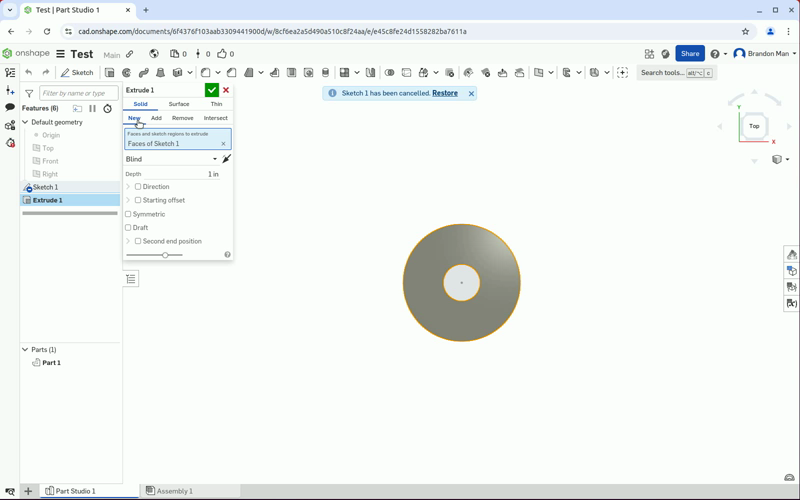
key(tab, 4)
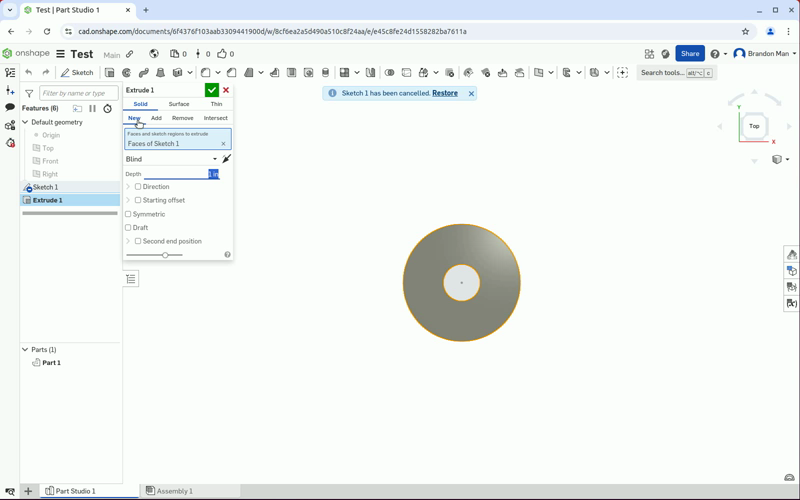
text(2.889)
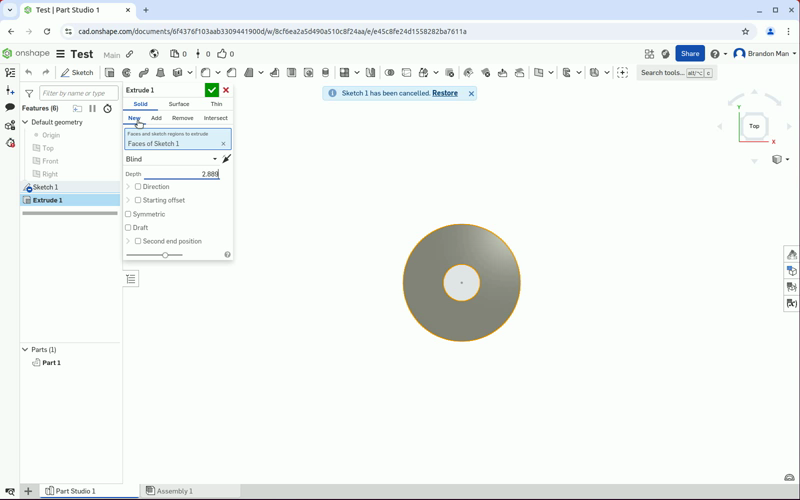
key(enter)
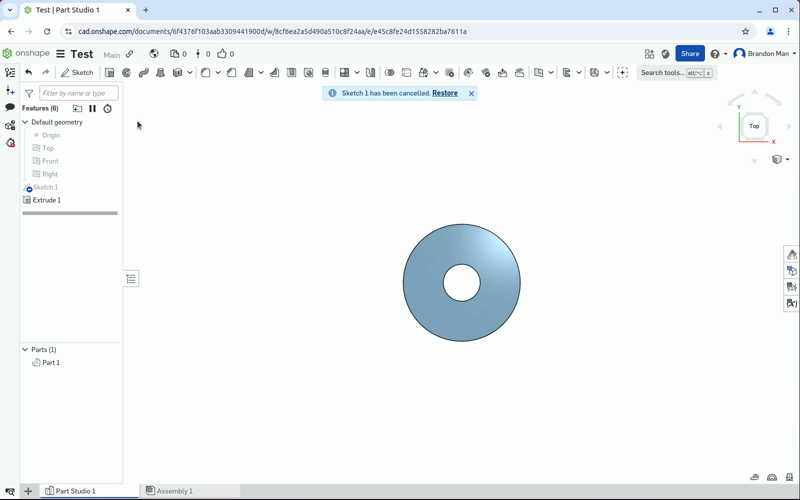
key(shift+h)
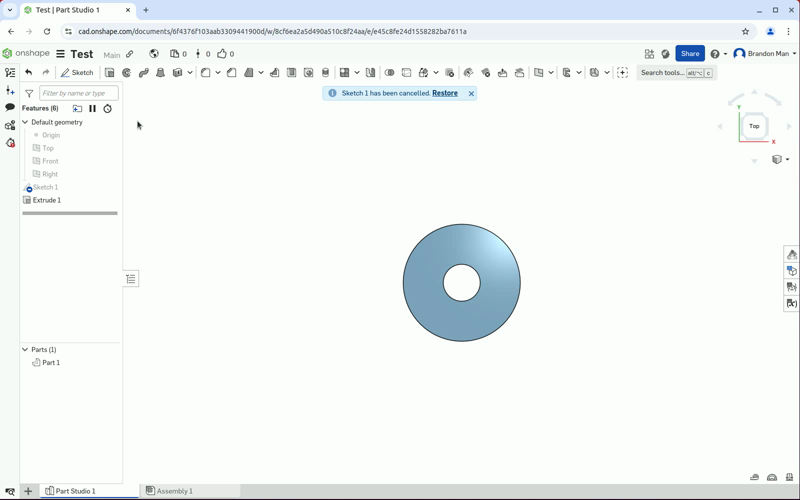
key(shift+h)
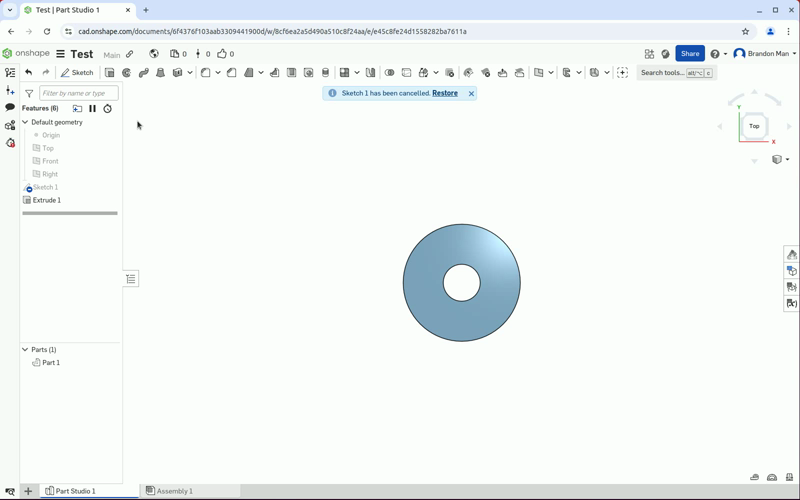
mouse_move(73, 189)
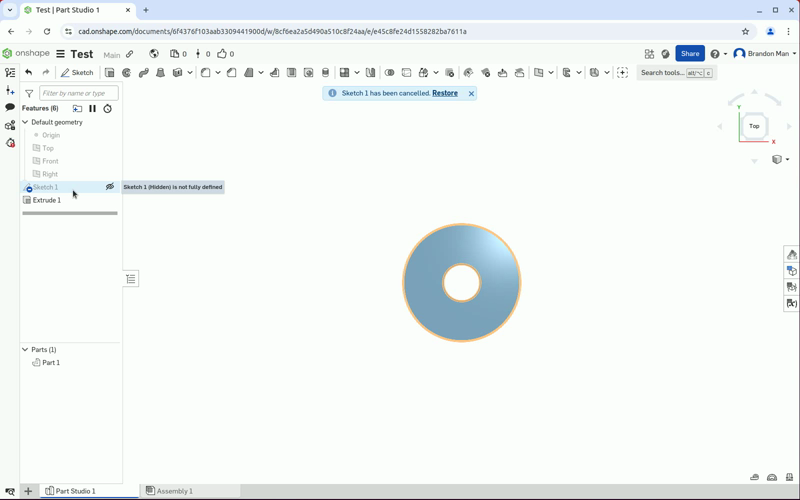
click(73, 189)
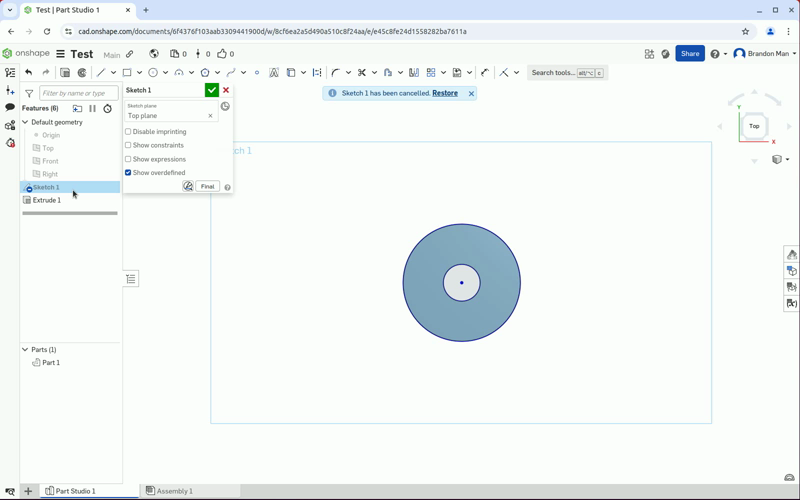
mouse_move(229, 92)
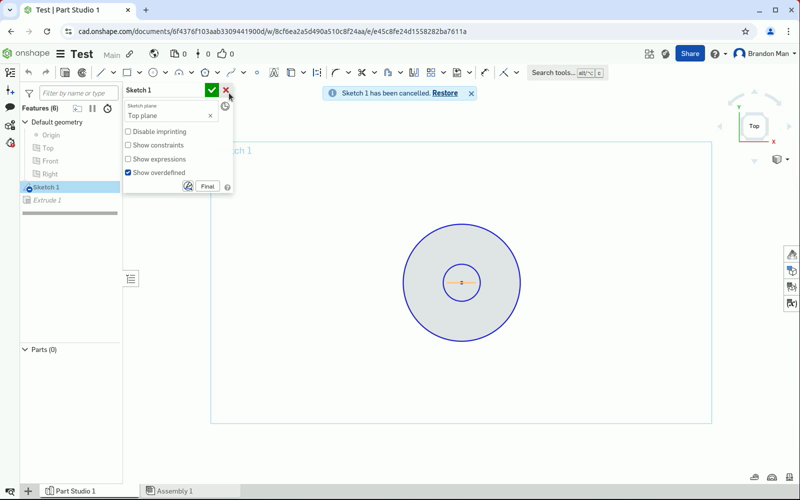
click(229, 92)
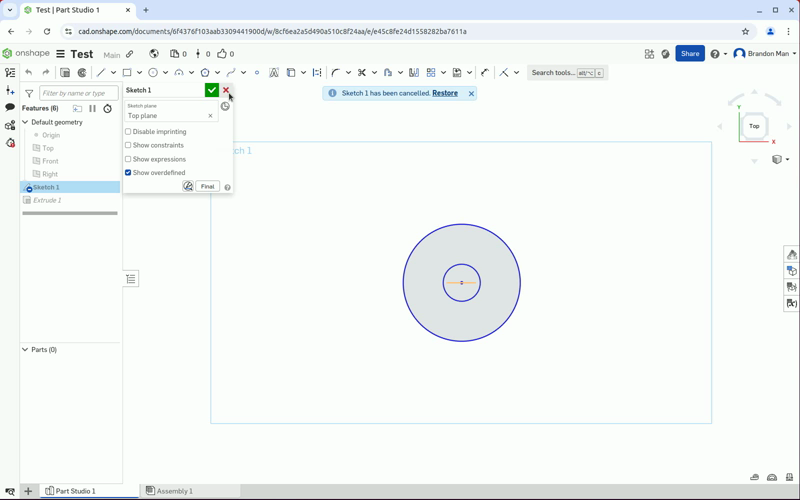
key(shift+s)
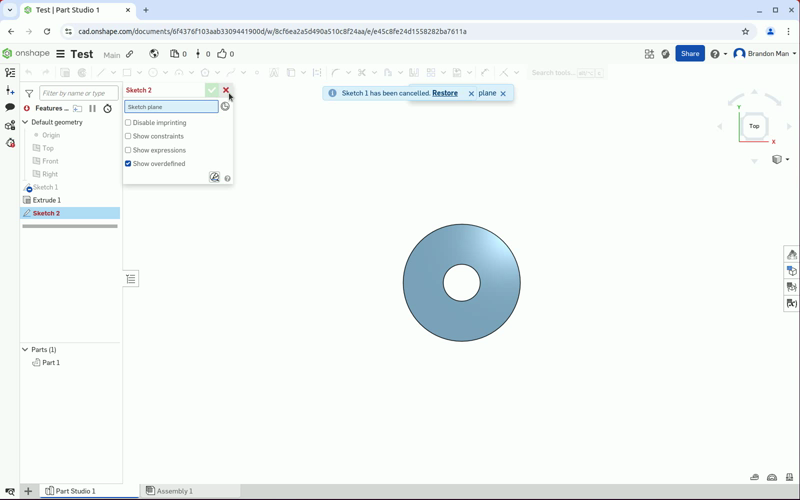
mouse_move(73, 150)
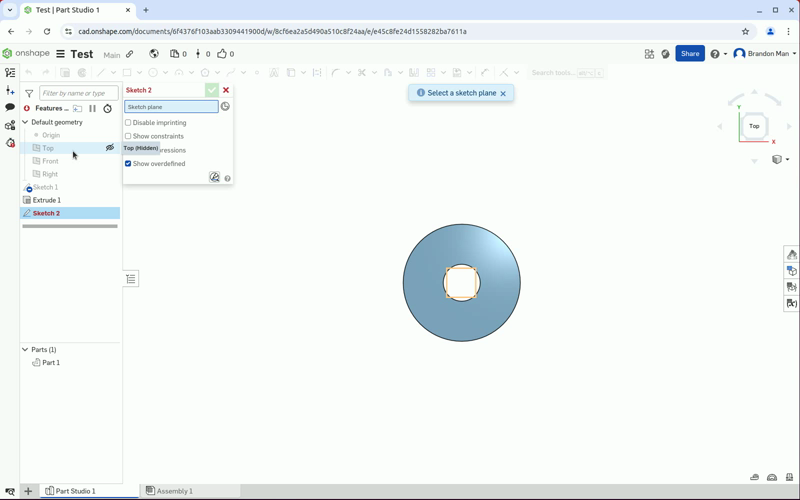
click(73, 150)
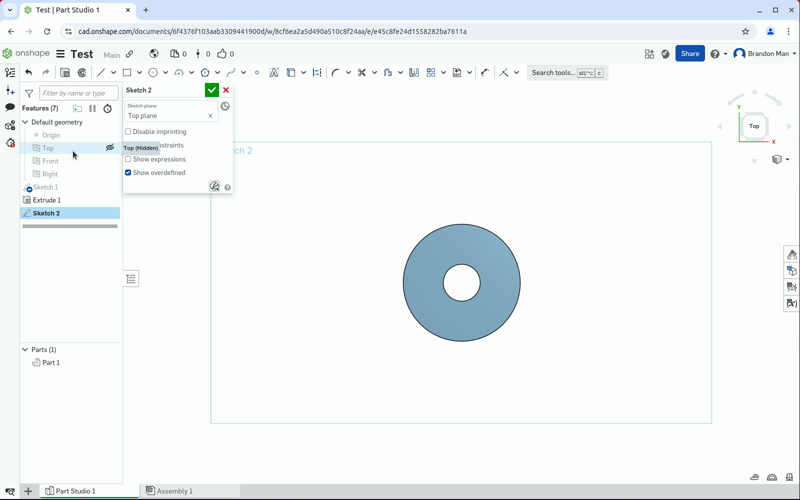
mouse_move(73, 352)
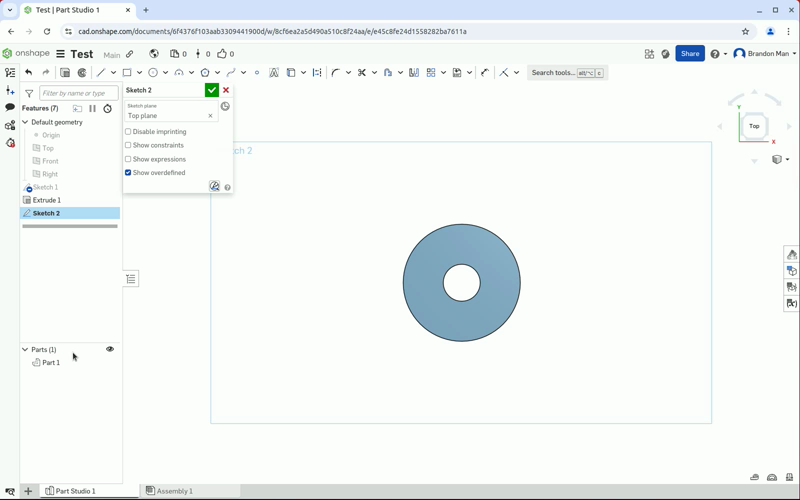
key(y)
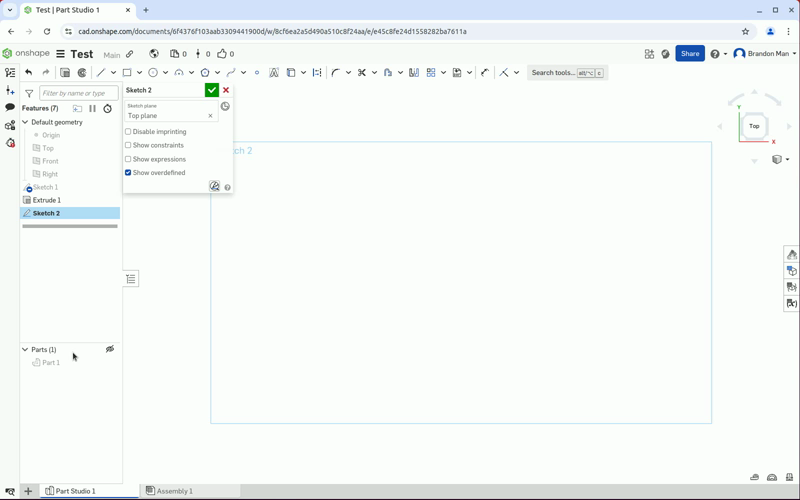
key(l)
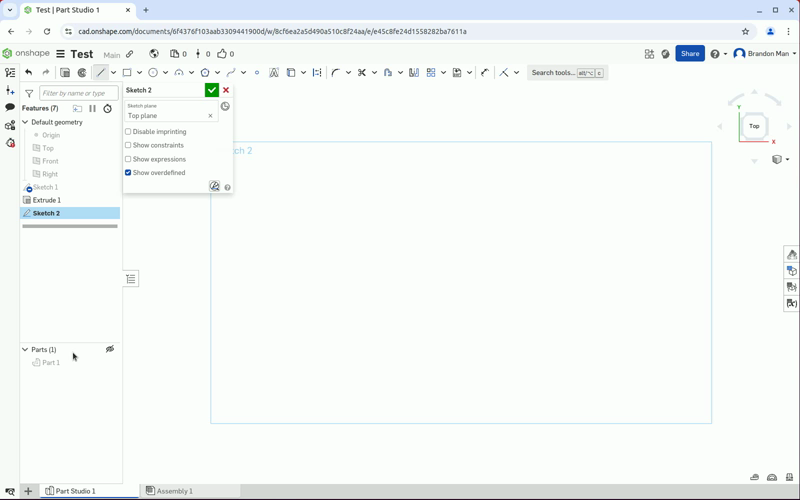
key_down(shift)
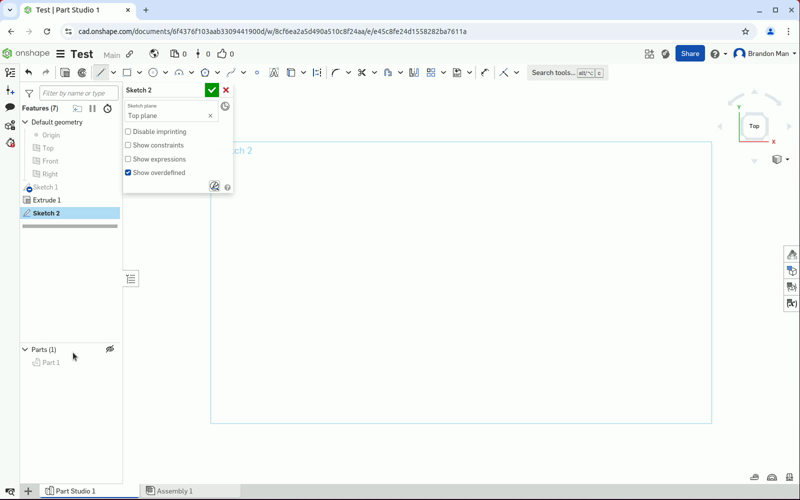
mouse_move(437, 215)
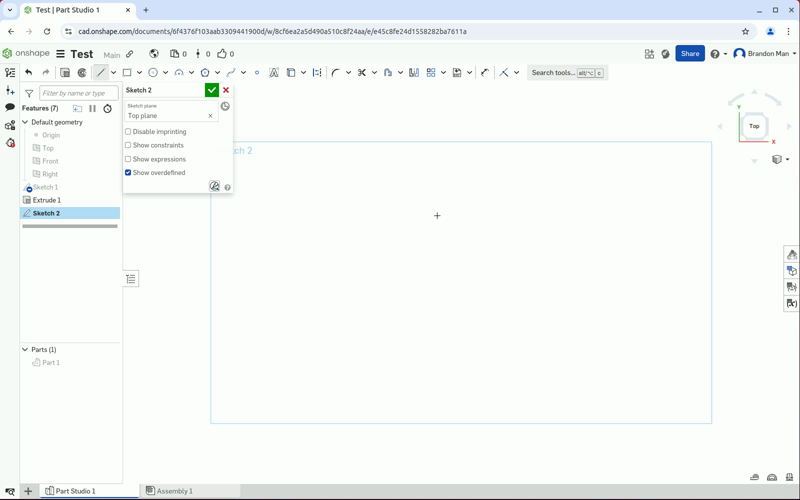
click(437, 215)
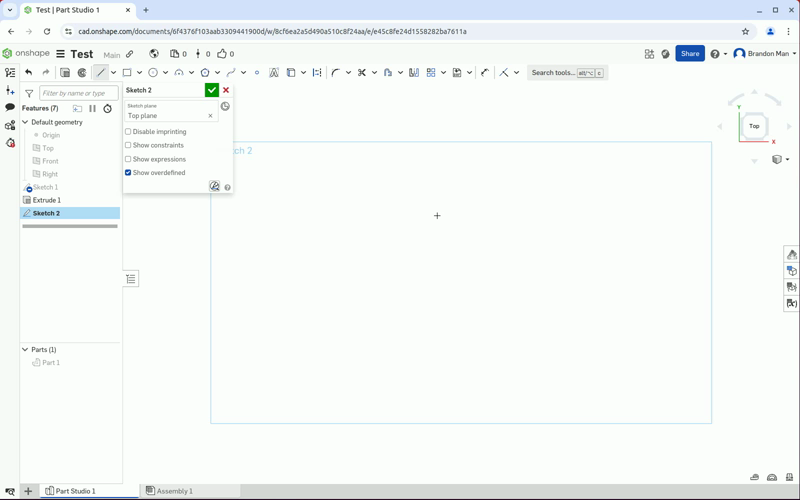
key_up(shift)
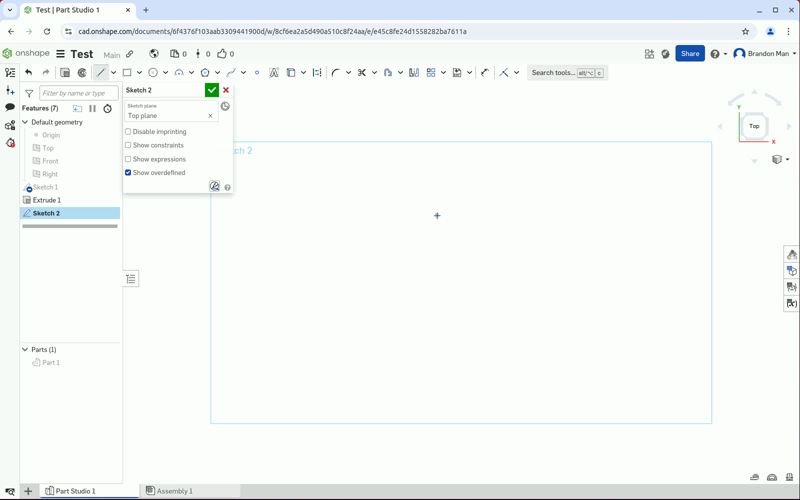
key_down(shift)
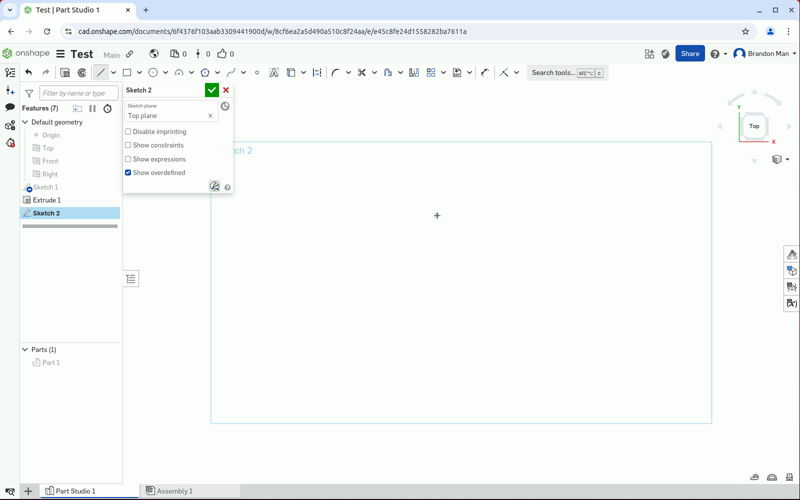
mouse_move(467, 215)
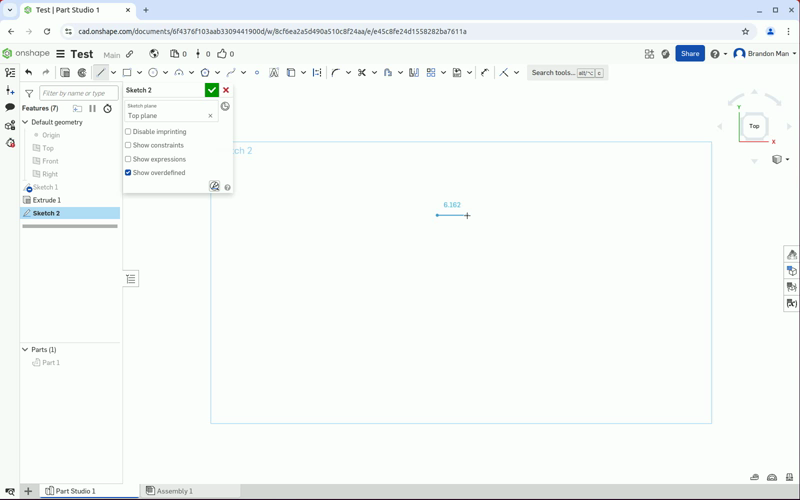
mouse_move(442, 229)
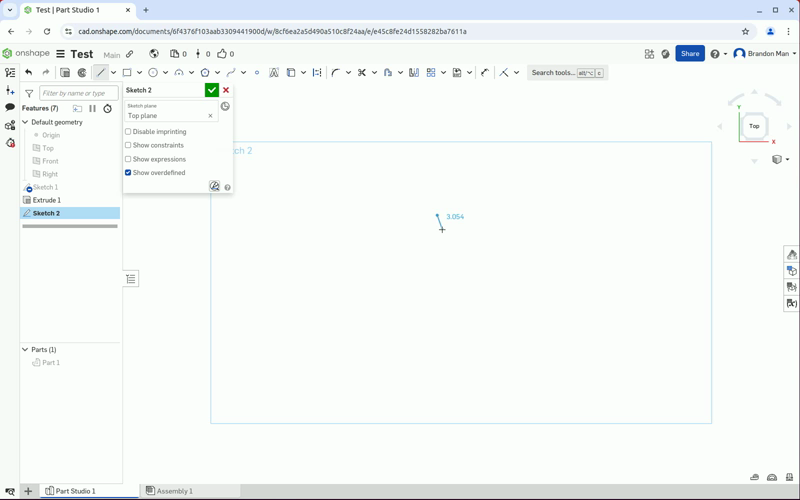
click(442, 229)
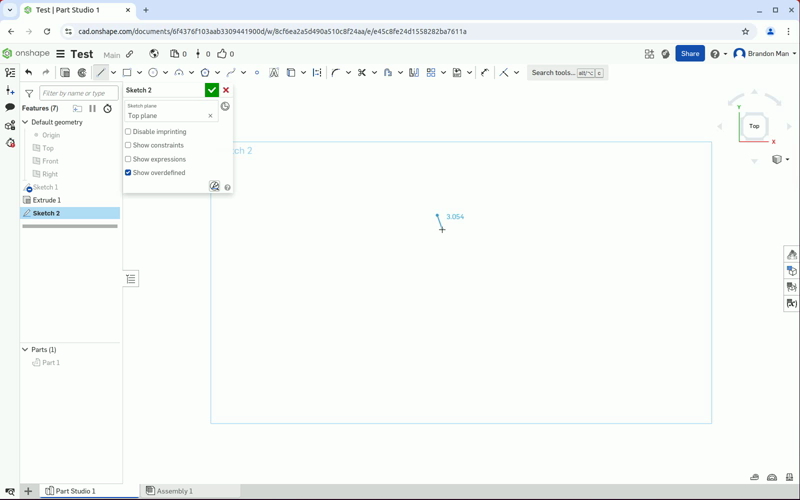
key_up(shift)
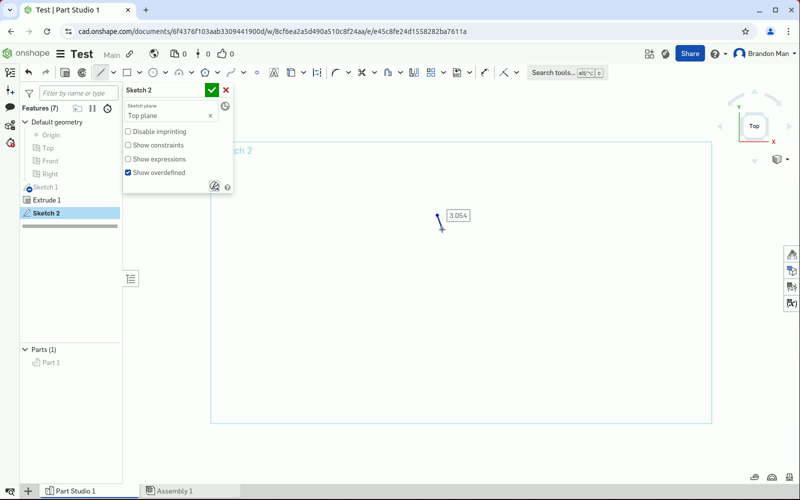
key(esc)
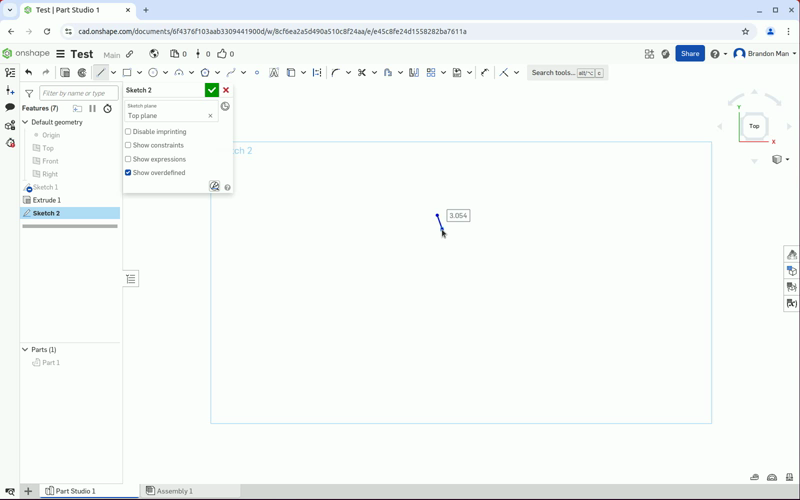
key(a)
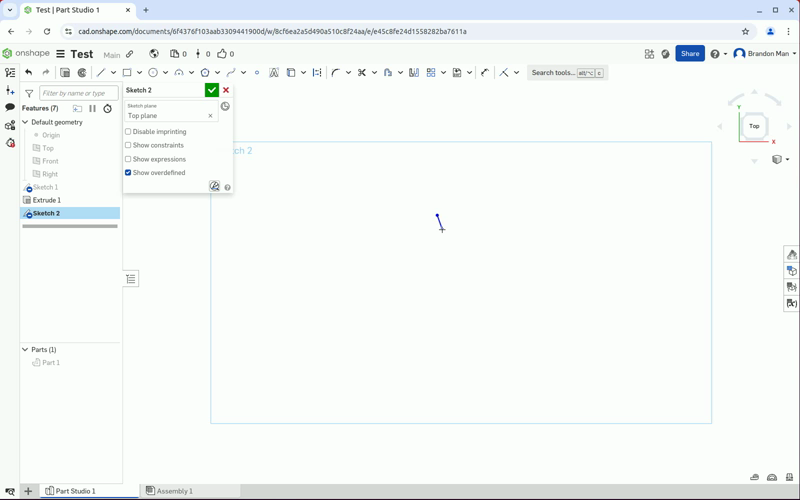
mouse_move(442, 229)
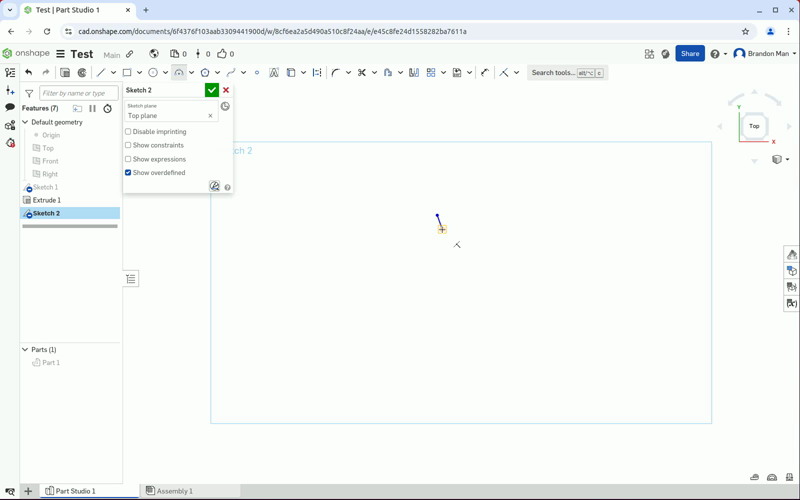
click(442, 229)
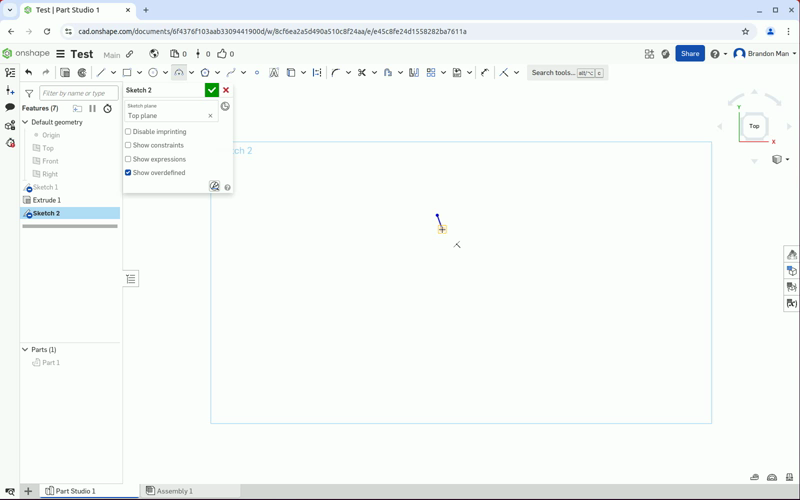
key_down(shift)
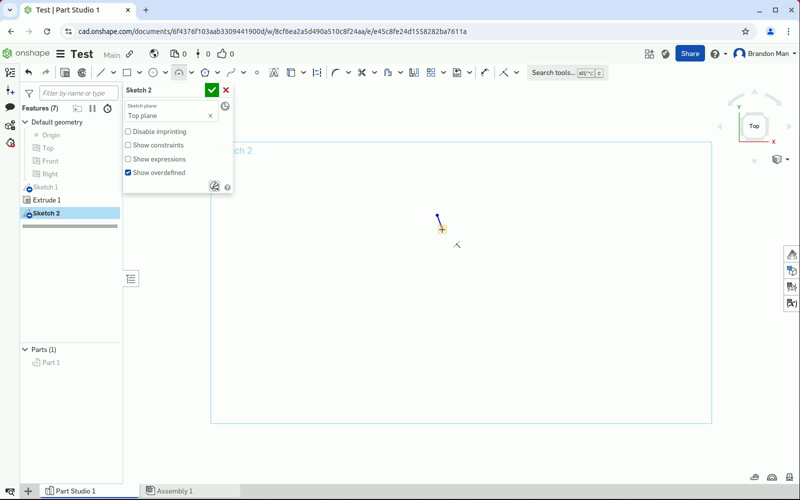
mouse_move(519, 283)
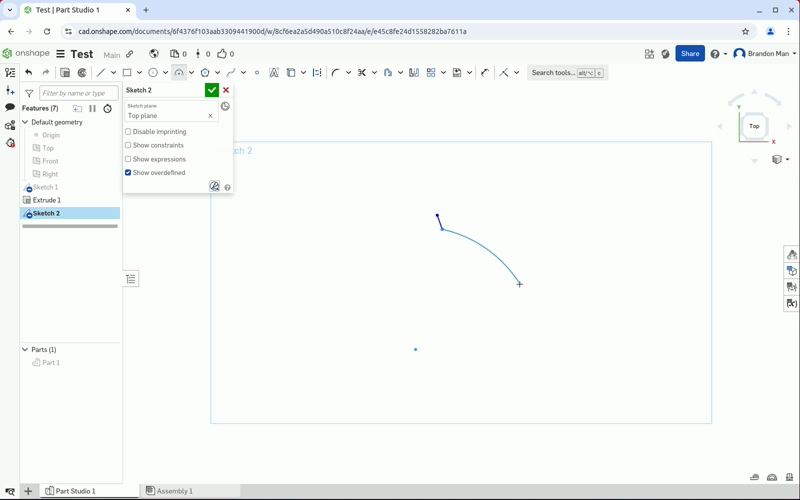
click(519, 283)
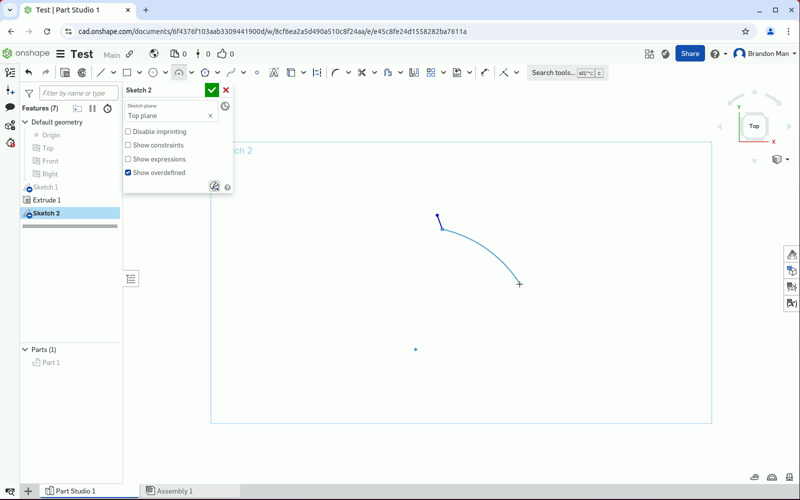
mouse_move(495, 236)
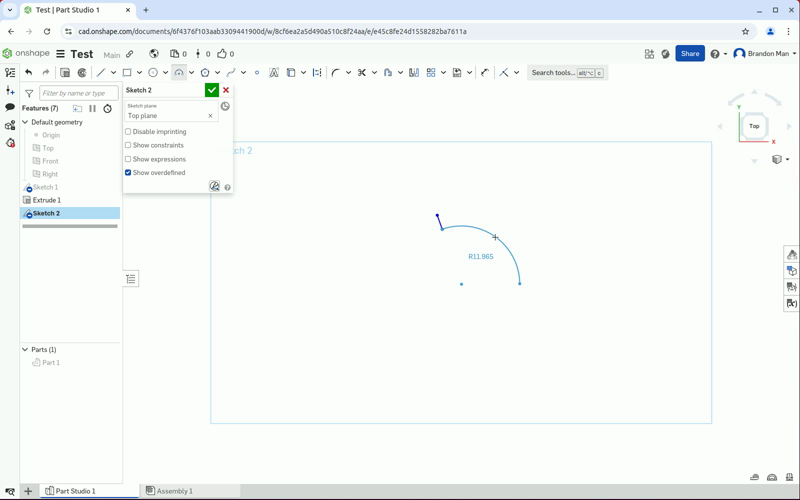
click(495, 236)
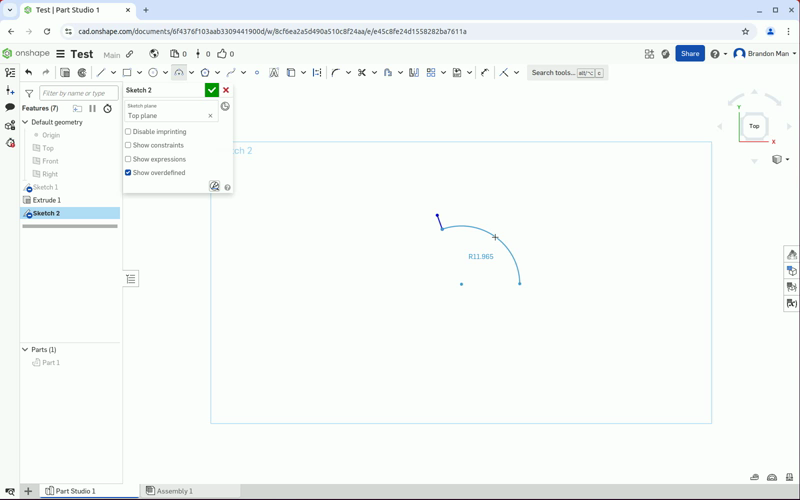
key_up(shift)
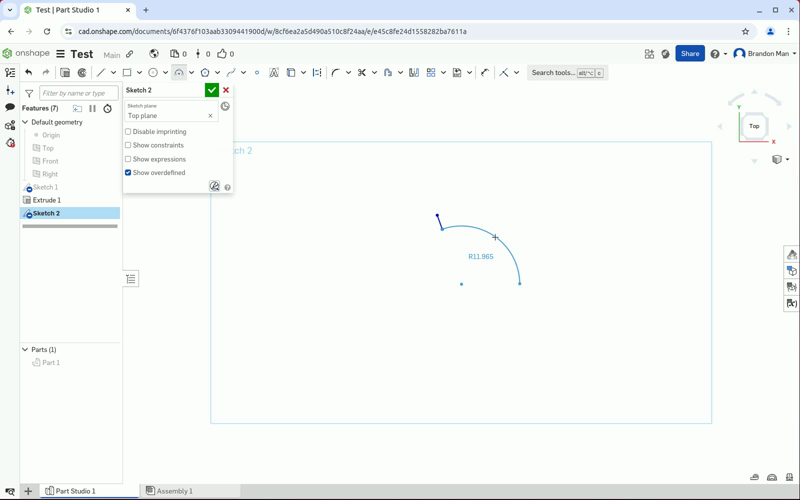
key(esc)
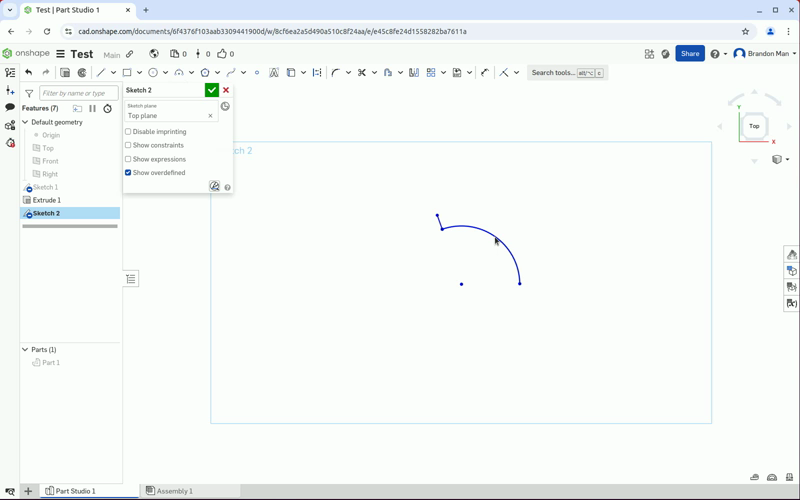
key(l)
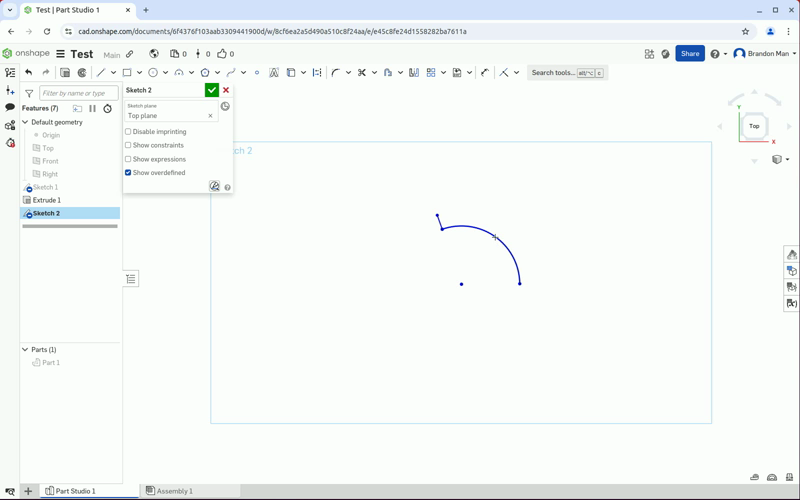
mouse_move(519, 283)
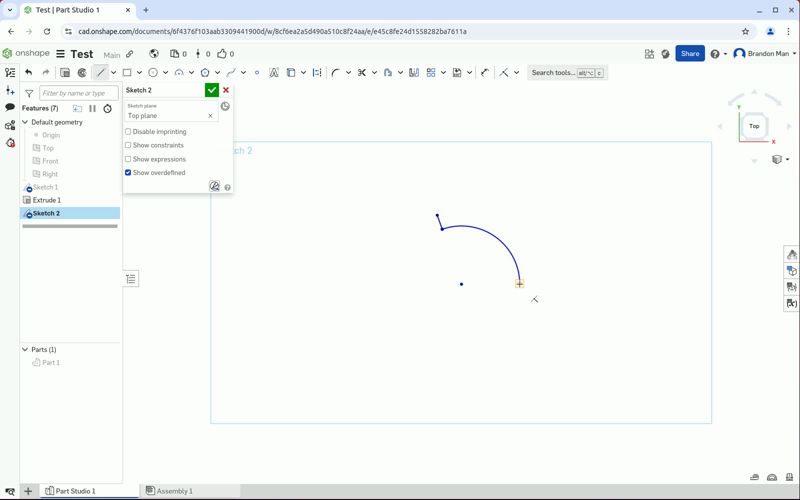
click(519, 283)
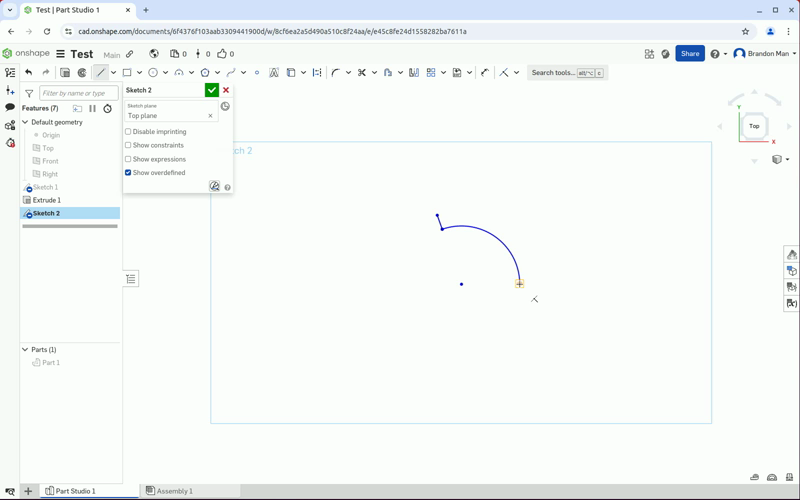
key_down(shift)
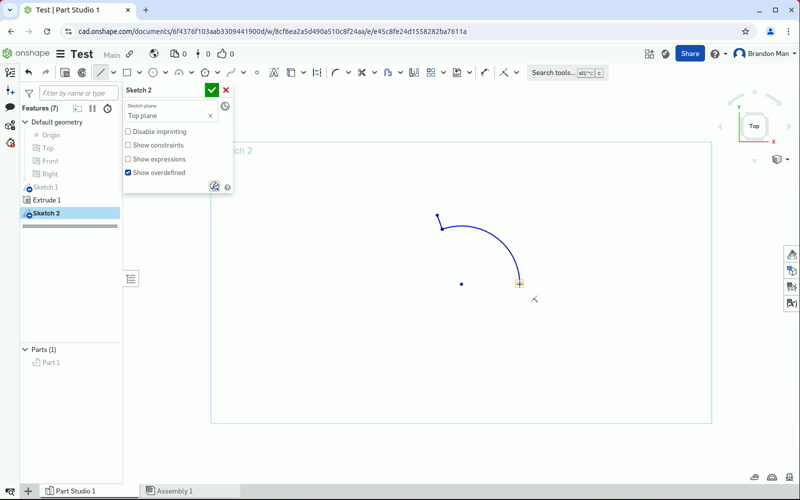
mouse_move(549, 283)
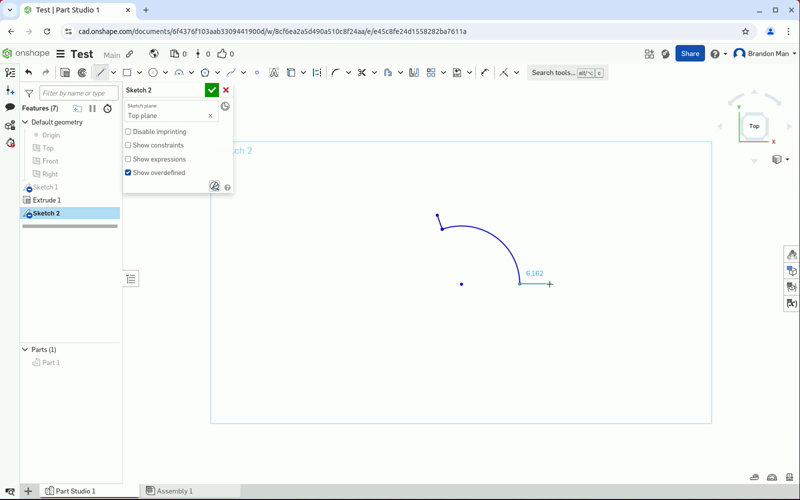
mouse_move(533, 283)
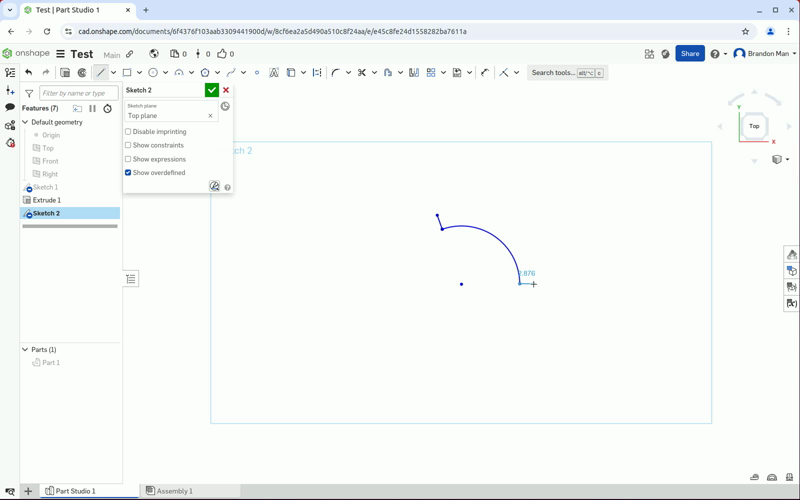
click(533, 283)
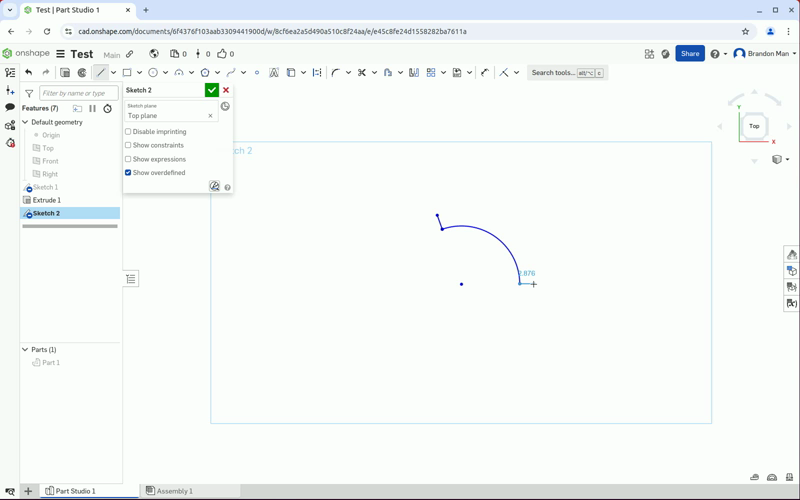
key_up(shift)
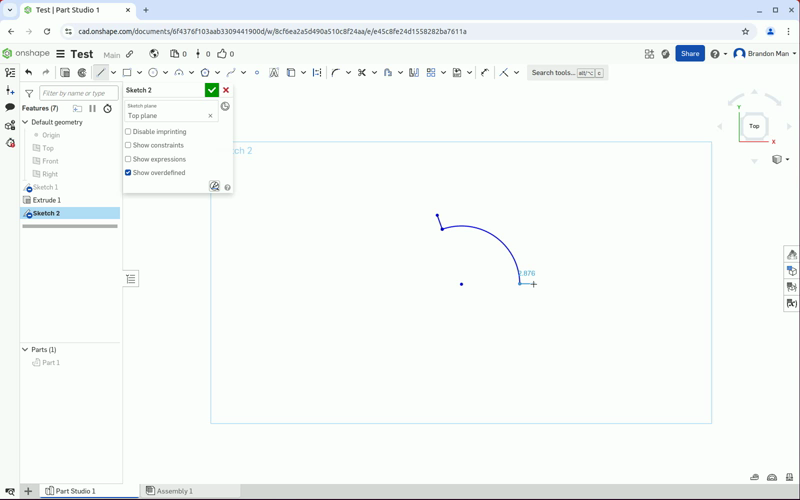
key(esc)
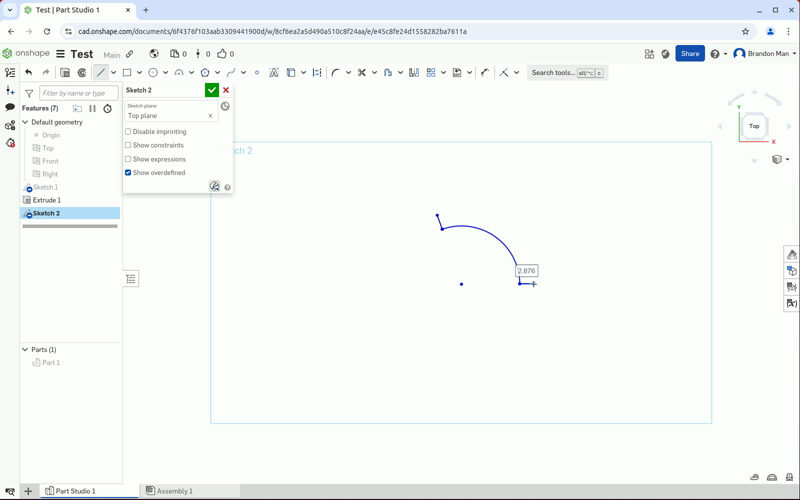
key(a)
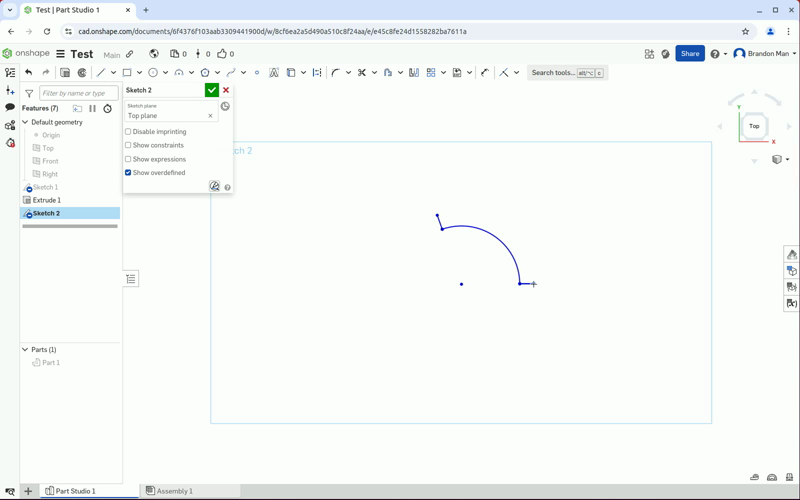
mouse_move(533, 283)
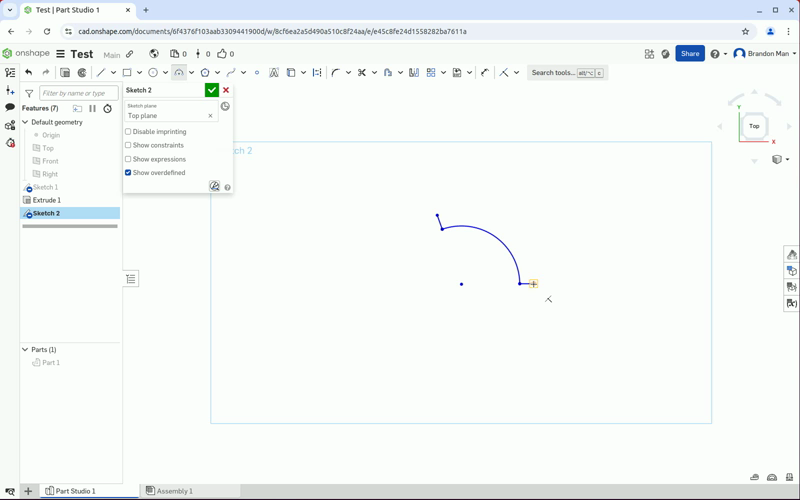
click(533, 283)
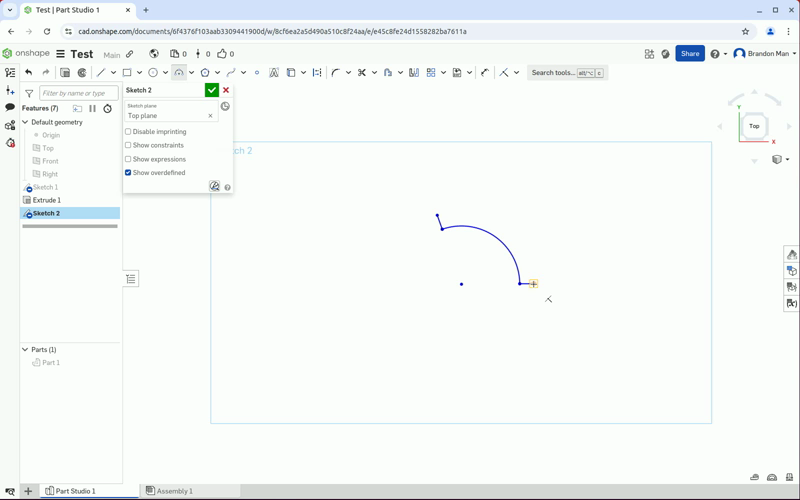
mouse_move(437, 215)
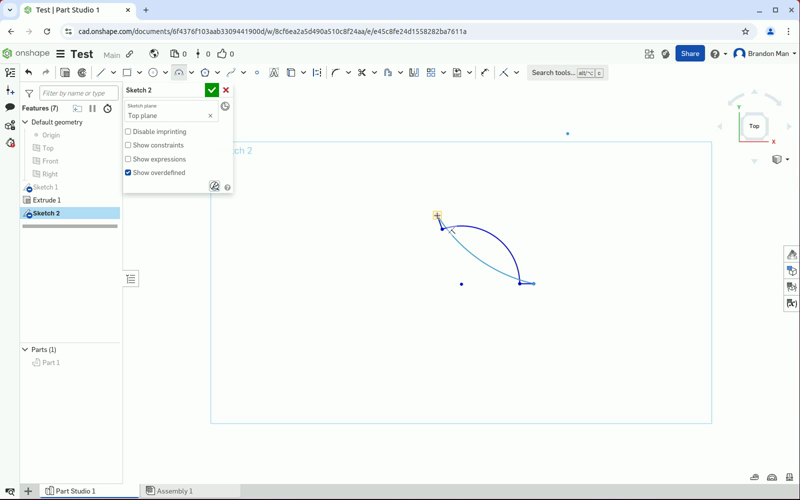
click(437, 215)
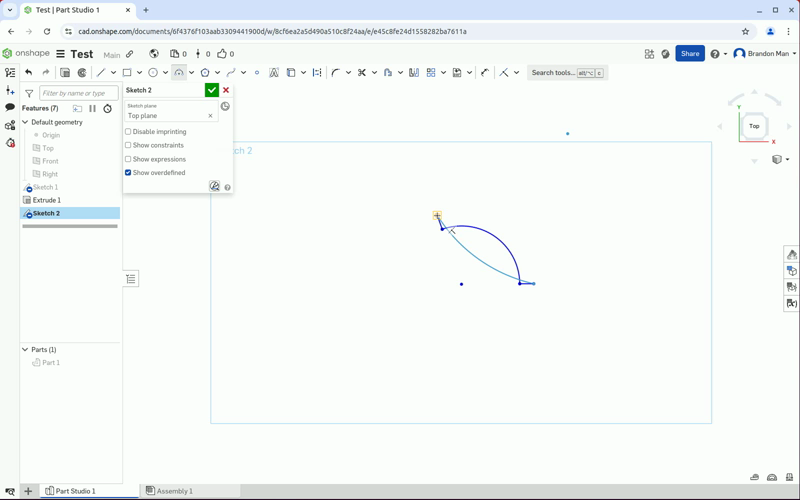
key_down(shift)
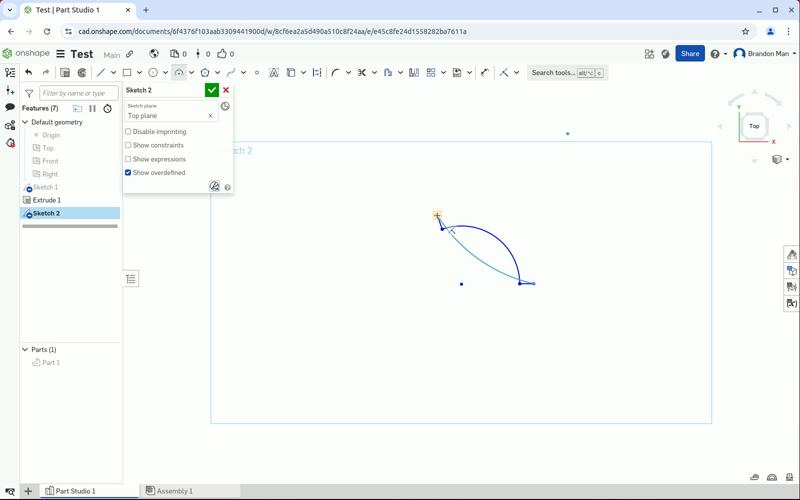
mouse_move(503, 224)
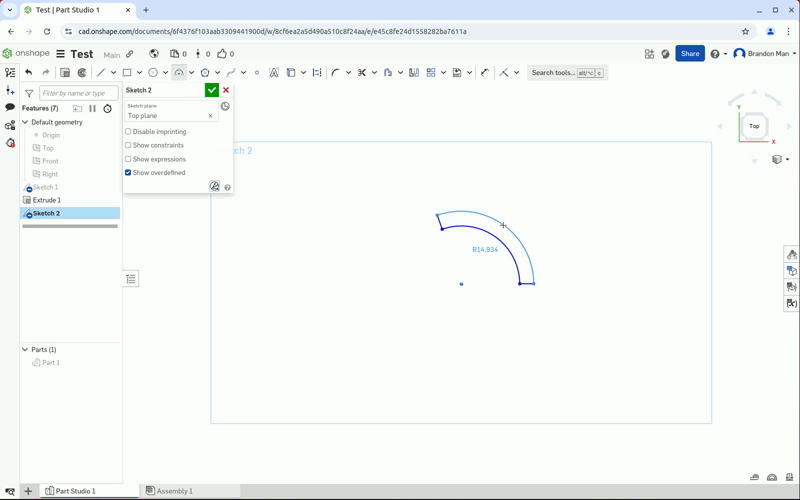
click(503, 224)
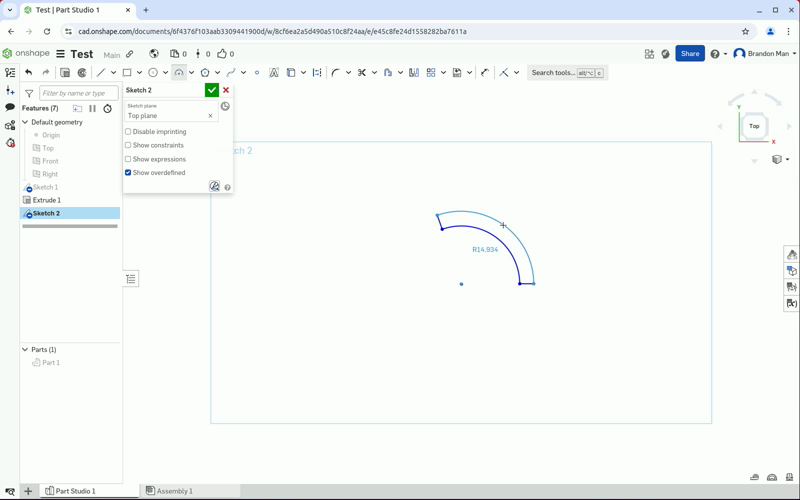
key_up(shift)
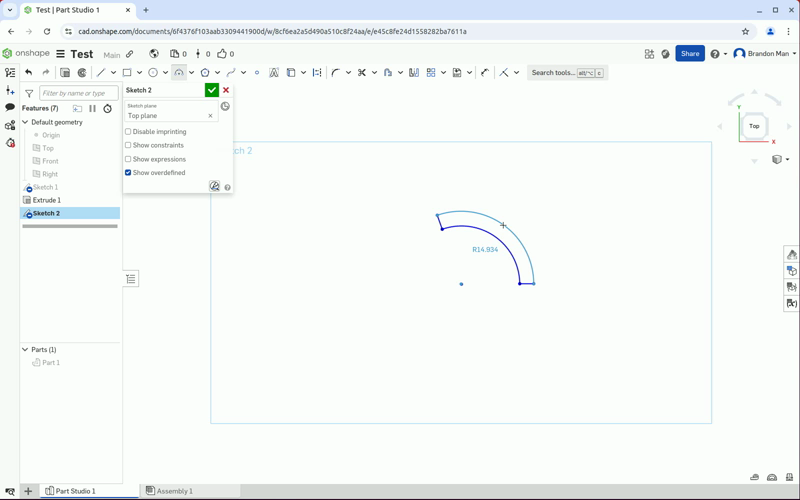
key(esc)
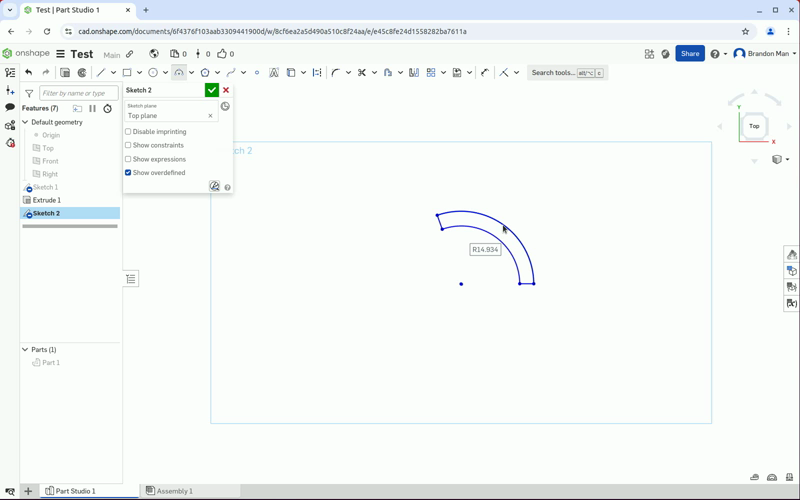
mouse_move(477, 226)
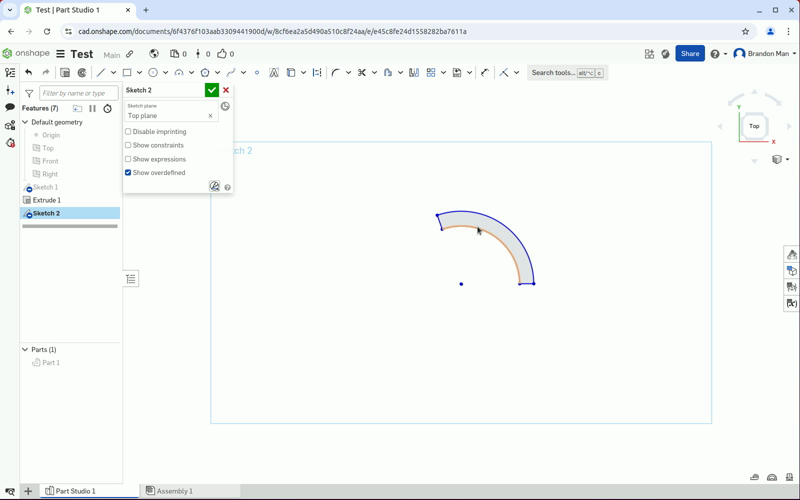
click(477, 226)
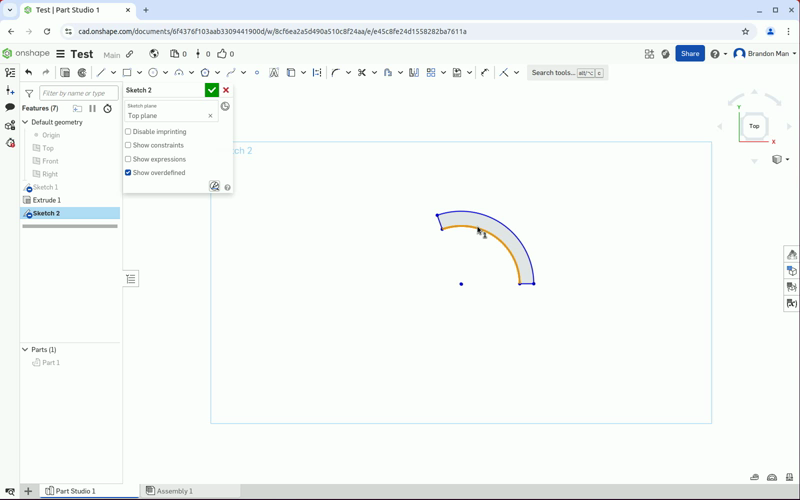
mouse_move(73, 352)
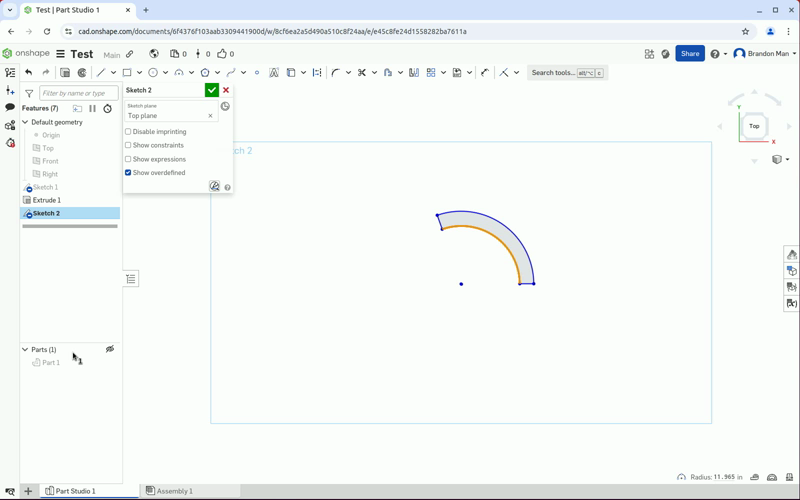
key(shift+y)
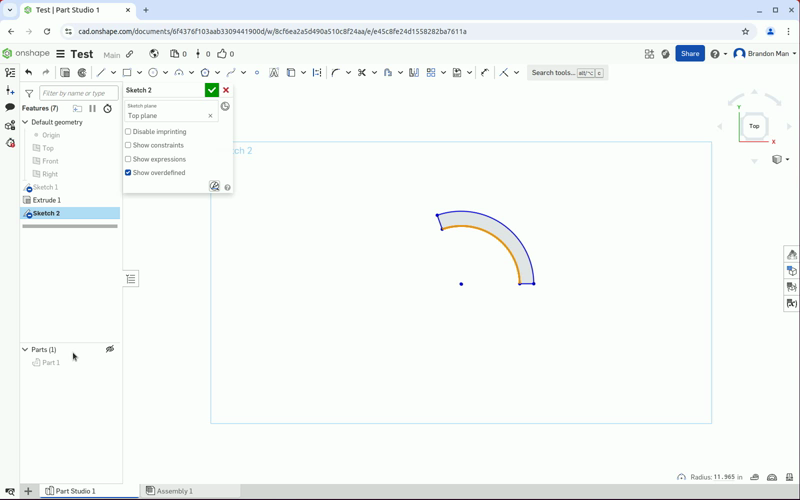
key(shift+e)
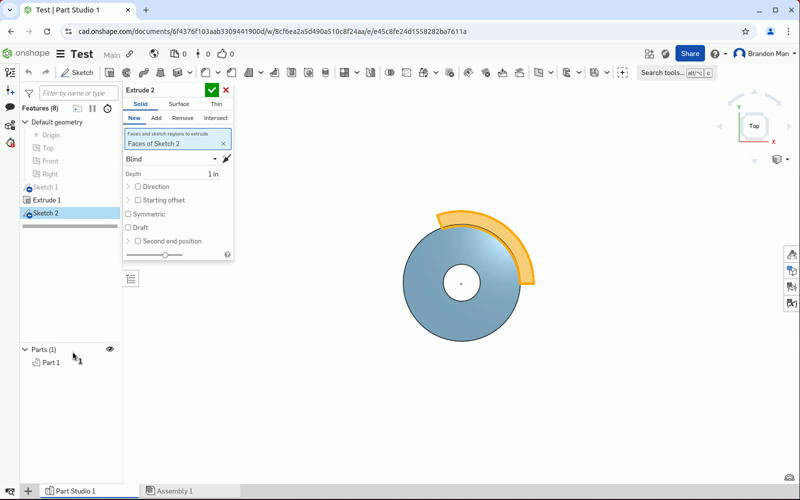
mouse_move(143, 106)
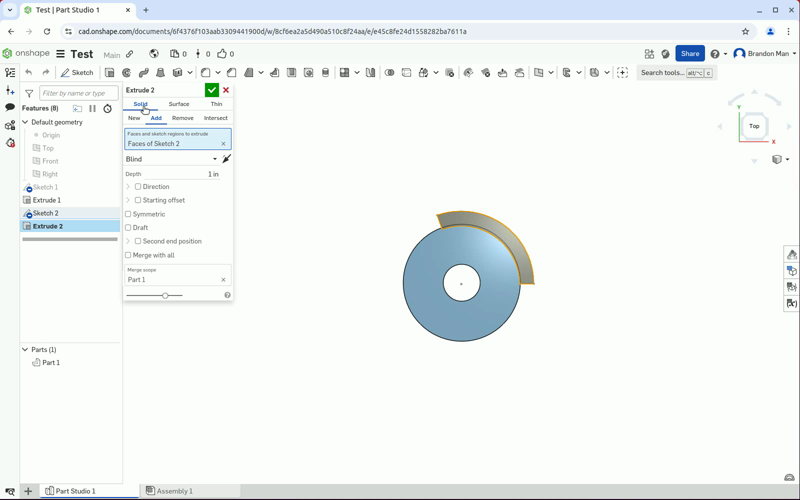
click(143, 106)
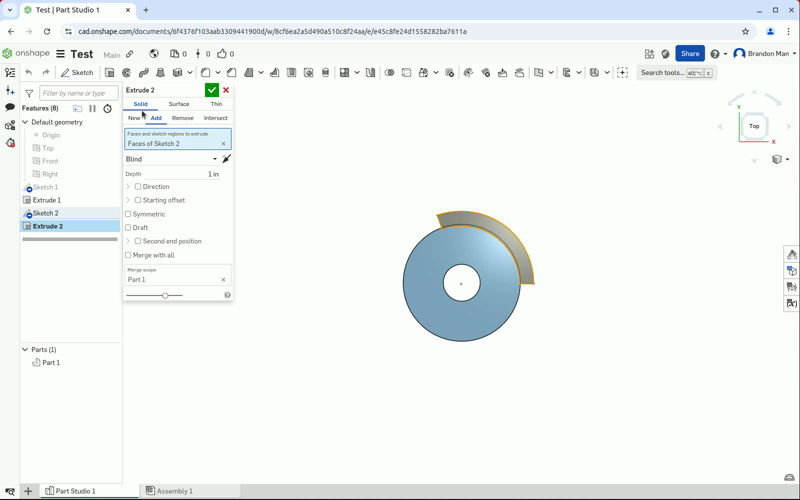
mouse_move(137, 120)
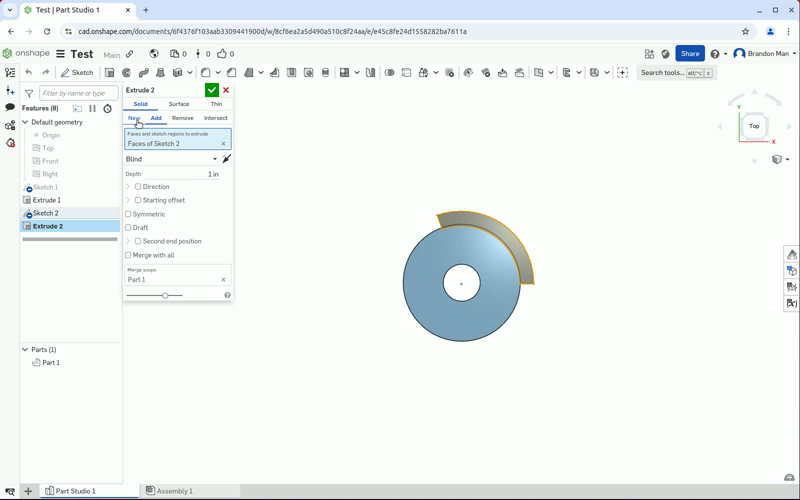
click(137, 120)
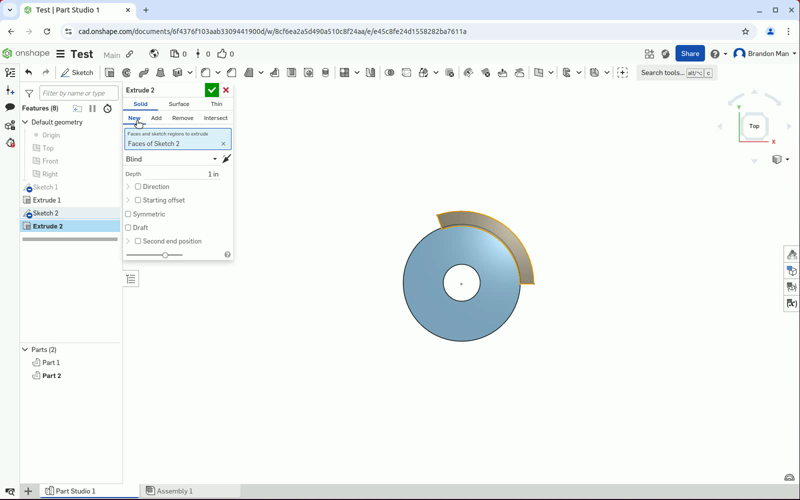
key(tab, 4)
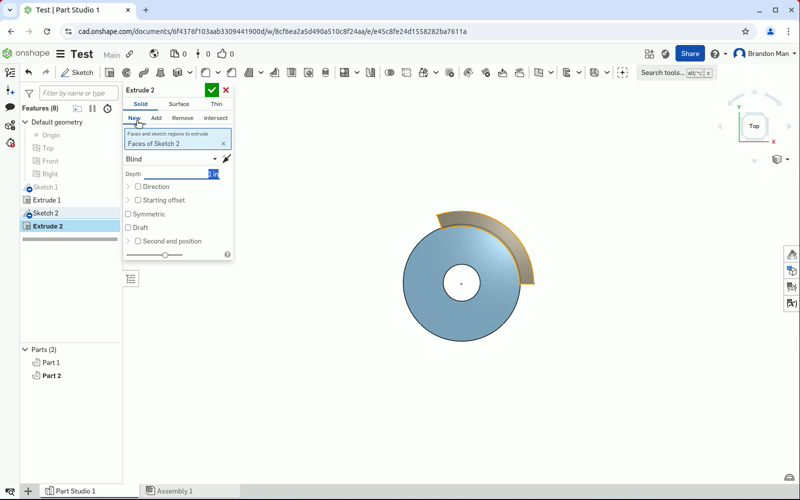
text(2.889)
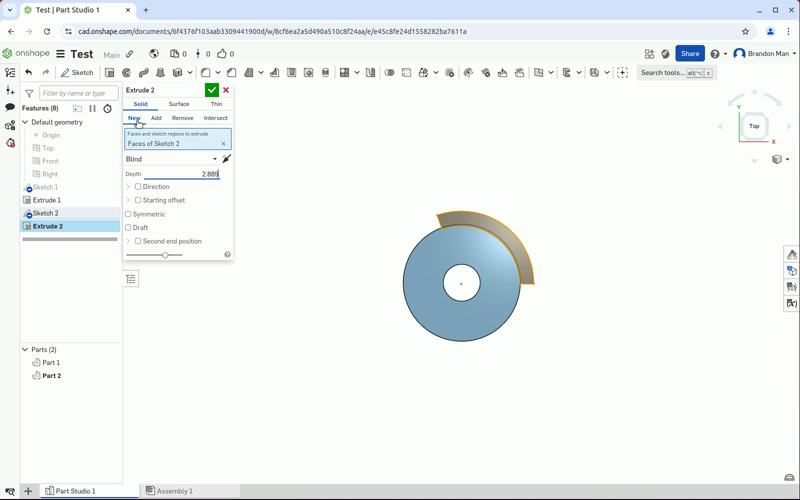
key(enter)
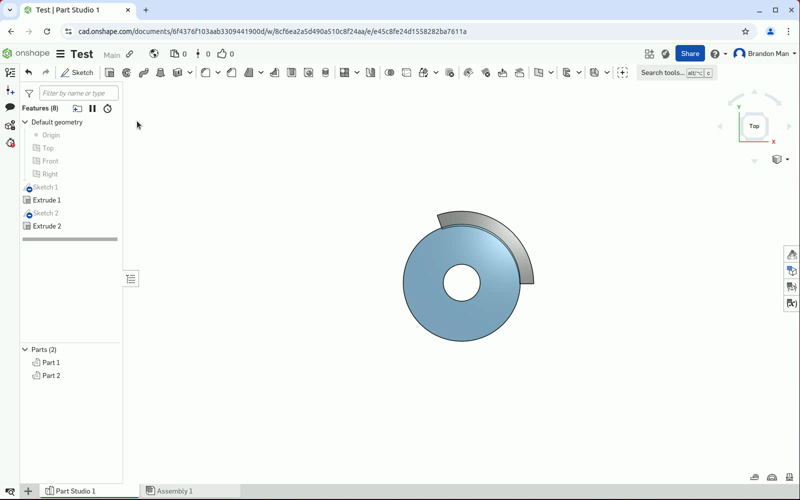
key(shift+h)
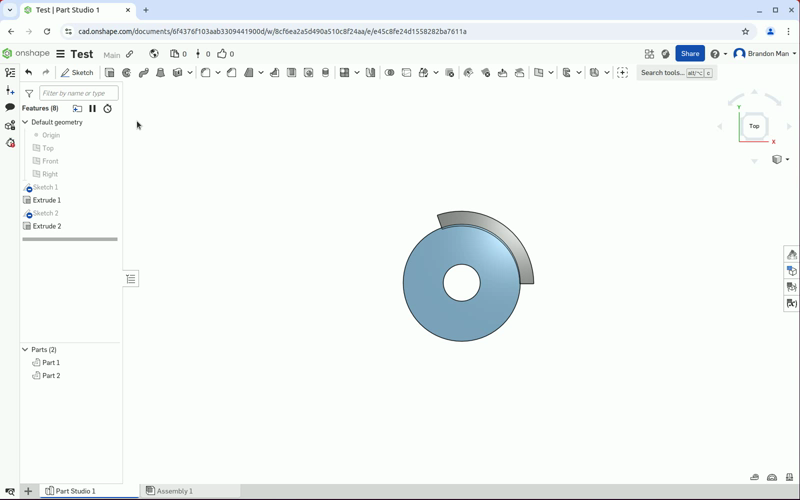
key(shift+h)
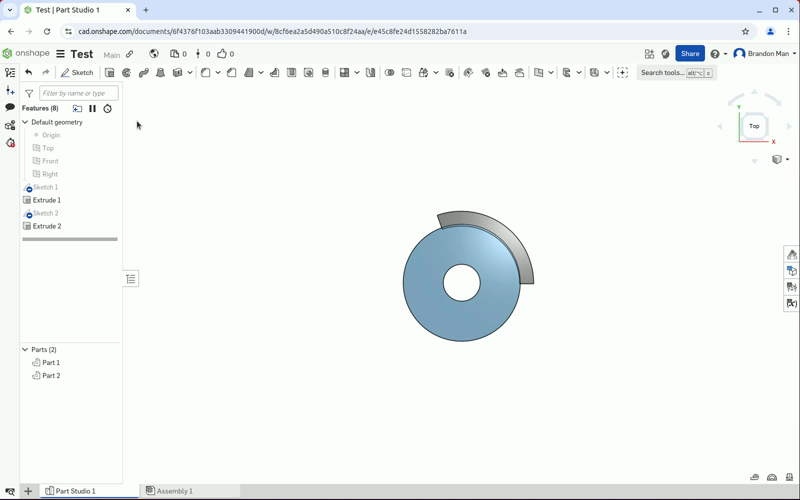
mouse_move(73, 189)
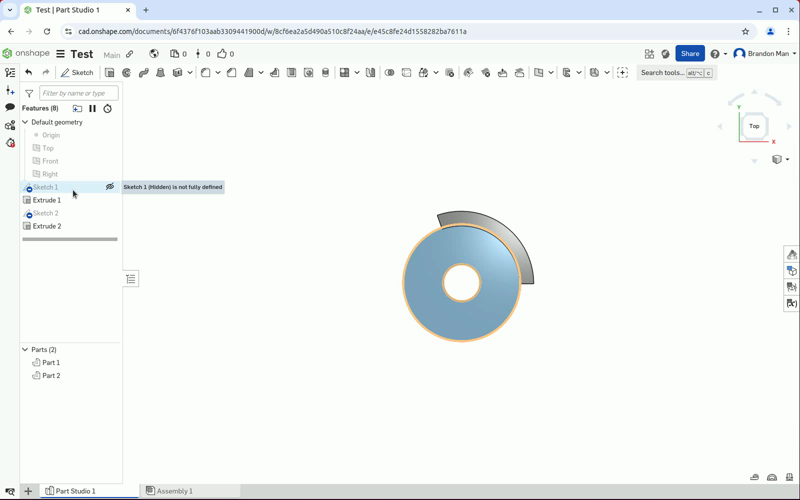
click(73, 189)
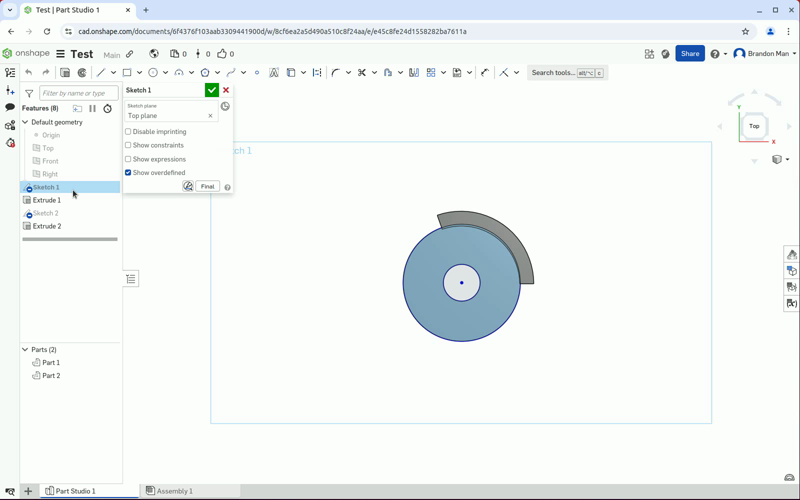
mouse_move(229, 92)
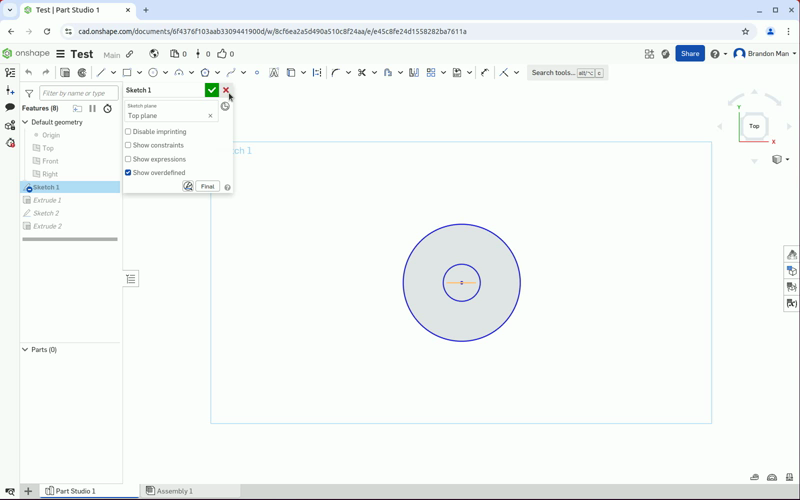
click(229, 92)
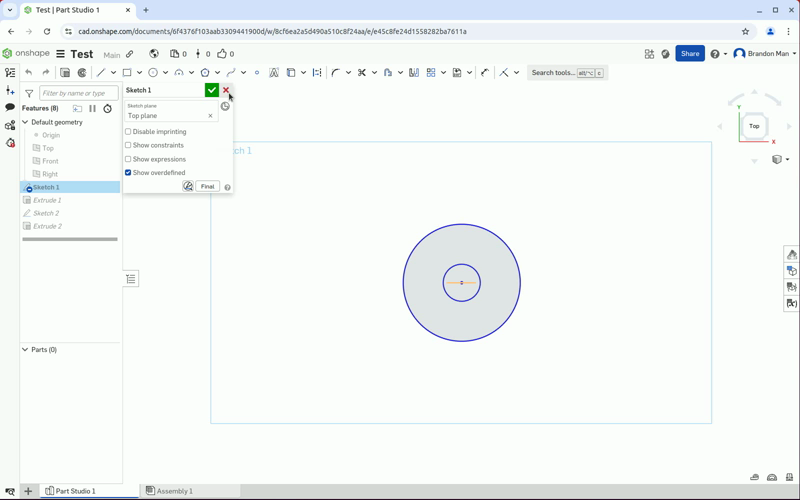
key(shift+s)
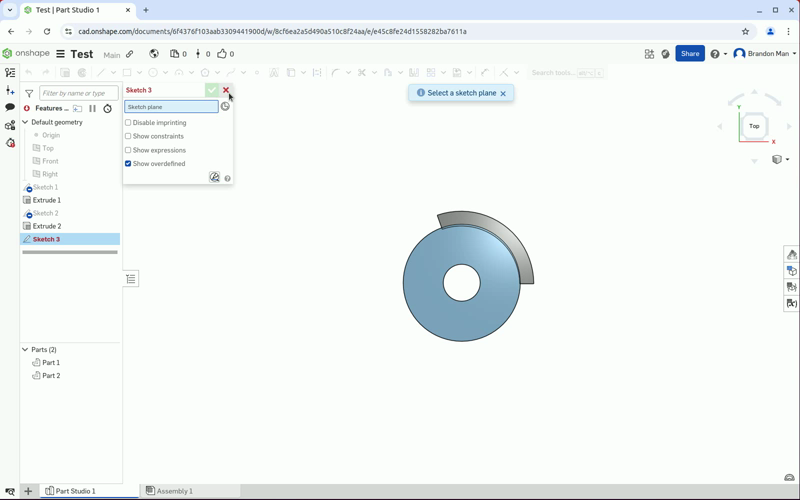
mouse_move(73, 150)
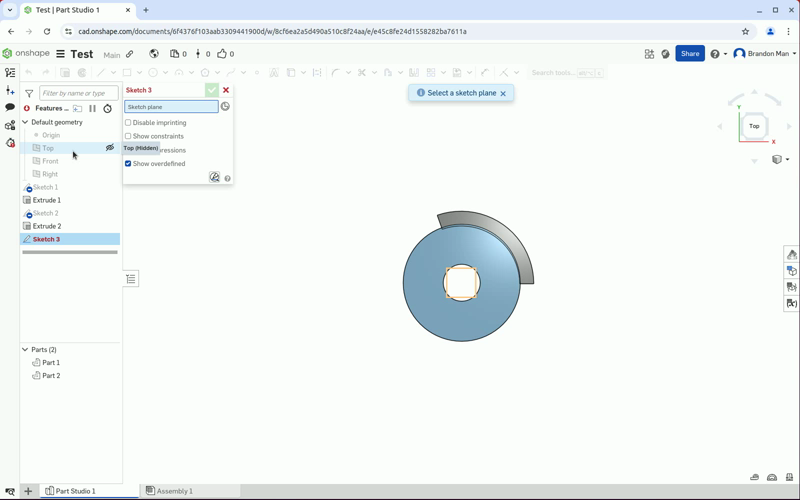
click(73, 150)
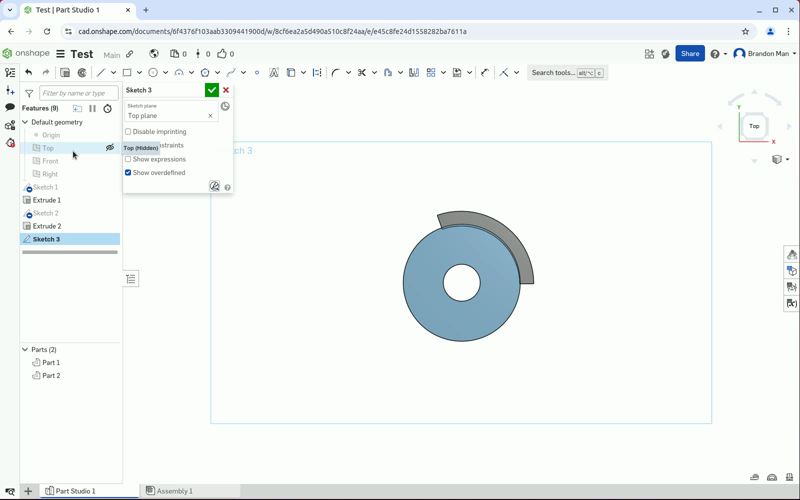
mouse_move(73, 352)
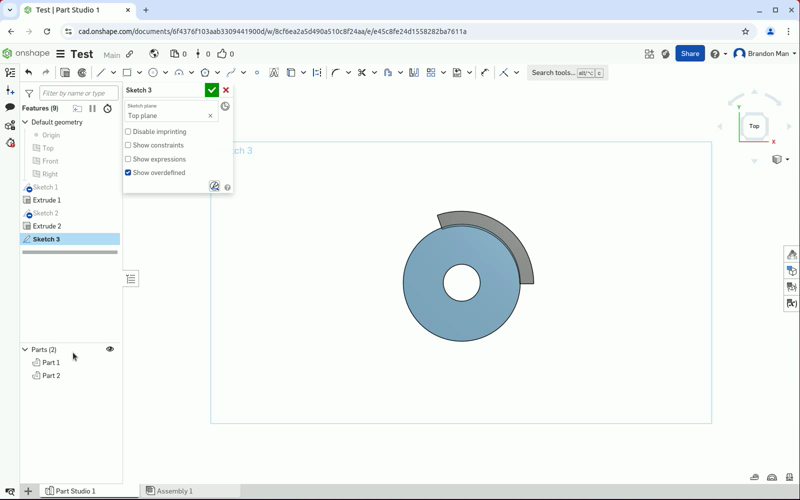
key(y)
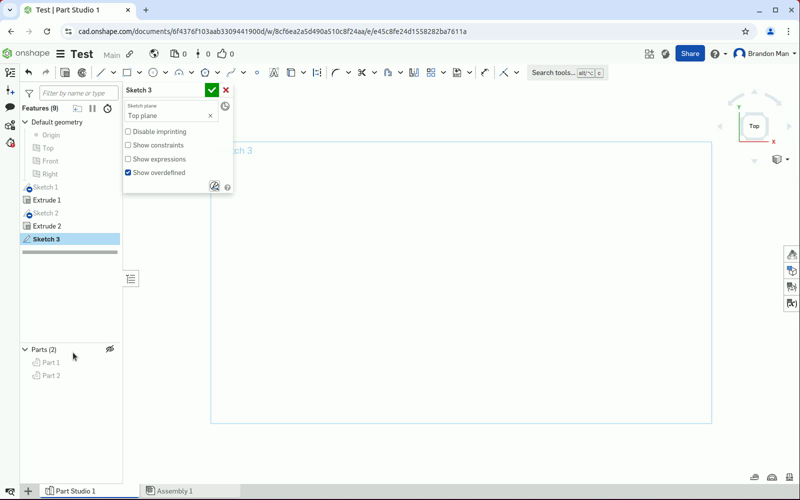
key(a)
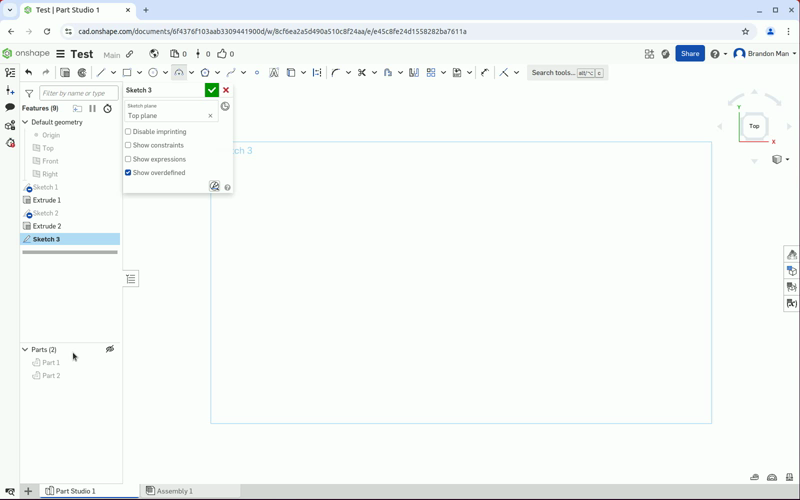
key_down(shift)
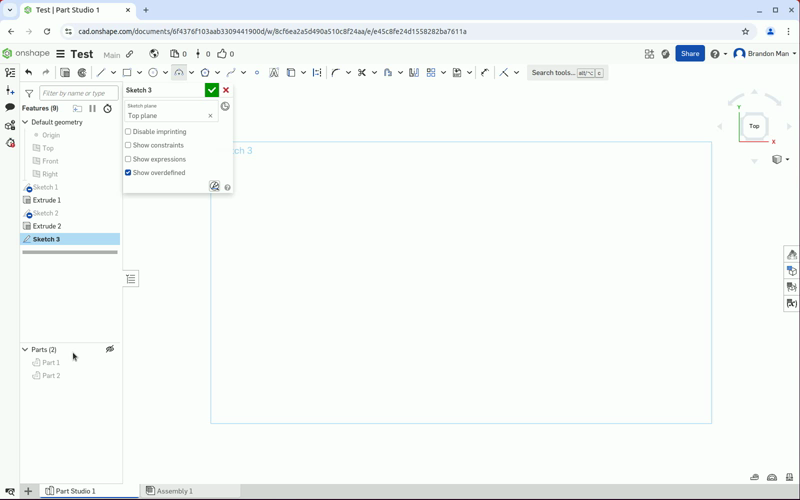
mouse_move(391, 305)
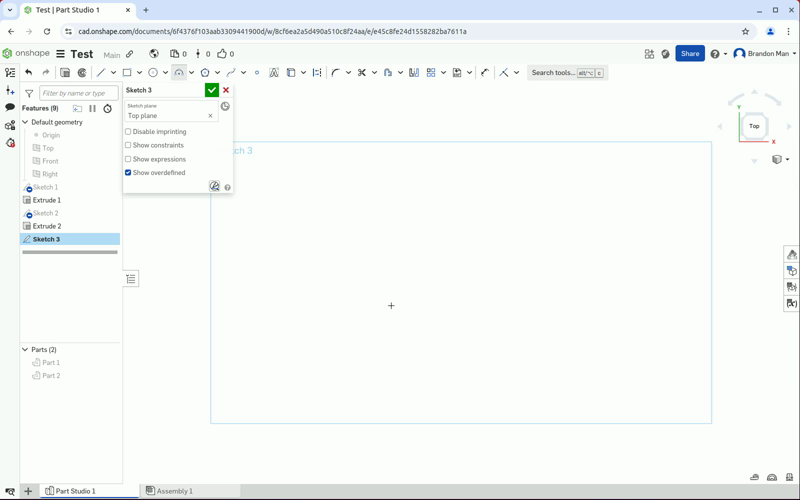
click(391, 305)
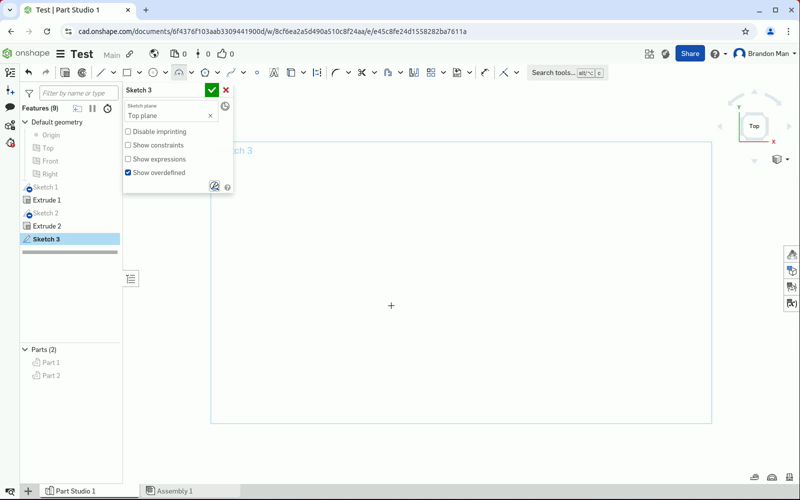
key_up(shift)
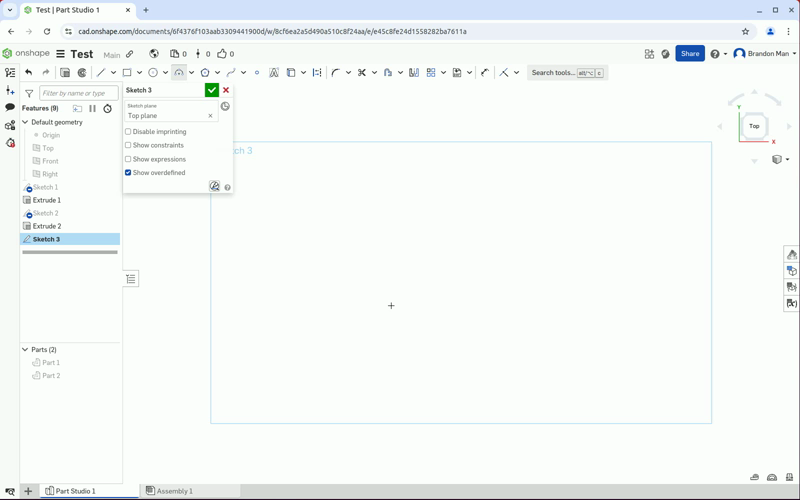
key_down(shift)
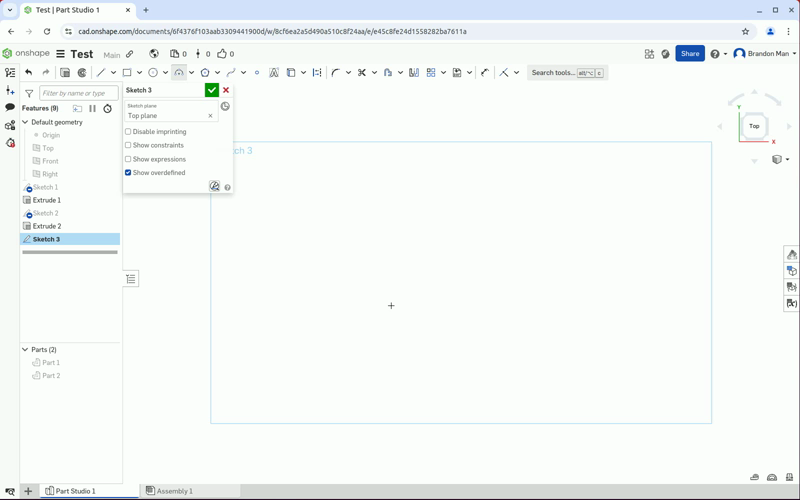
mouse_move(462, 355)
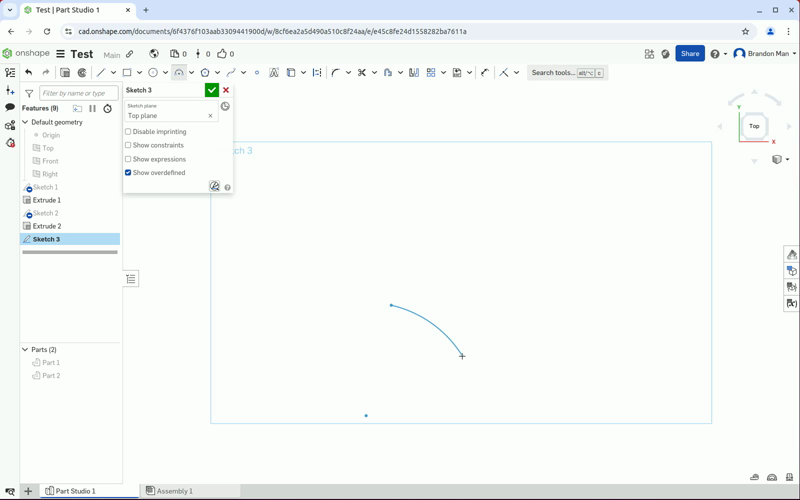
click(462, 355)
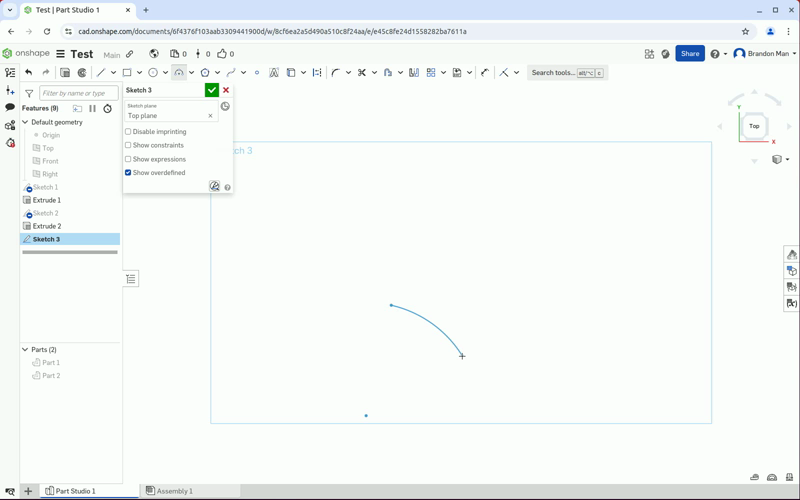
mouse_move(418, 342)
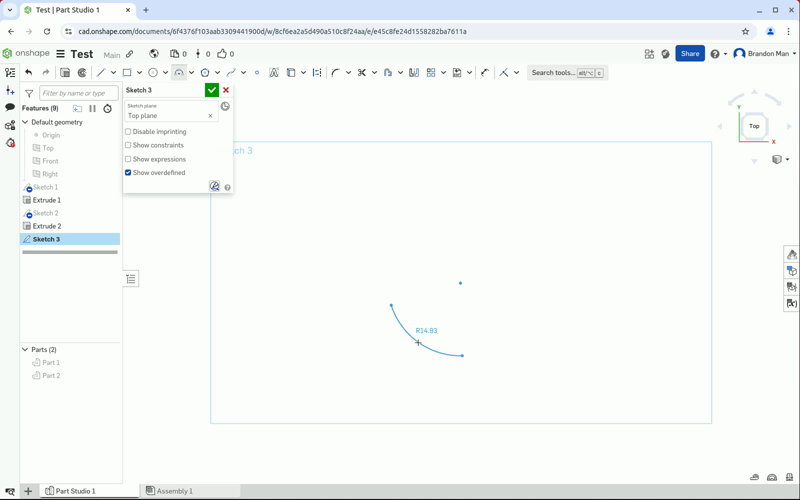
click(418, 342)
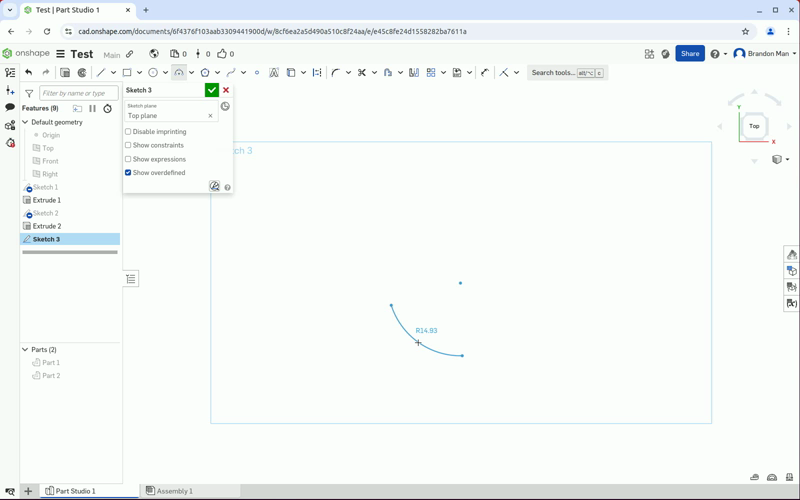
key_up(shift)
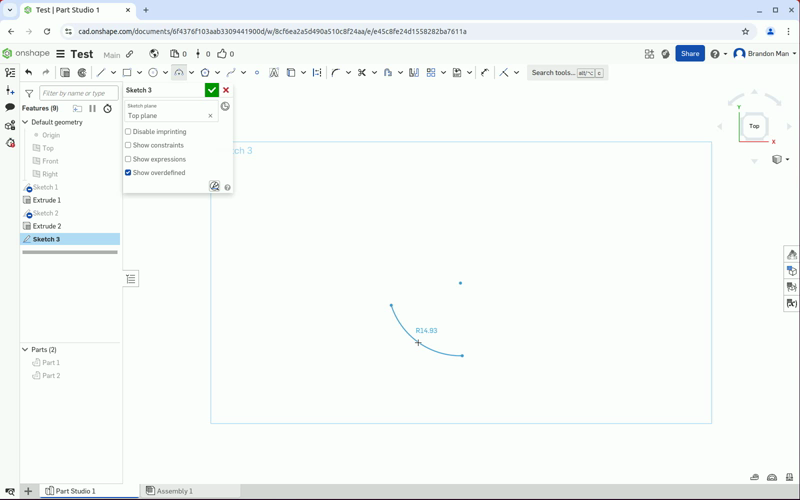
key(esc)
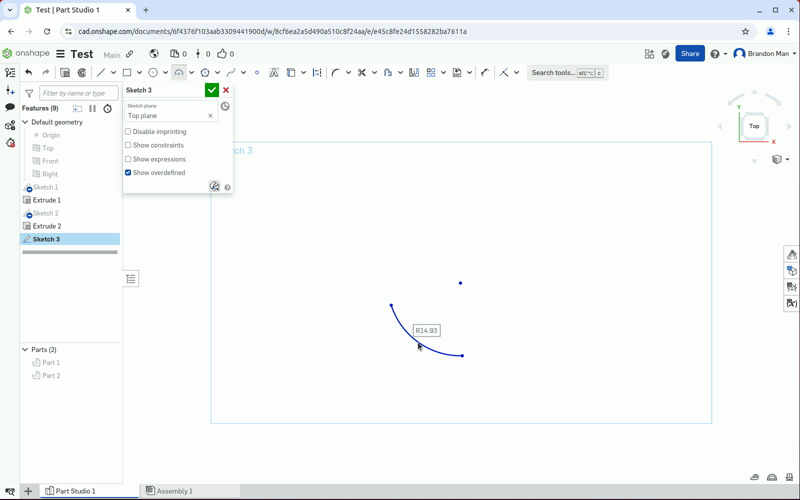
key(l)
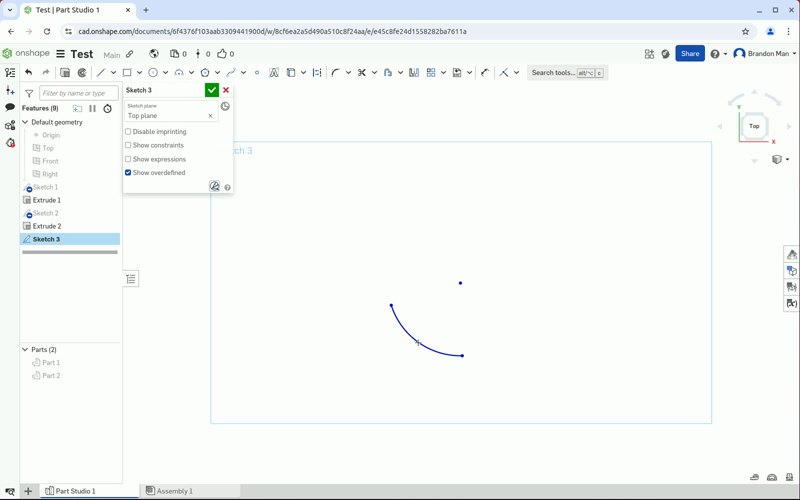
mouse_move(462, 355)
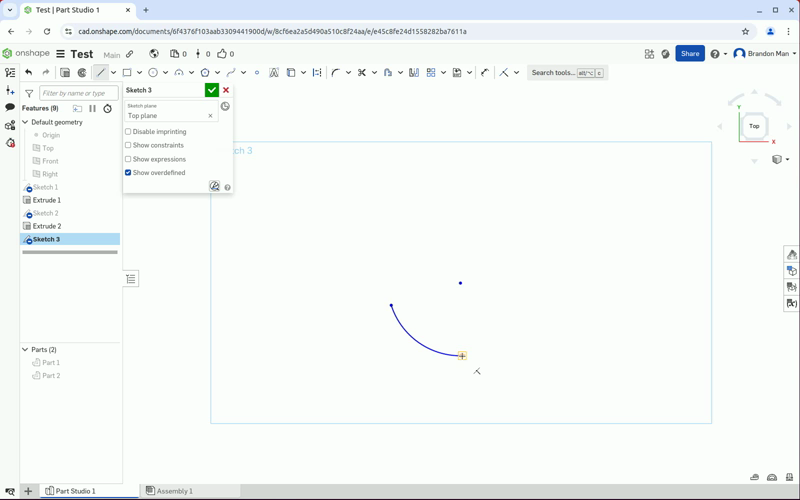
click(462, 355)
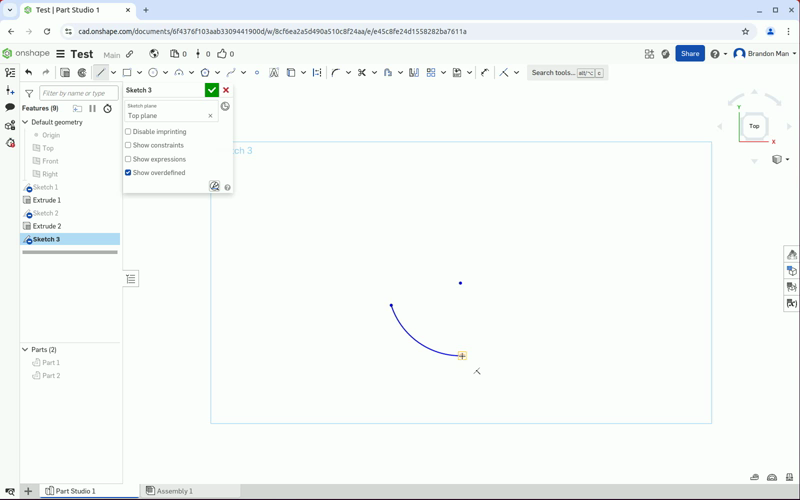
key_down(shift)
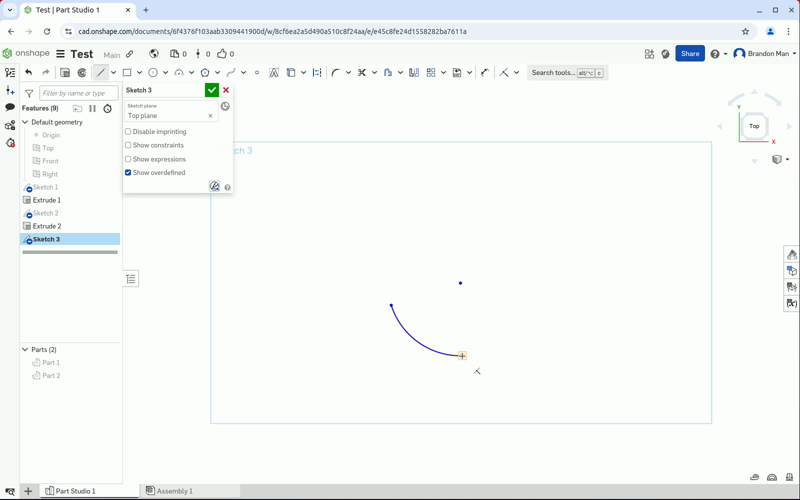
mouse_move(492, 355)
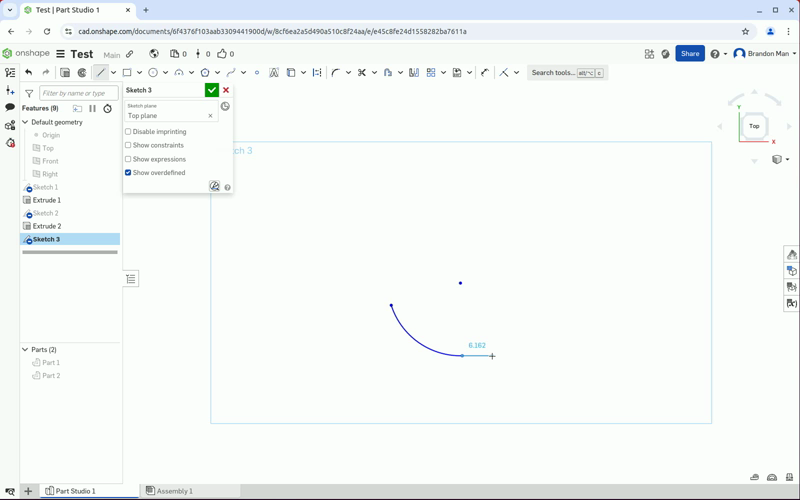
mouse_move(462, 340)
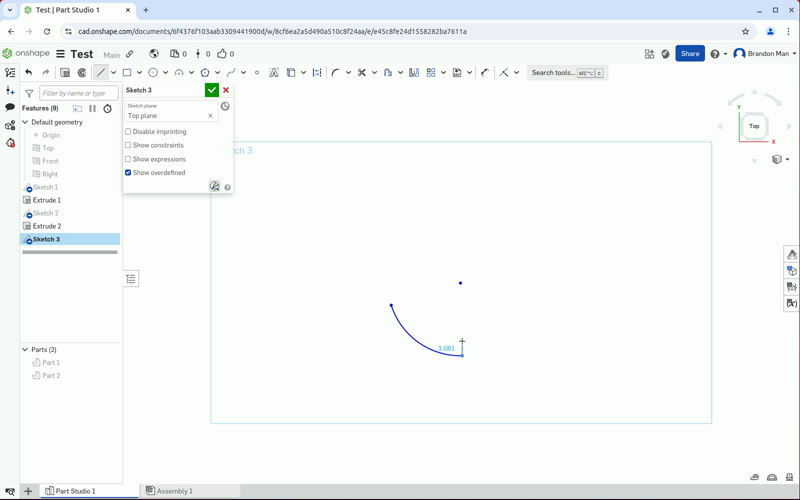
click(462, 340)
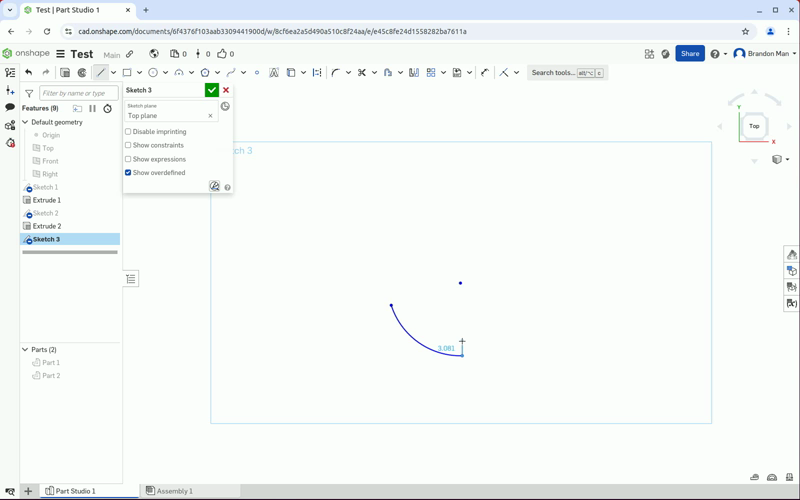
key_up(shift)
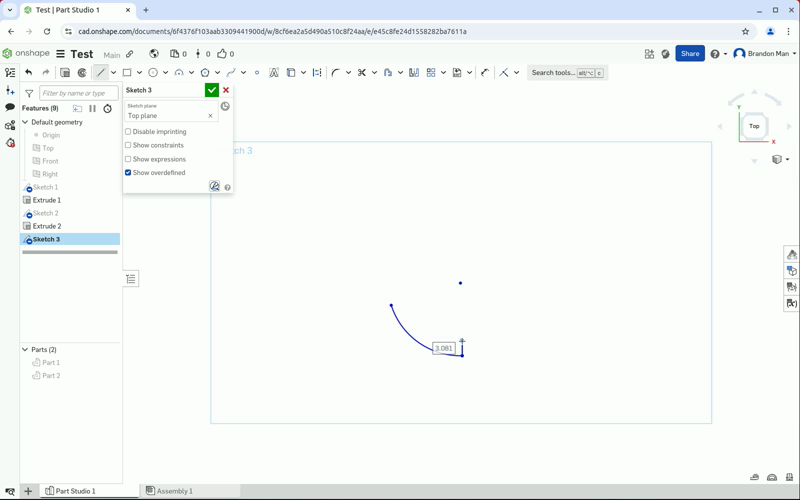
key(esc)
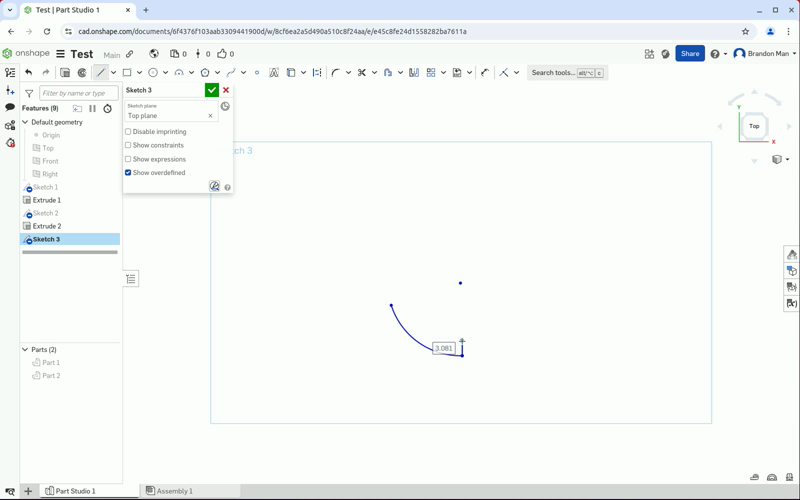
key(a)
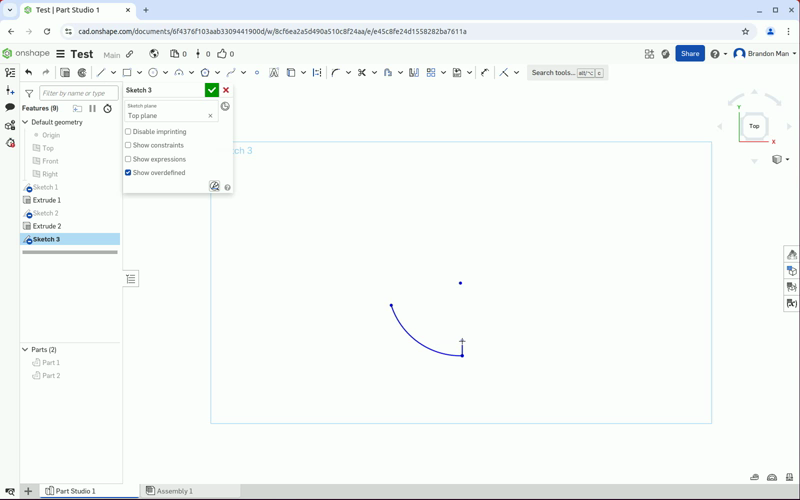
mouse_move(462, 340)
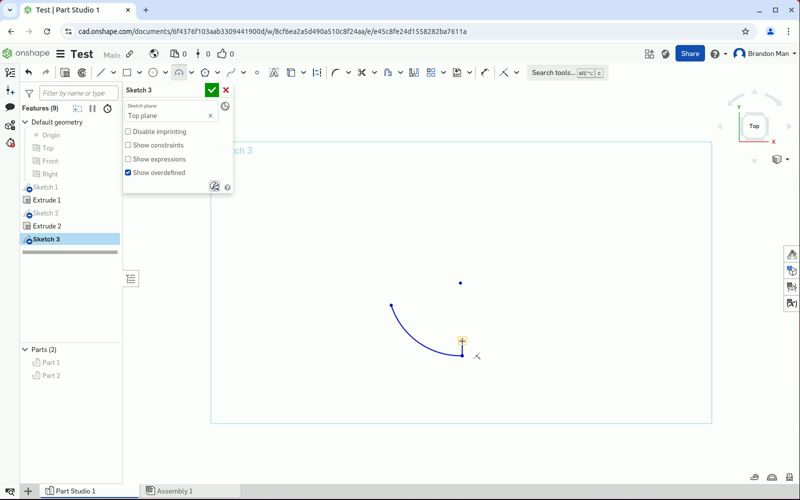
click(462, 340)
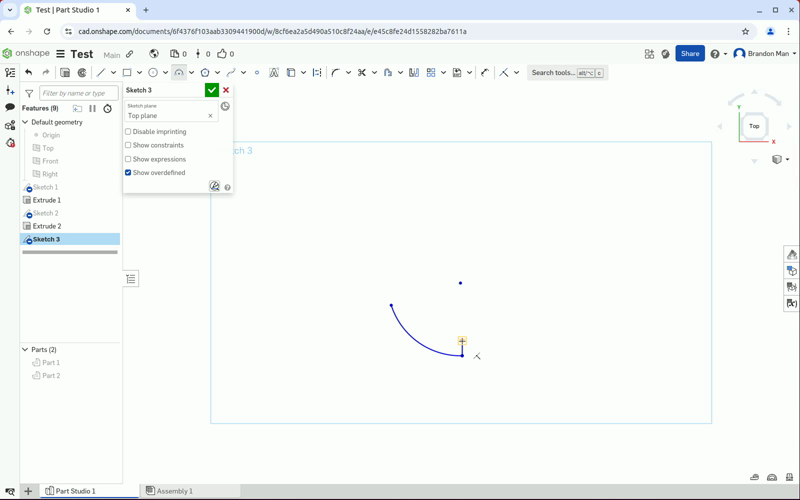
key_down(shift)
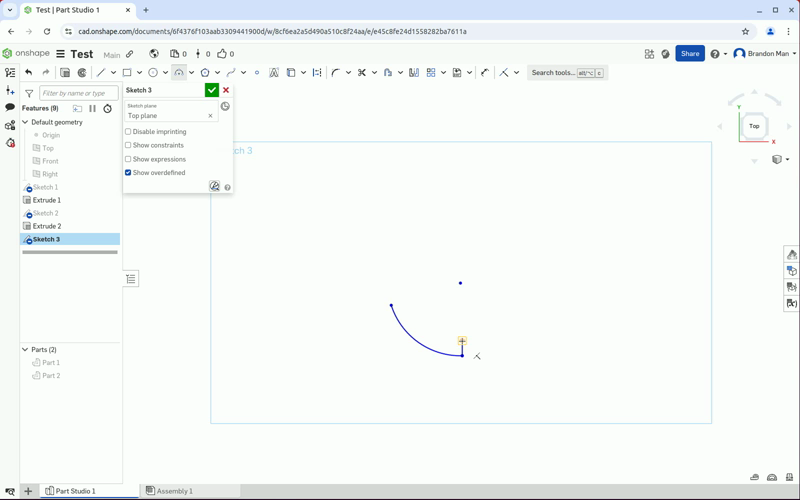
mouse_move(405, 300)
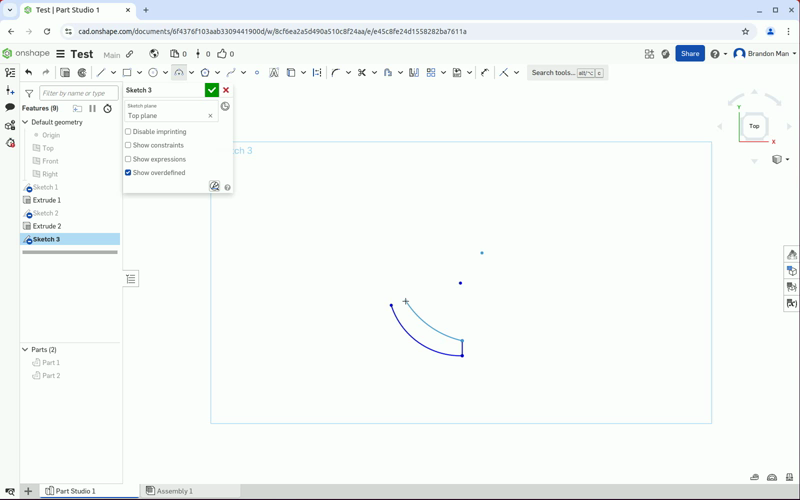
click(405, 300)
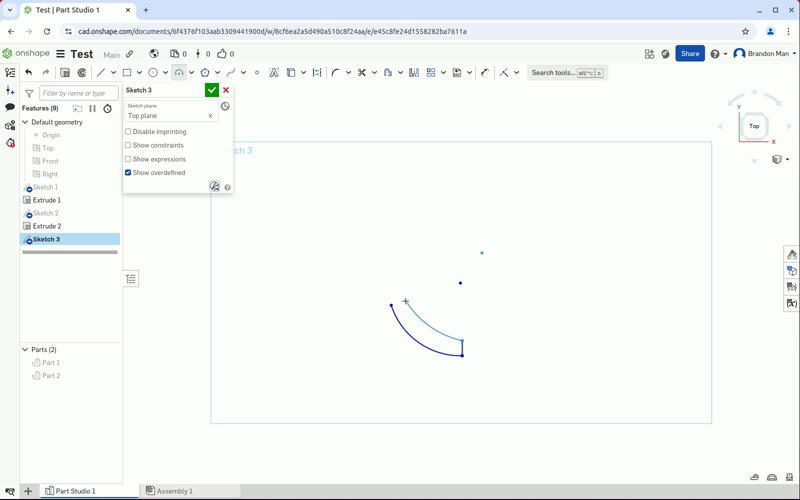
mouse_move(427, 330)
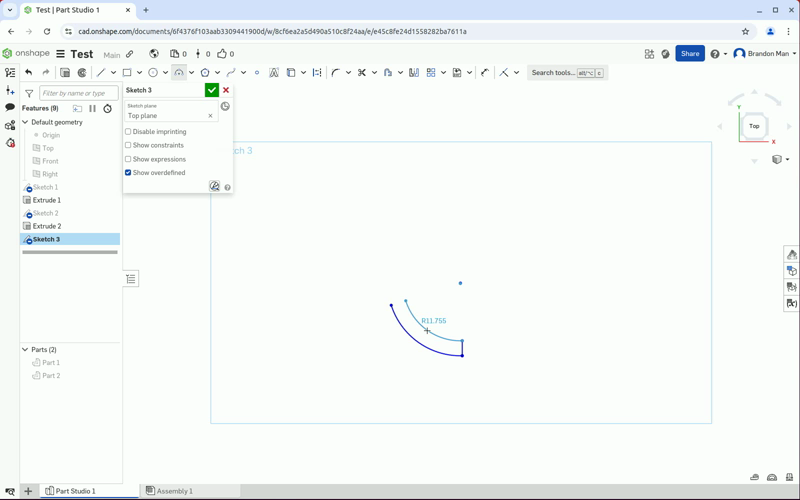
click(427, 330)
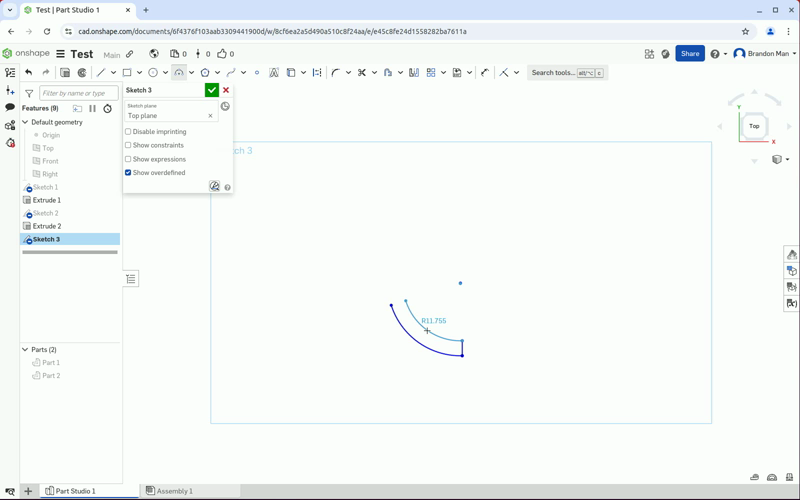
key_up(shift)
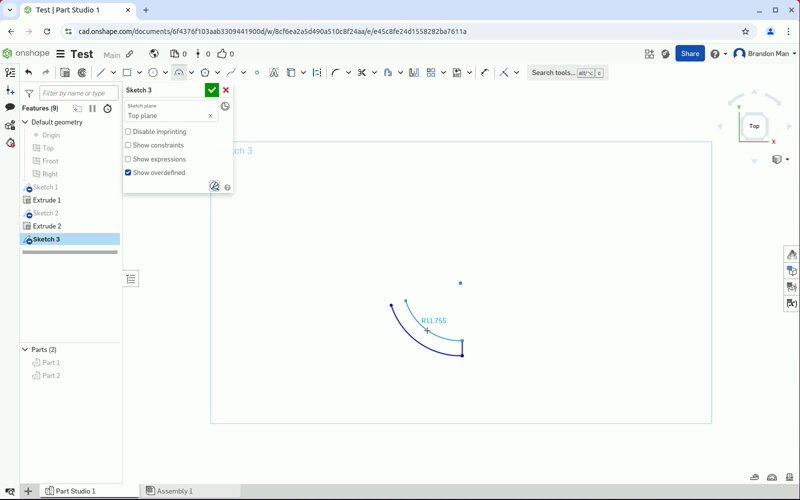
key(esc)
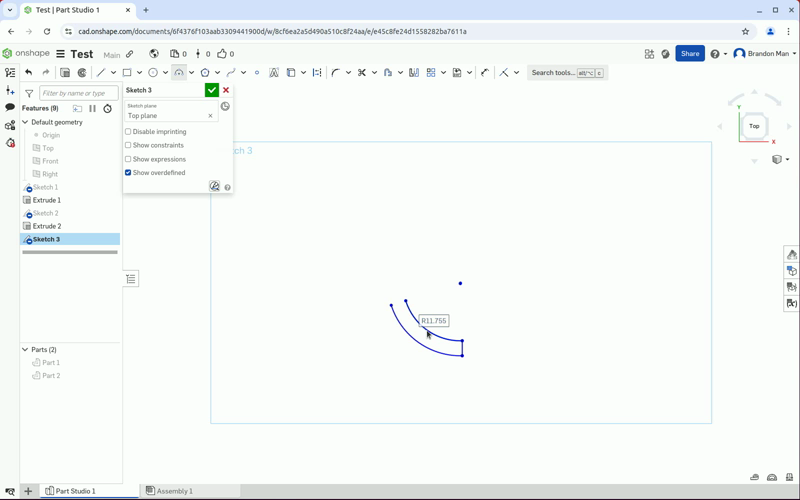
key(l)
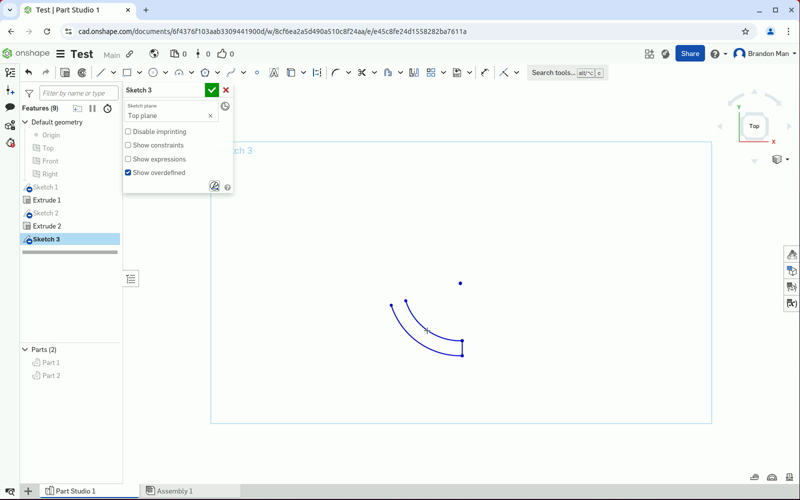
mouse_move(405, 300)
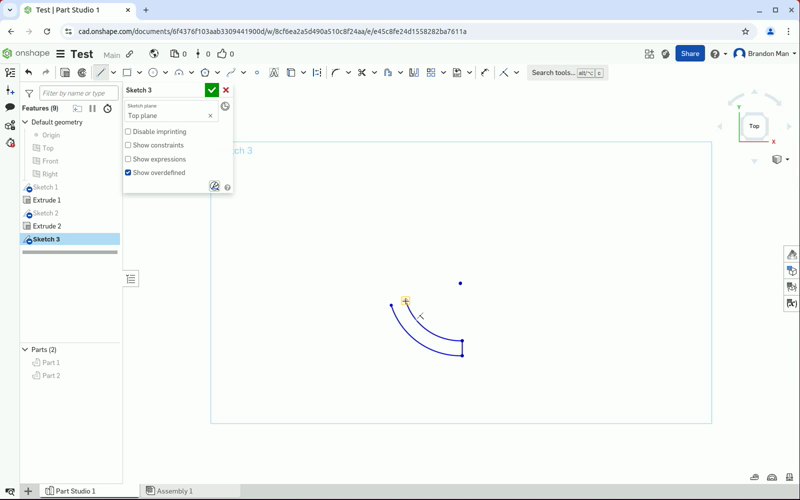
click(405, 300)
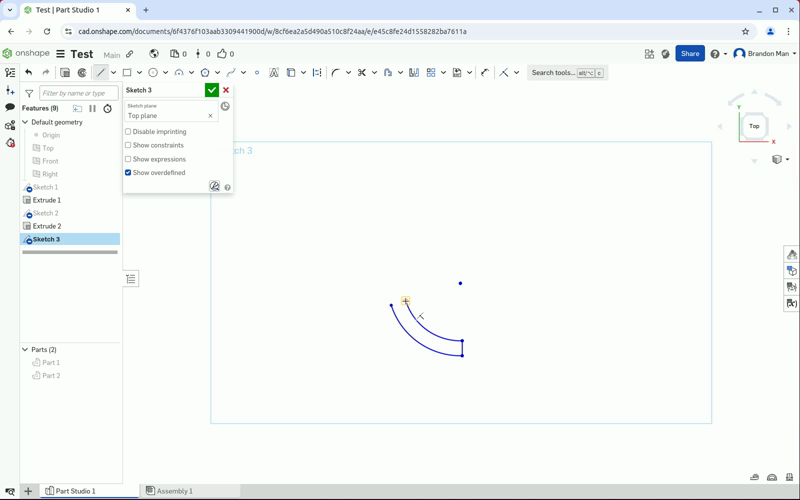
mouse_move(435, 300)
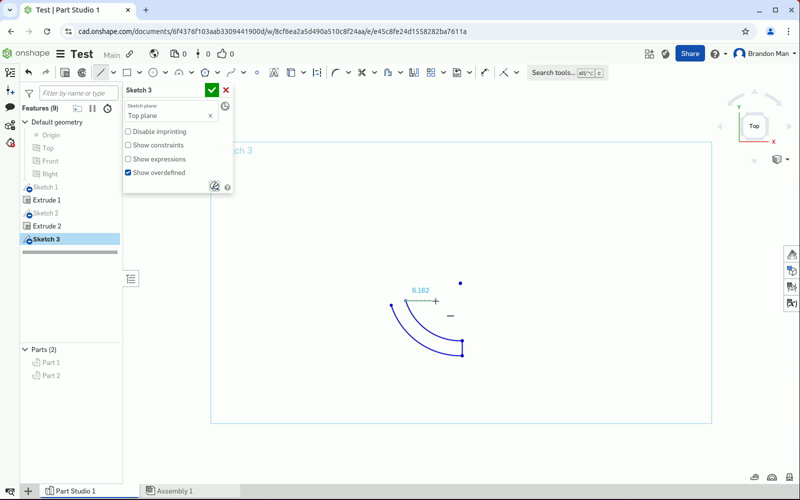
key_down(shift)
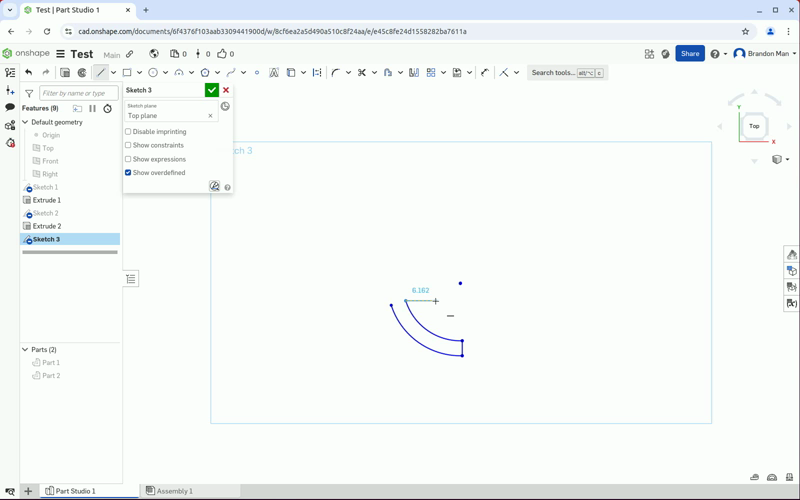
mouse_move(391, 305)
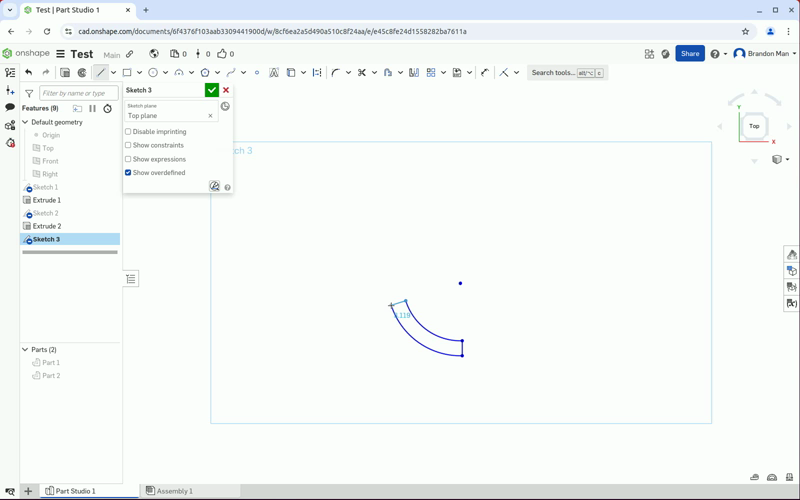
key_up(shift)
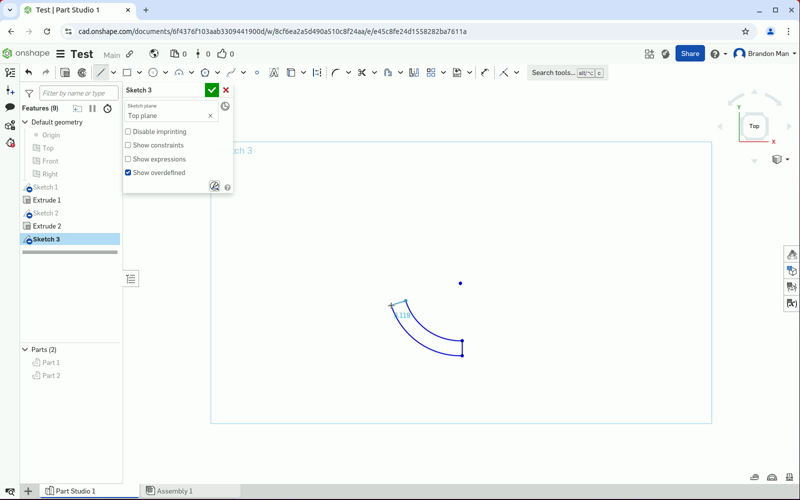
click(391, 305)
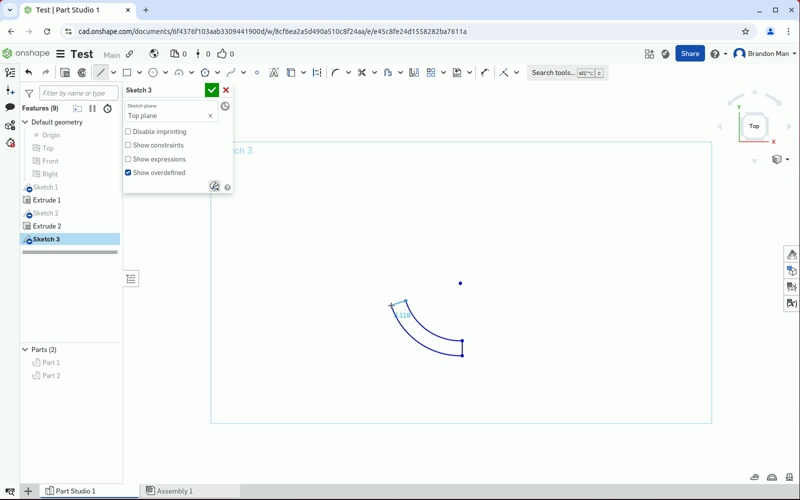
key(esc)
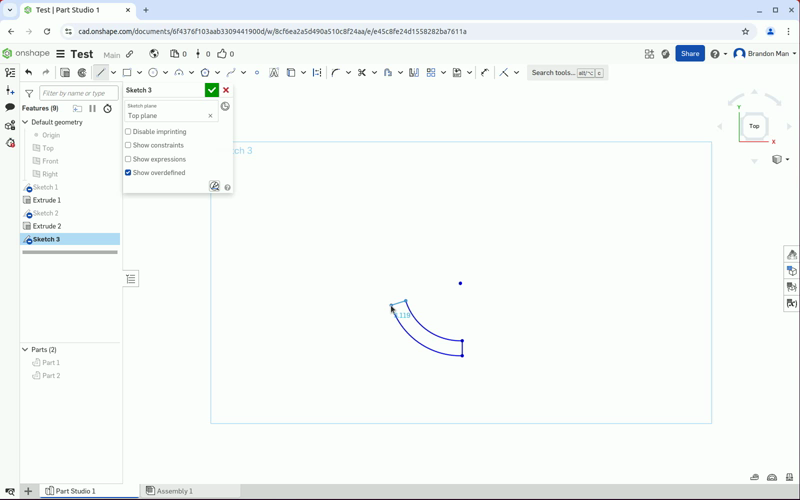
mouse_move(442, 342)
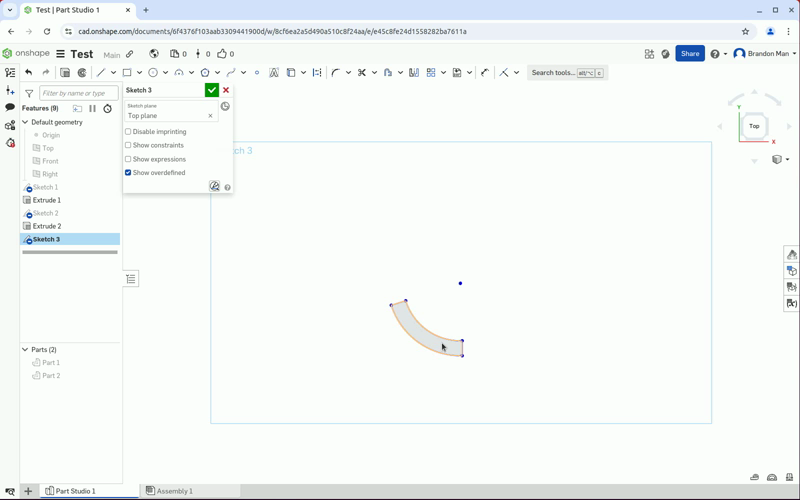
scroll(6)
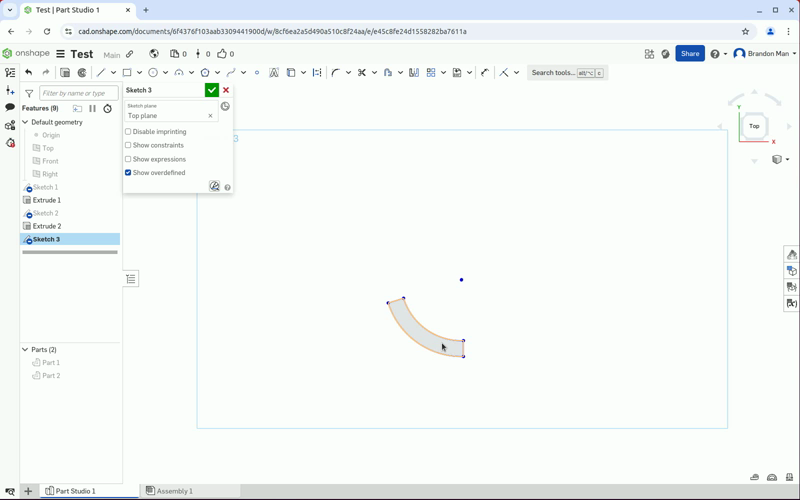
scroll(6)
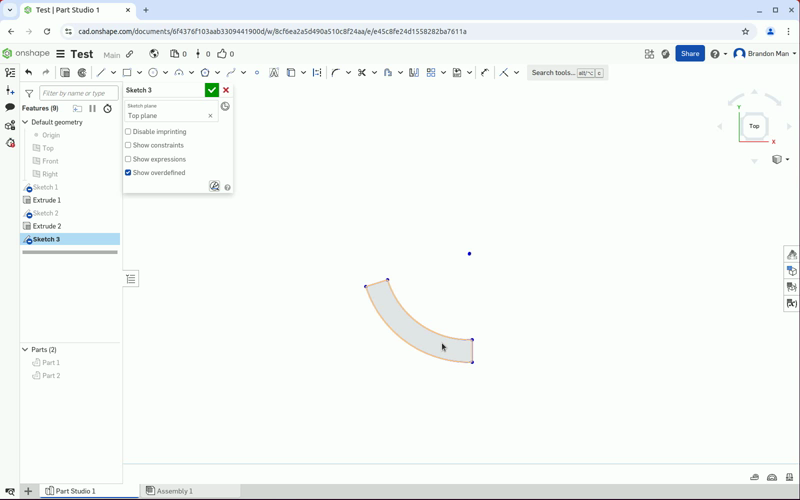
scroll(6)
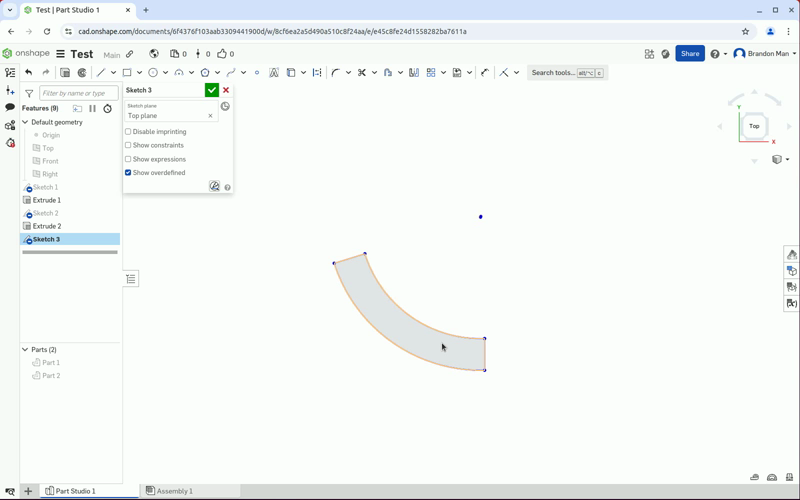
scroll(6)
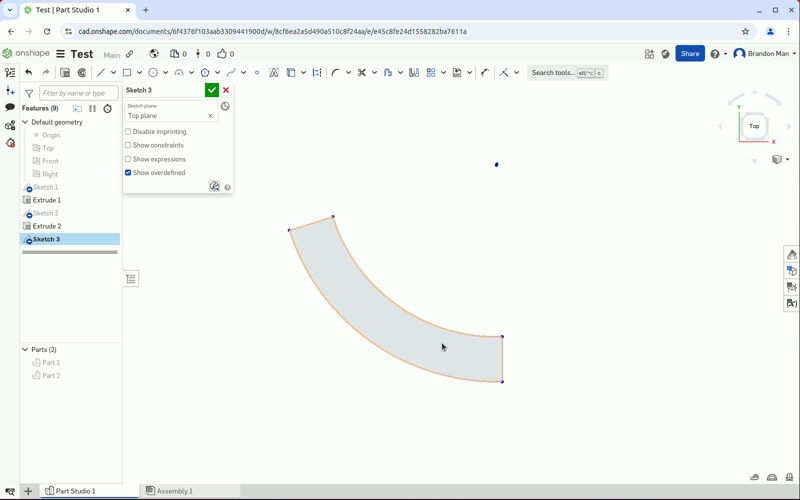
scroll(6)
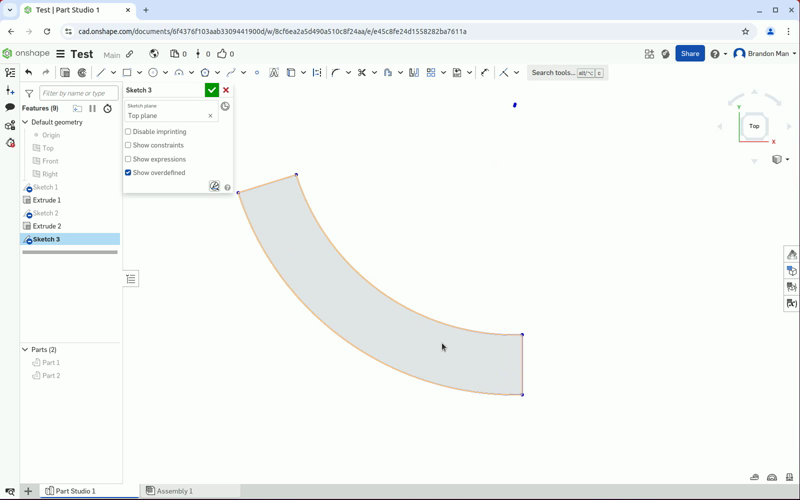
scroll(6)
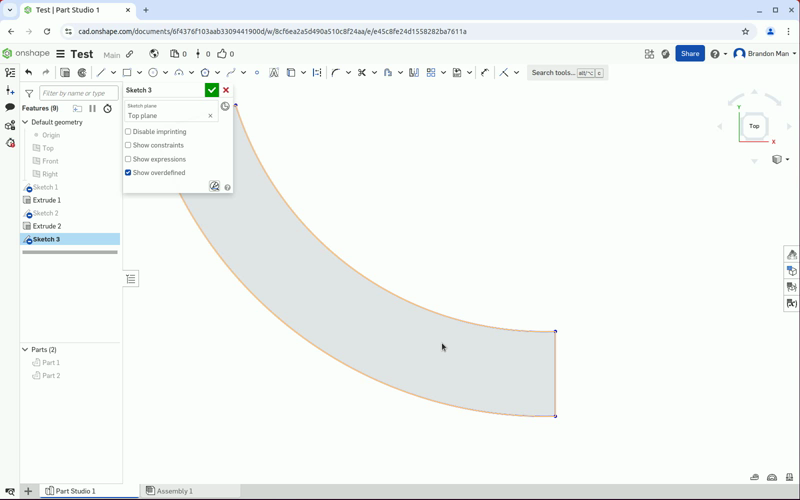
scroll(6)
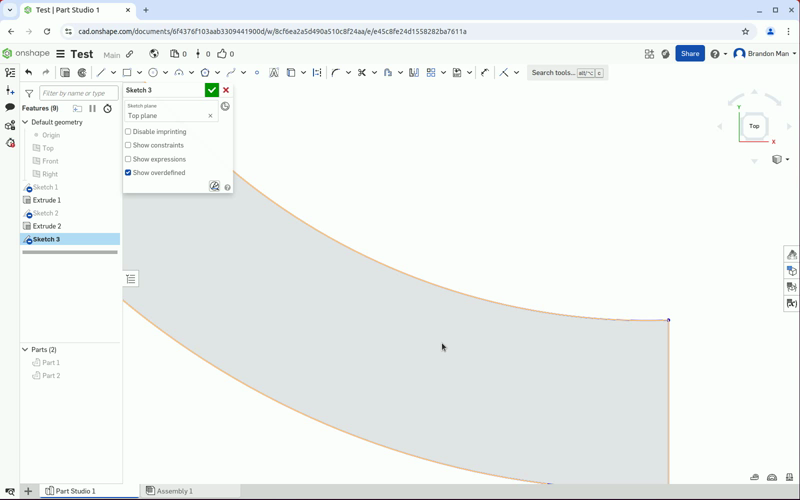
click(442, 342)
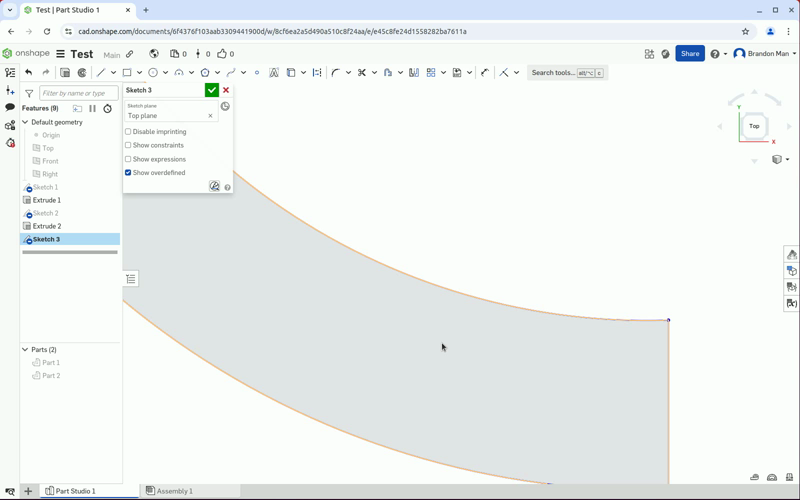
scroll(-6)
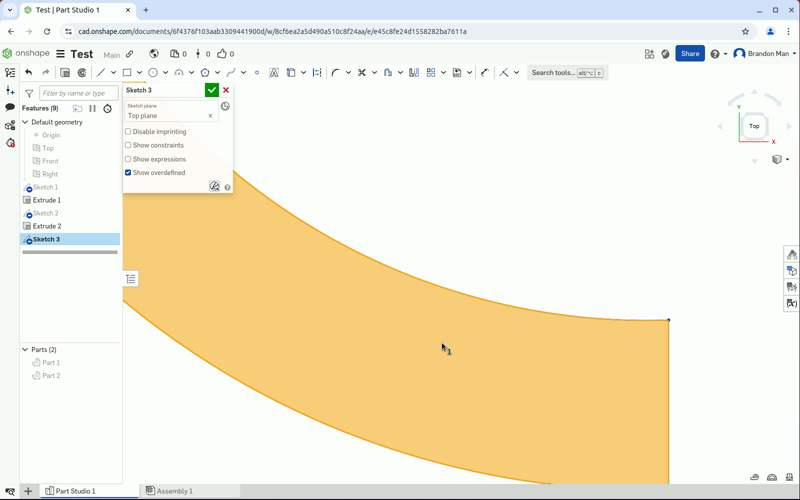
scroll(-6)
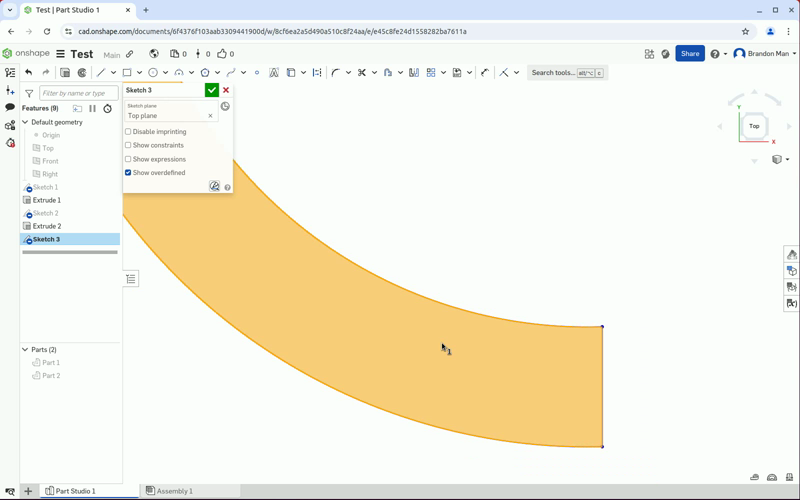
scroll(-6)
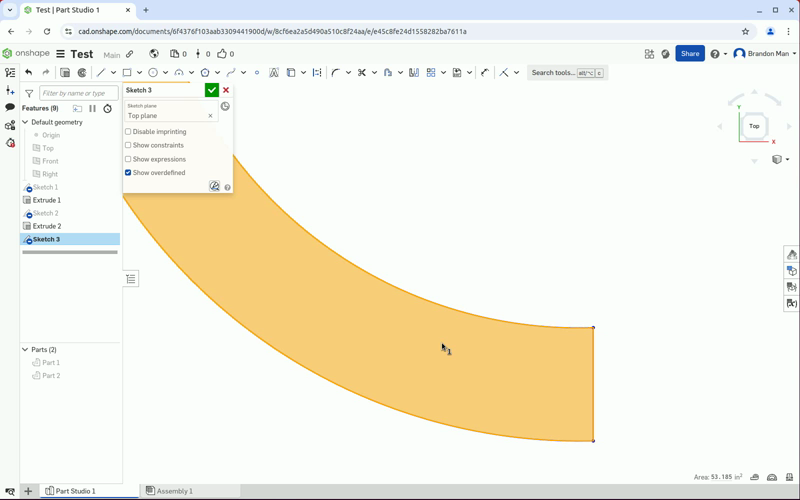
scroll(-6)
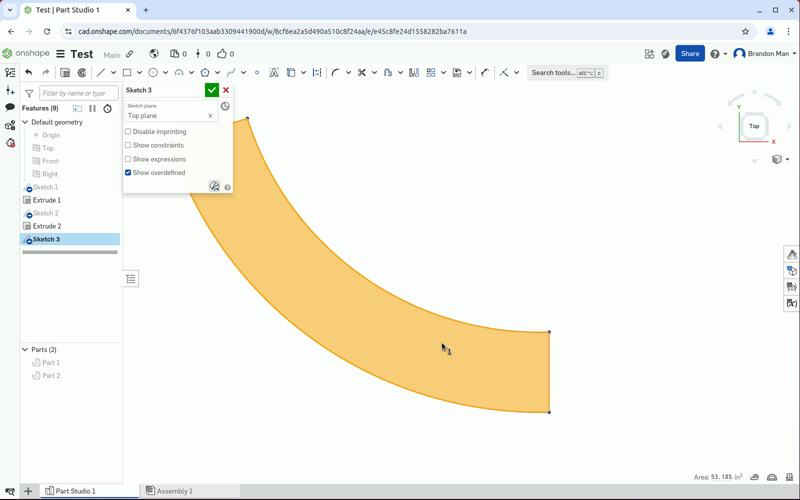
scroll(-6)
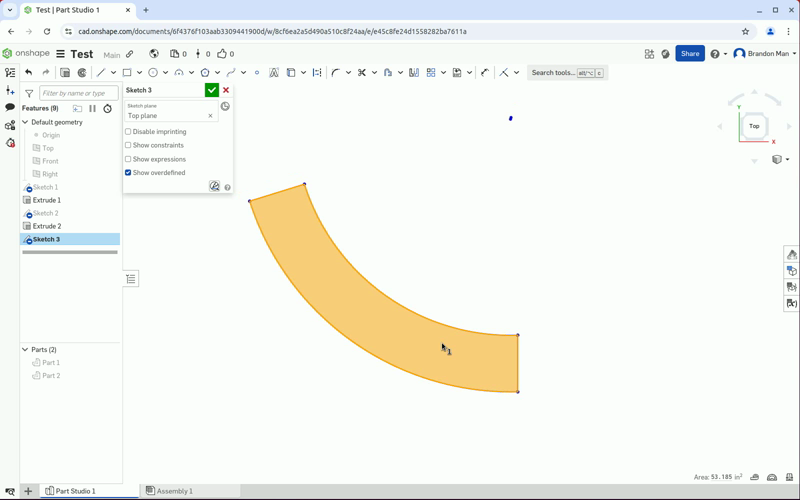
scroll(-6)
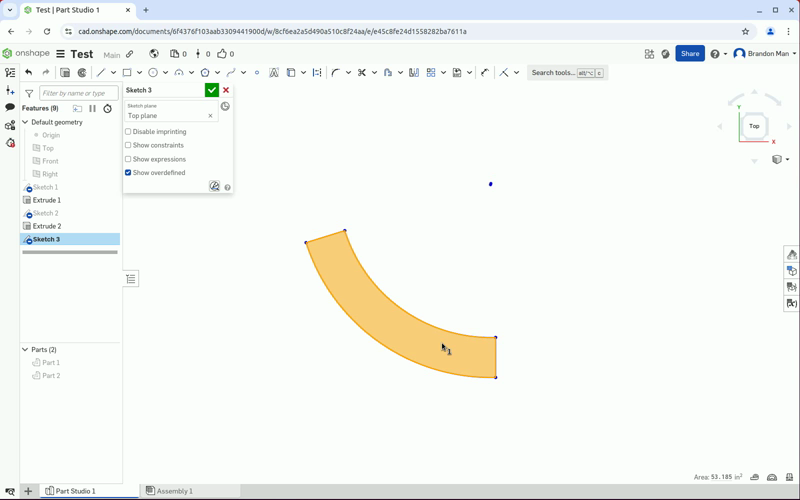
scroll(-6)
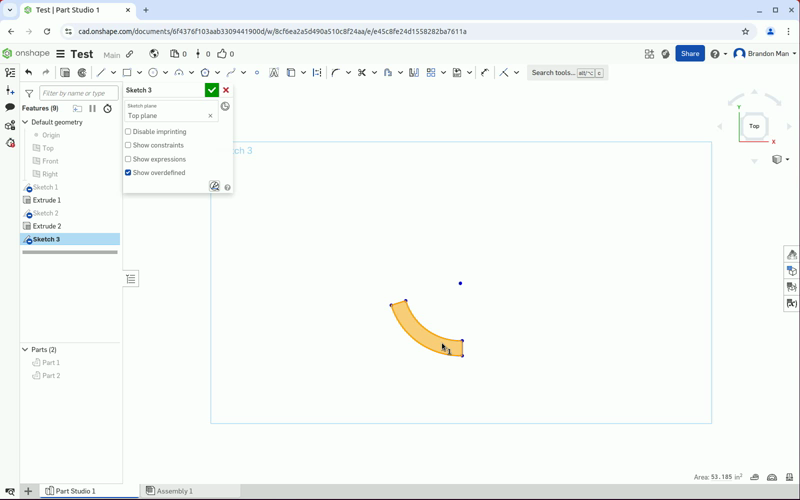
mouse_move(73, 352)
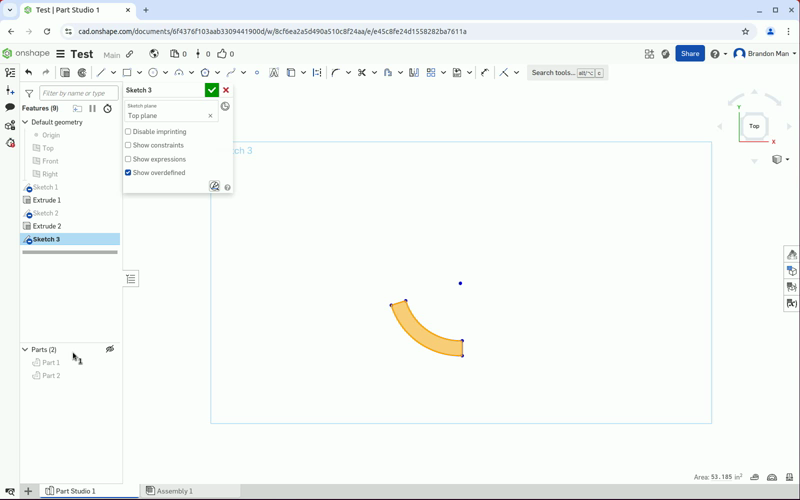
key(shift+y)
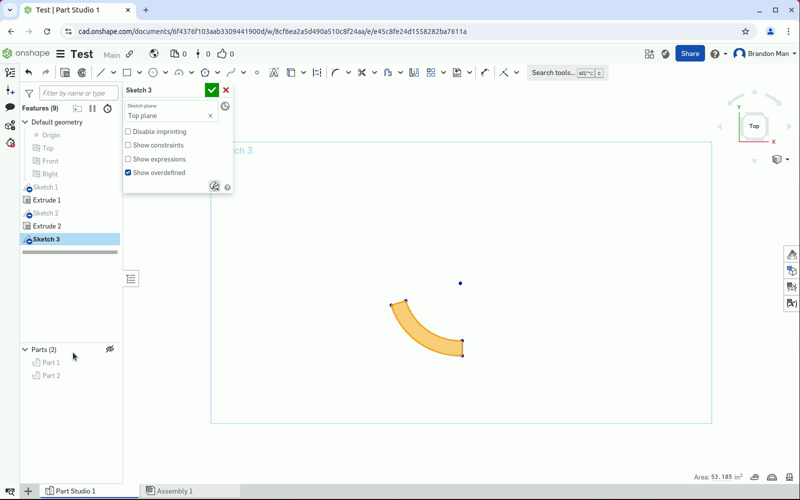
key(shift+e)
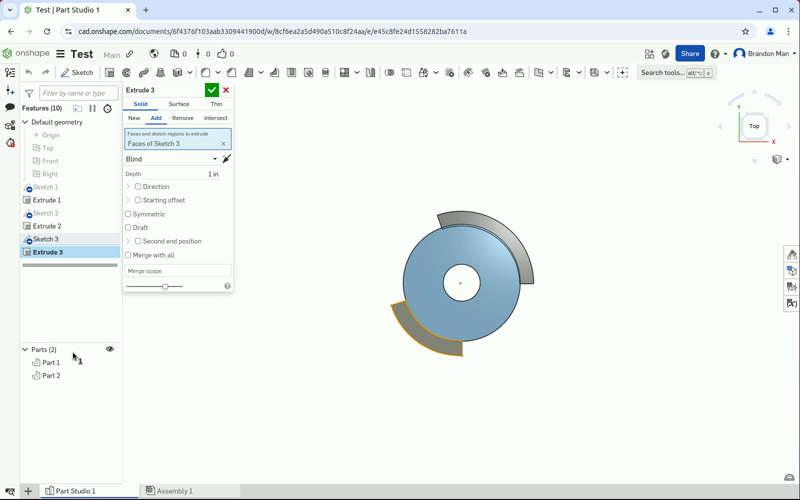
mouse_move(143, 106)
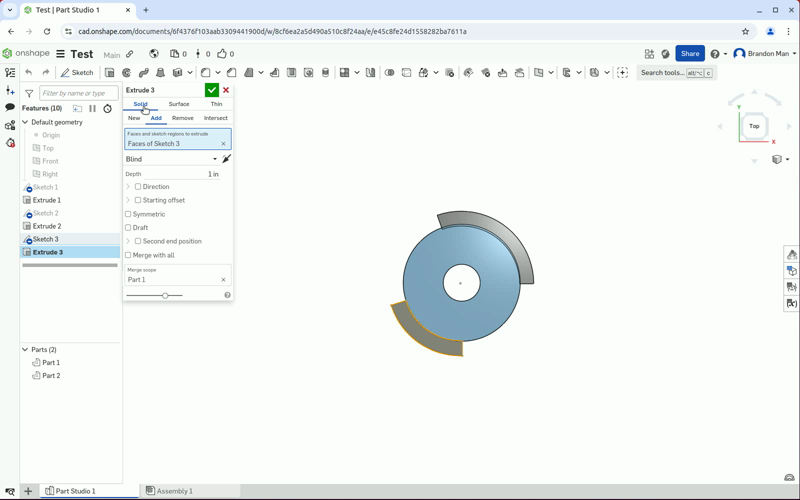
click(143, 106)
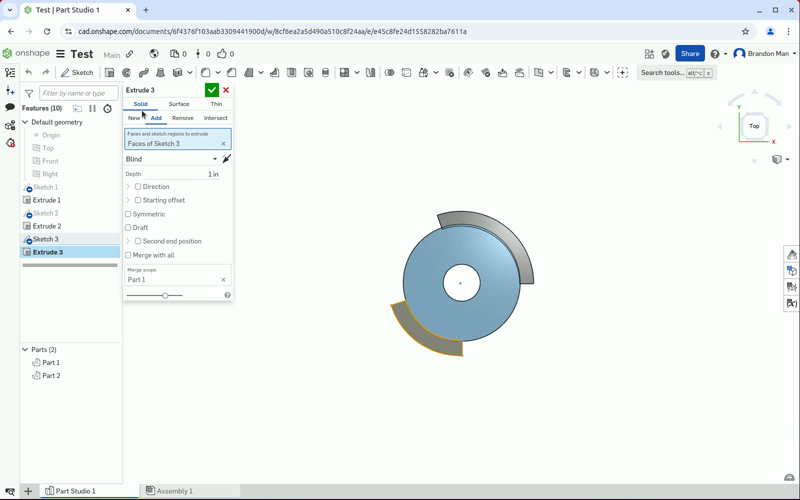
mouse_move(137, 120)
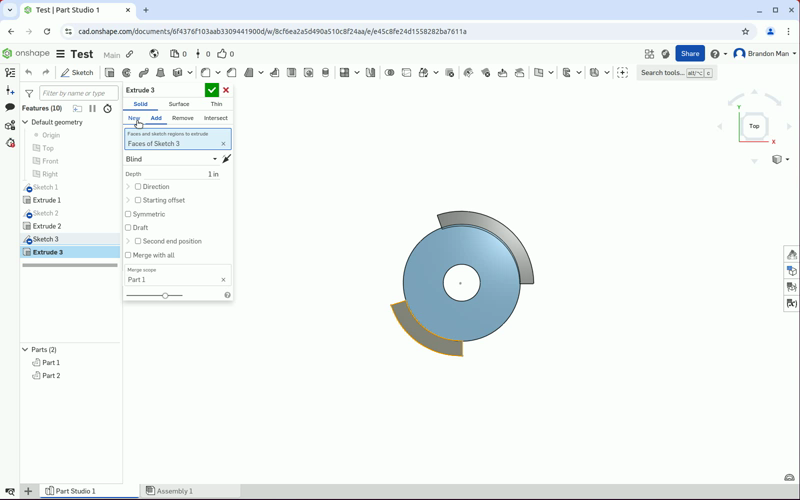
click(137, 120)
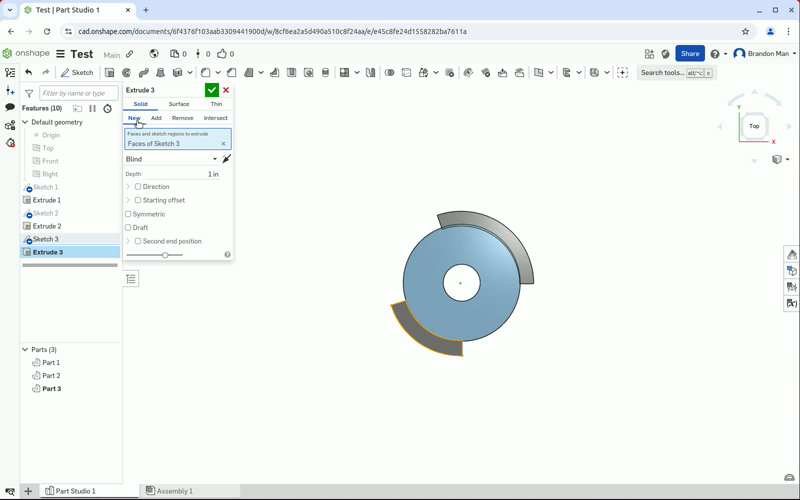
key(tab, 4)
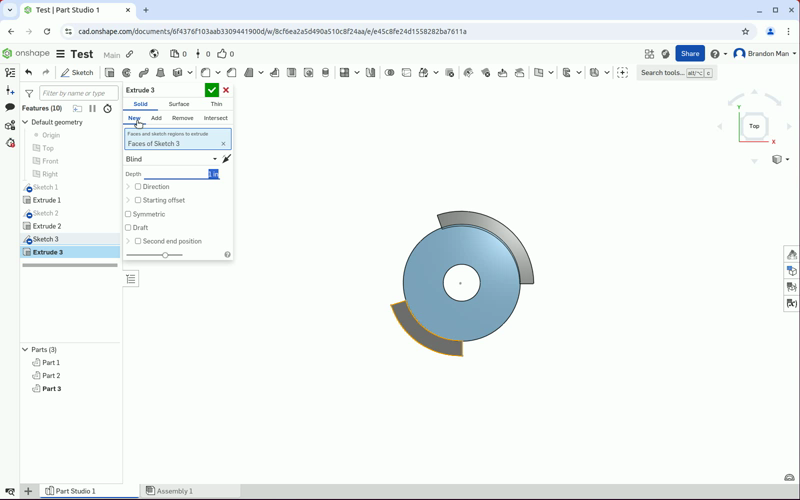
text(2.889)
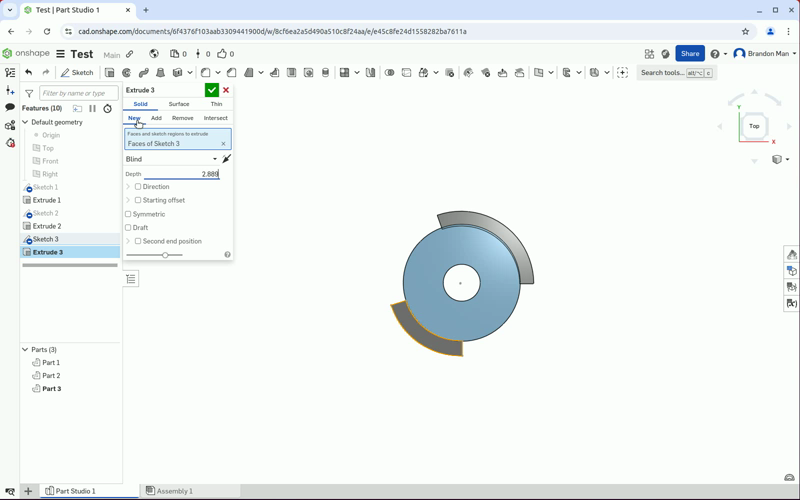
key(enter)
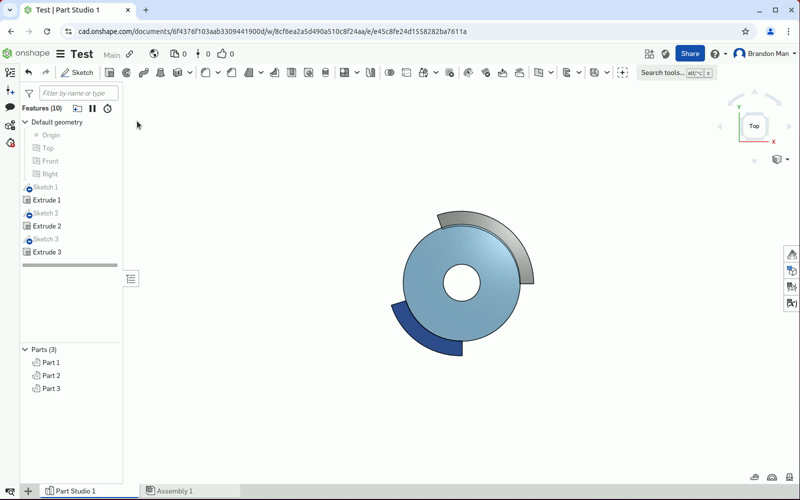
key(shift+h)
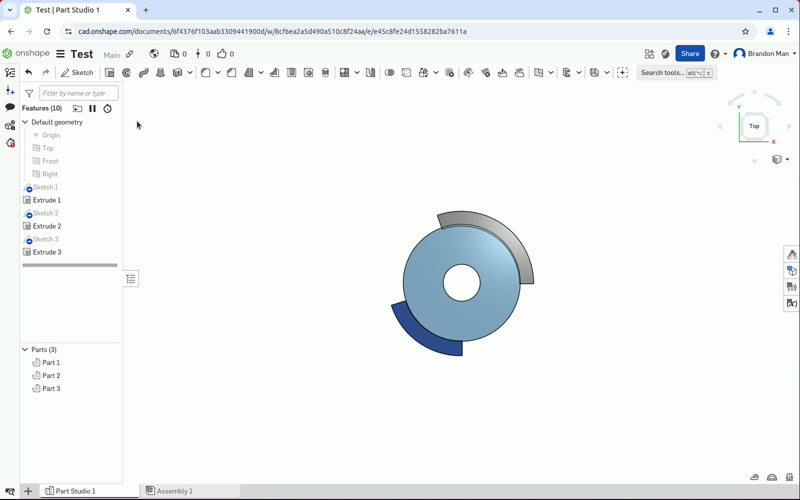
key(shift+h)
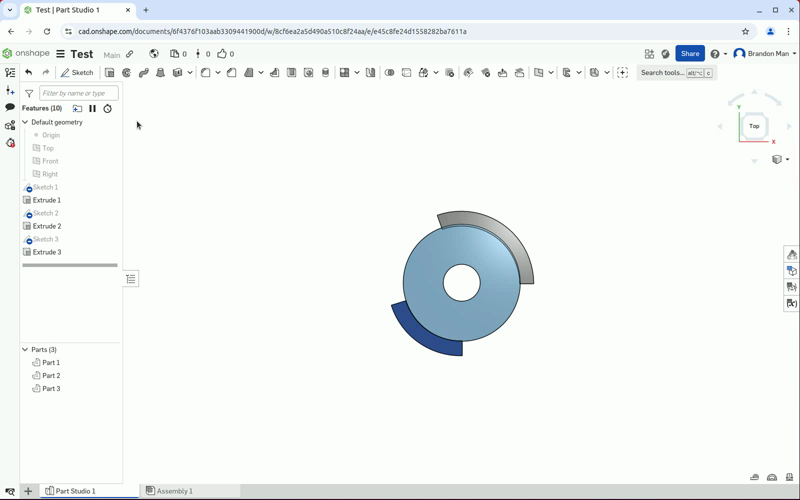
mouse_move(73, 189)
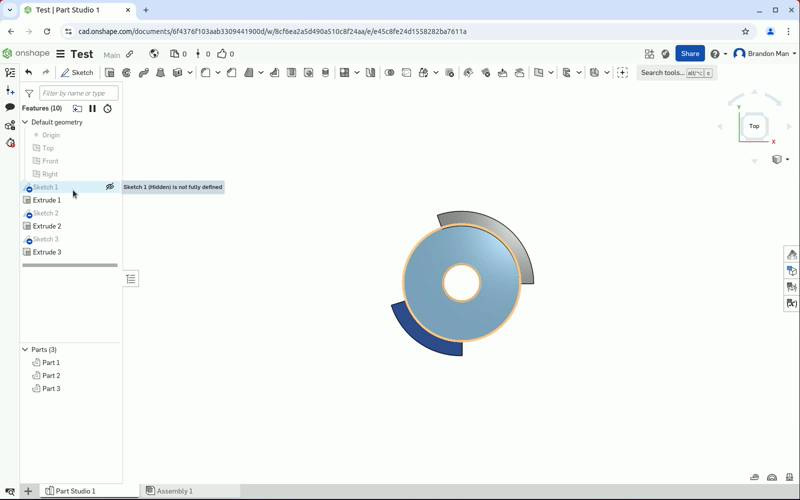
click(73, 189)
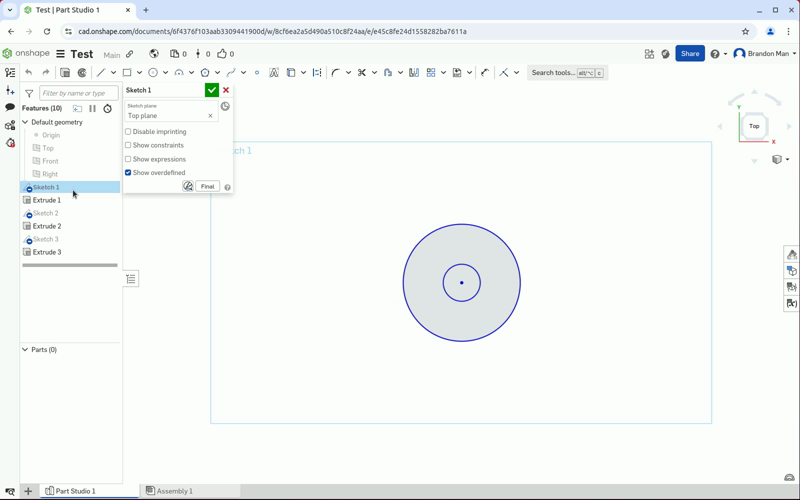
mouse_move(229, 92)
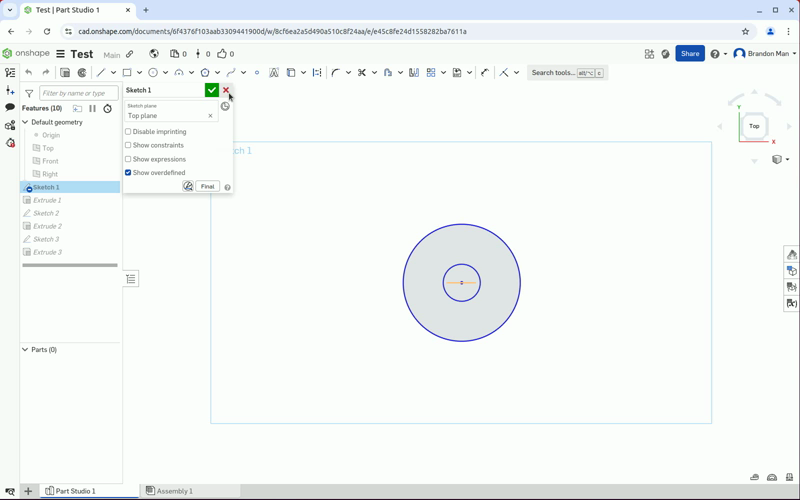
click(229, 92)
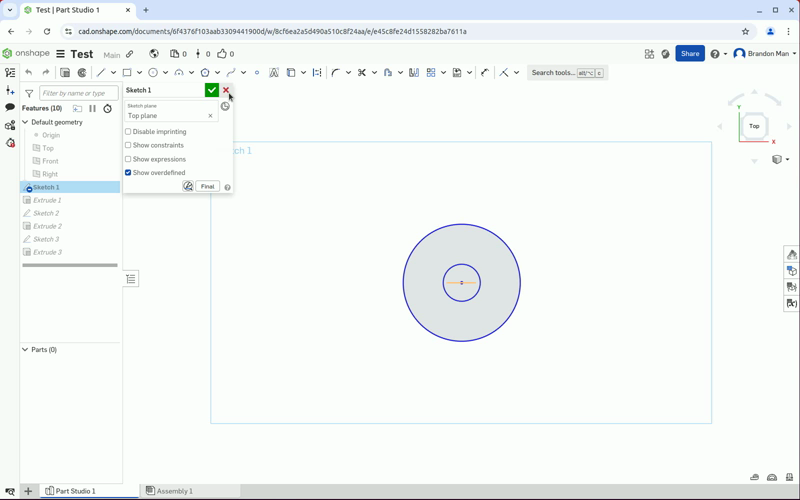
key(shift+s)
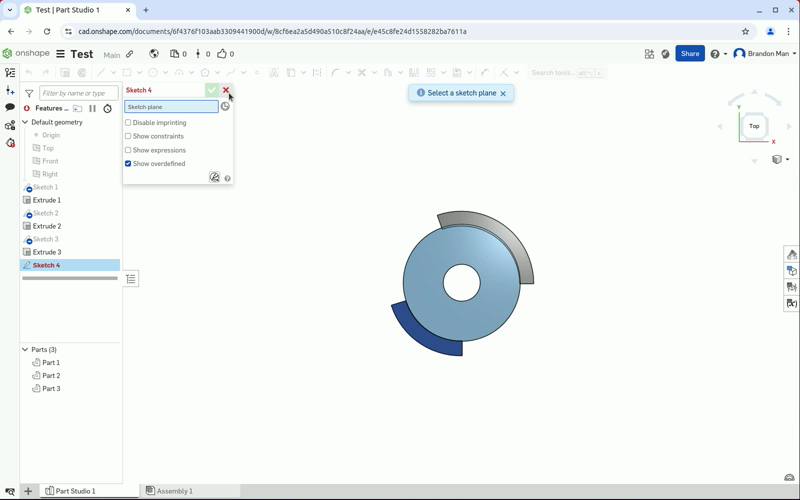
mouse_move(73, 150)
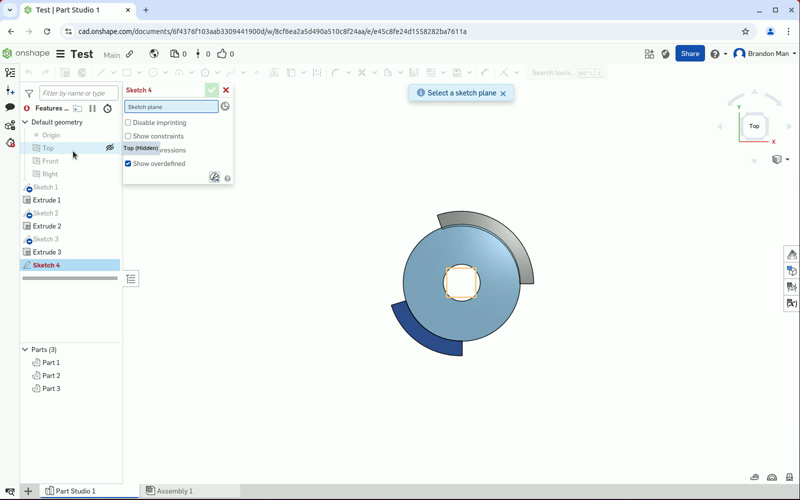
click(73, 150)
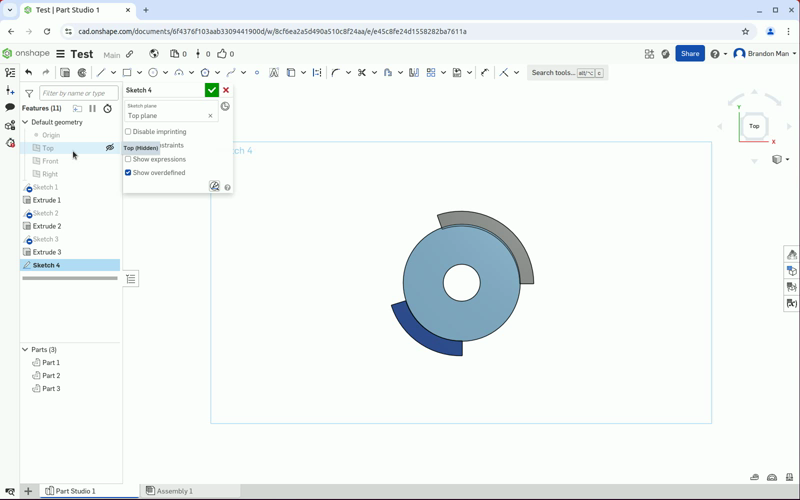
mouse_move(73, 352)
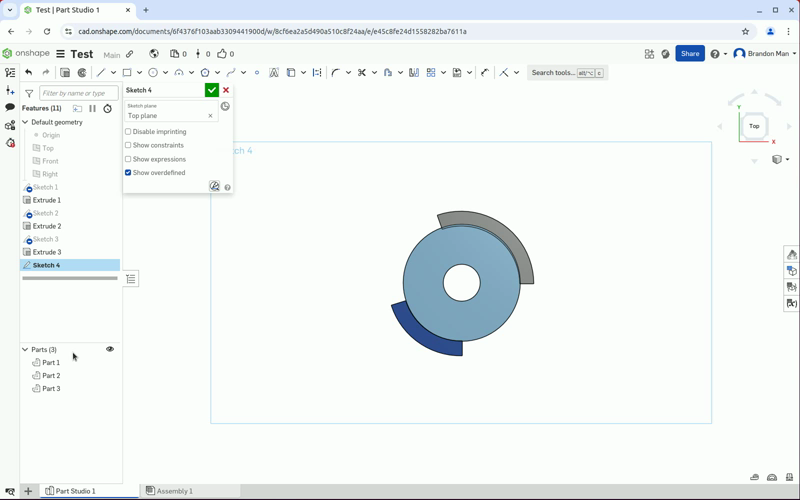
key(y)
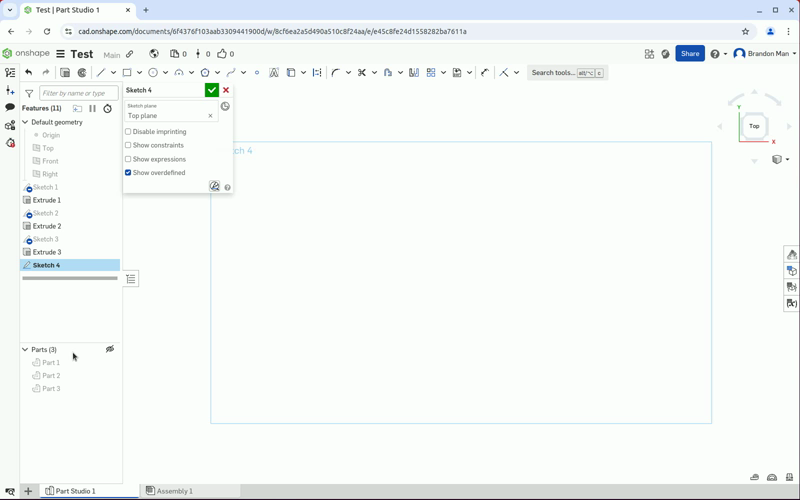
key(a)
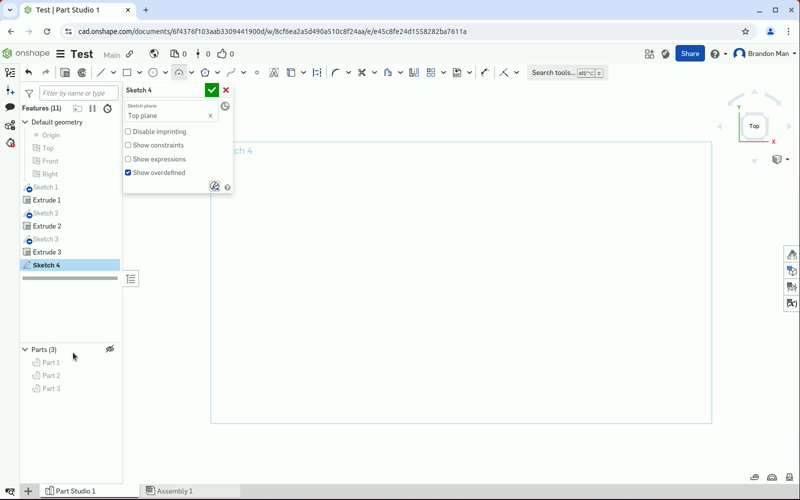
key_down(shift)
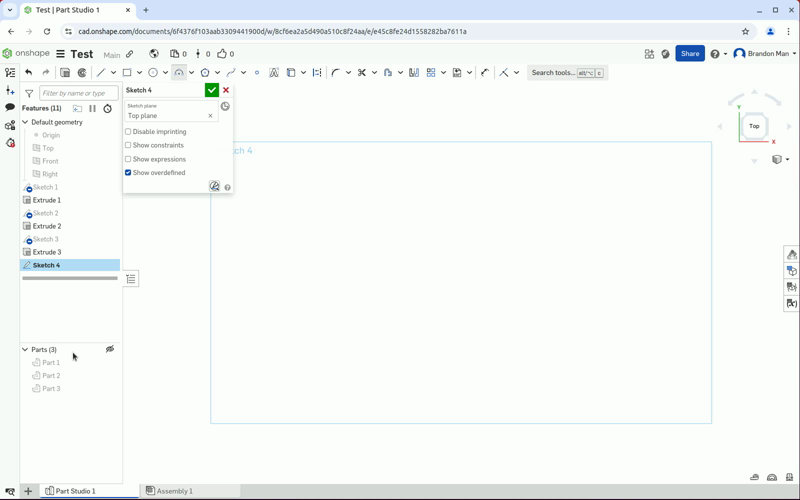
mouse_move(364, 313)
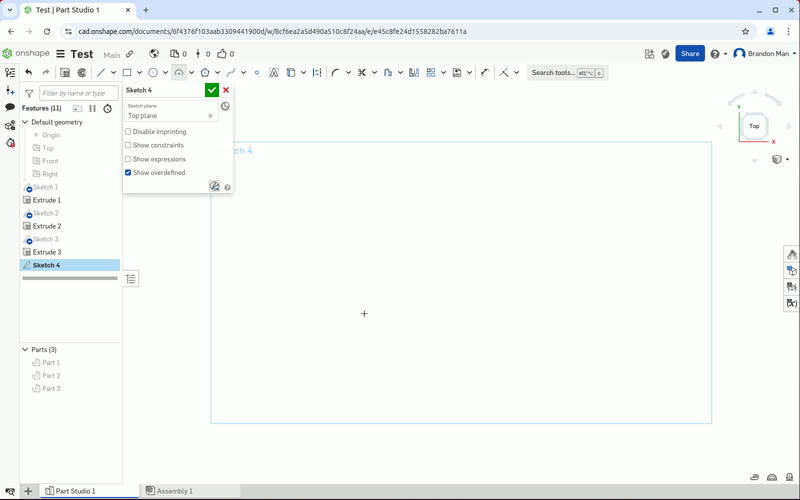
click(364, 313)
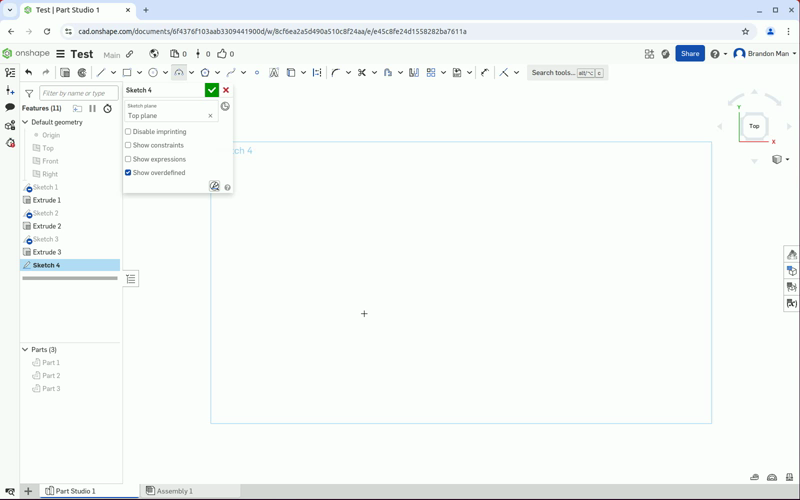
key_up(shift)
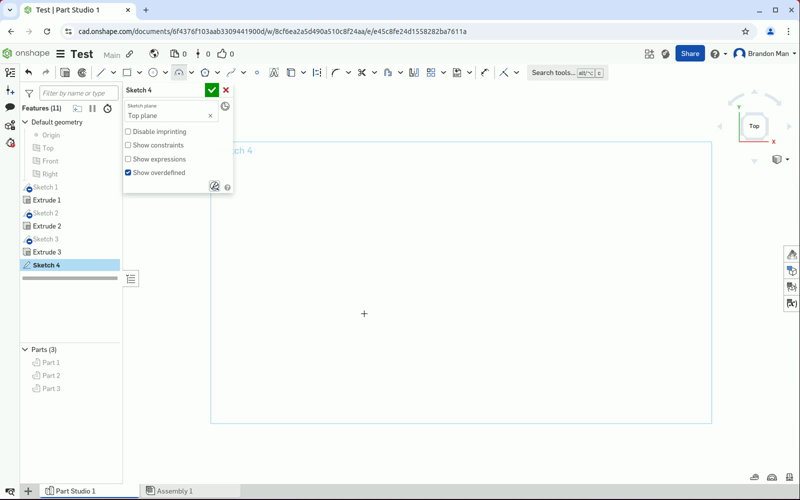
key_down(shift)
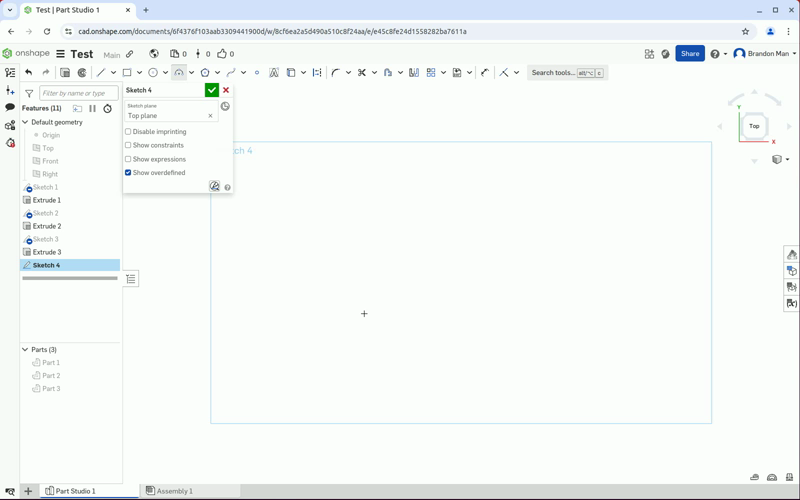
mouse_move(388, 353)
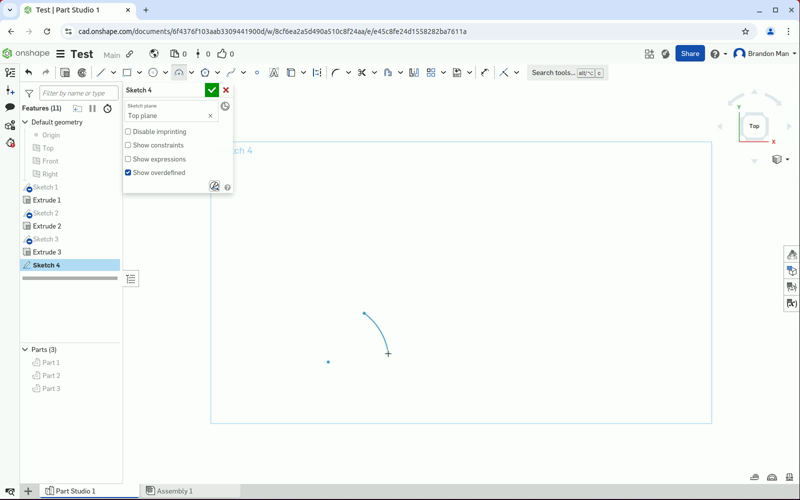
click(388, 353)
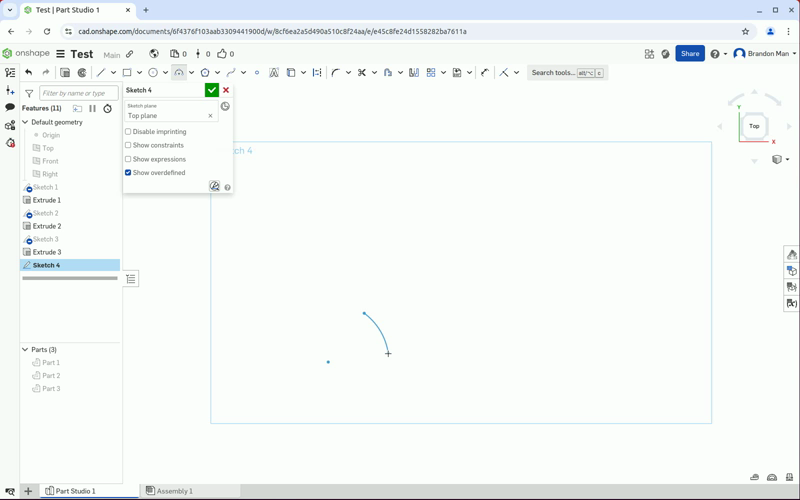
mouse_move(351, 348)
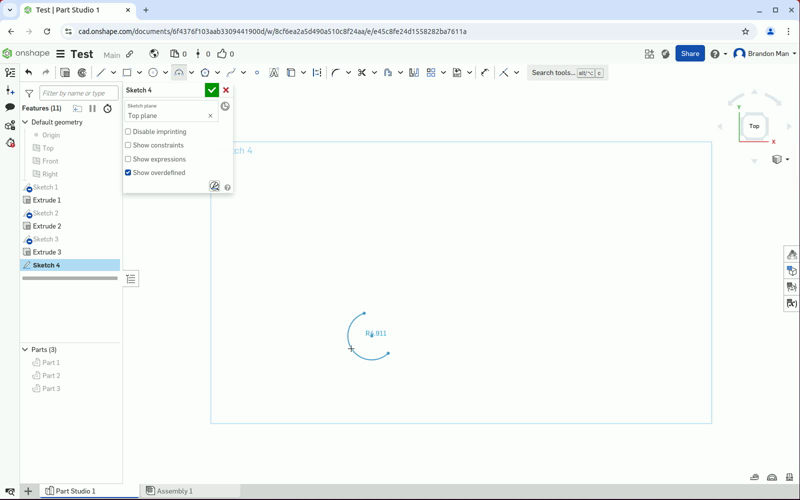
click(351, 348)
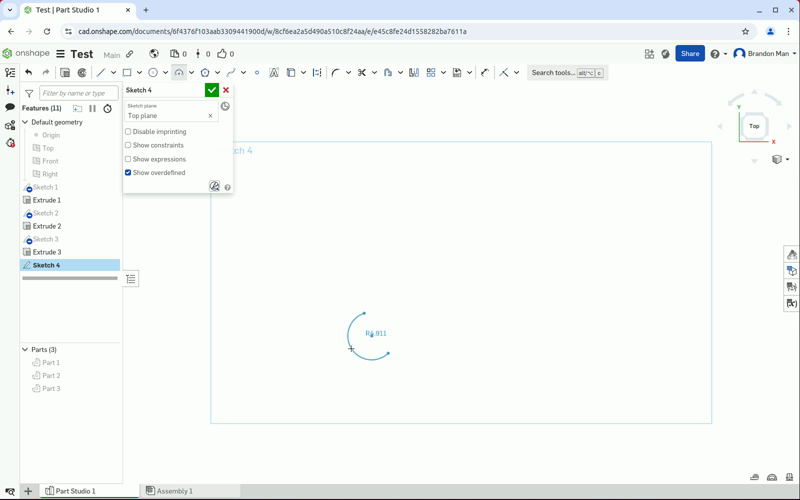
key_up(shift)
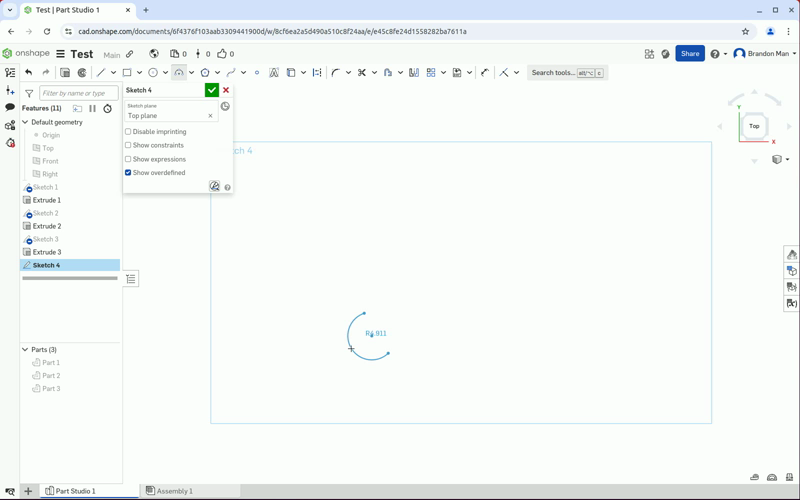
key(esc)
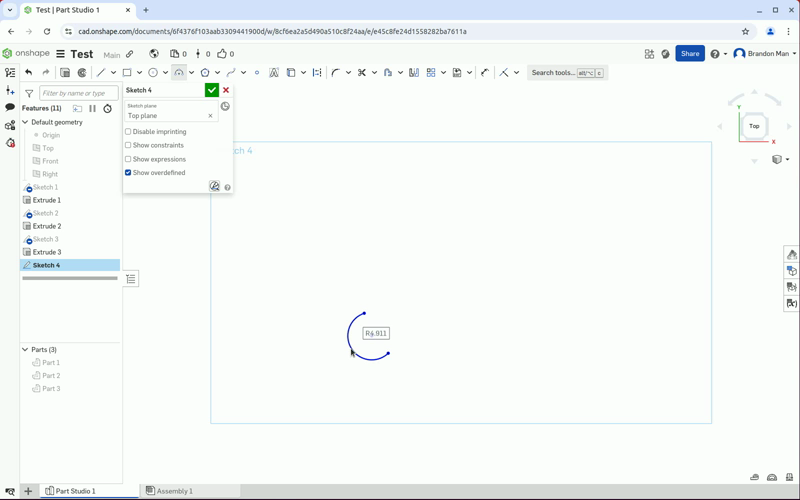
key(l)
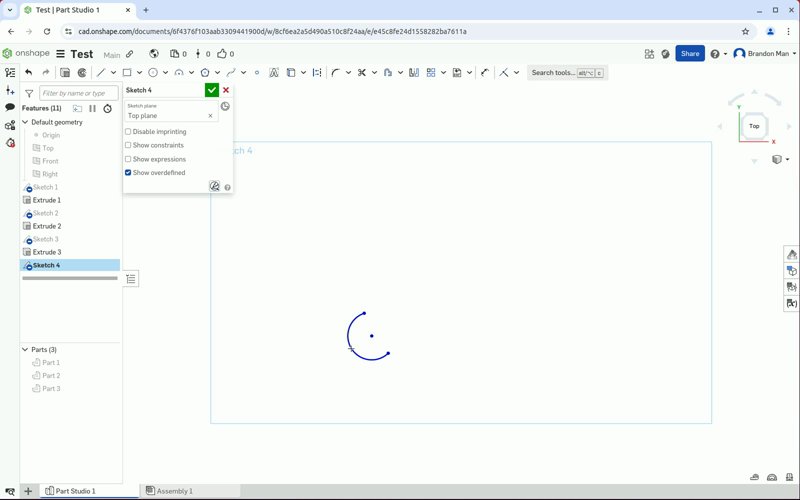
mouse_move(388, 353)
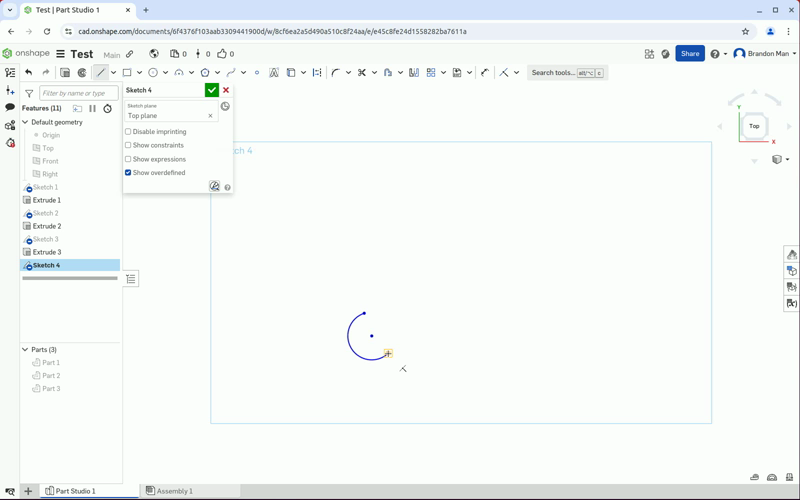
click(388, 353)
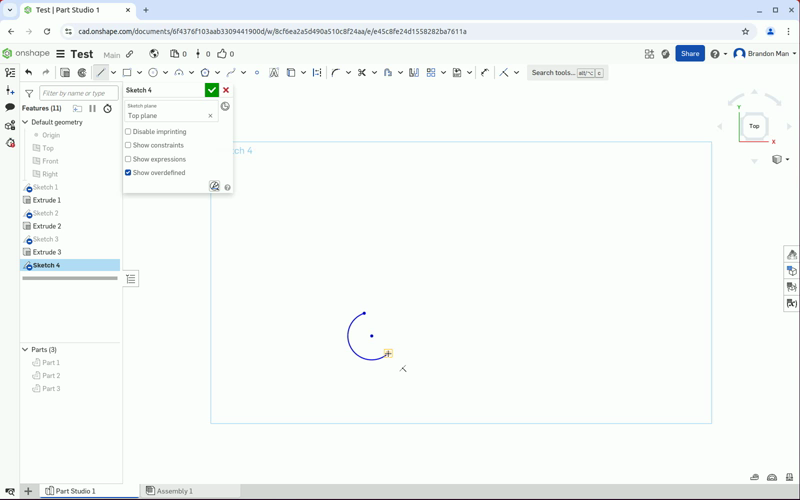
key_down(shift)
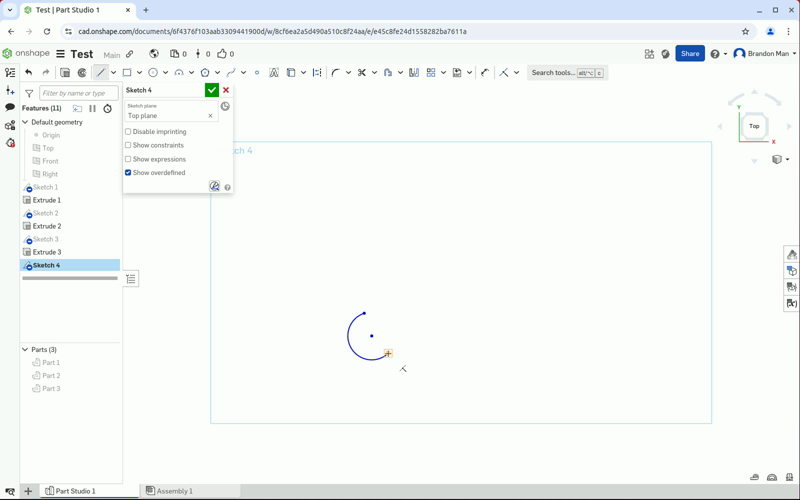
mouse_move(418, 353)
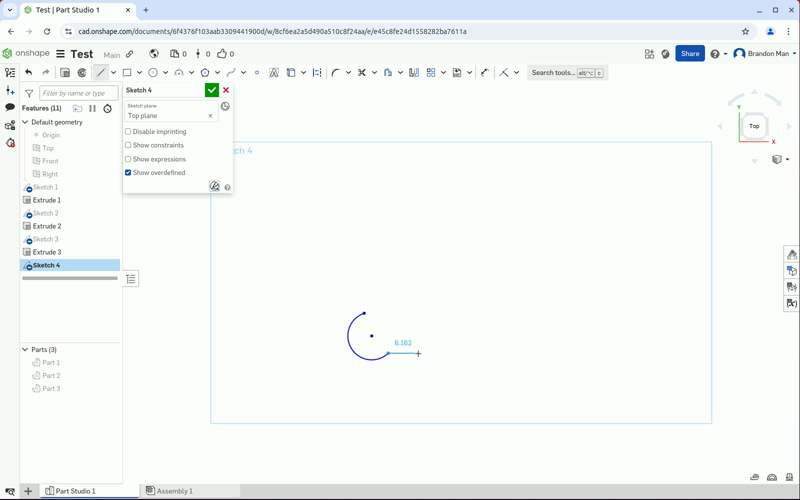
mouse_move(409, 333)
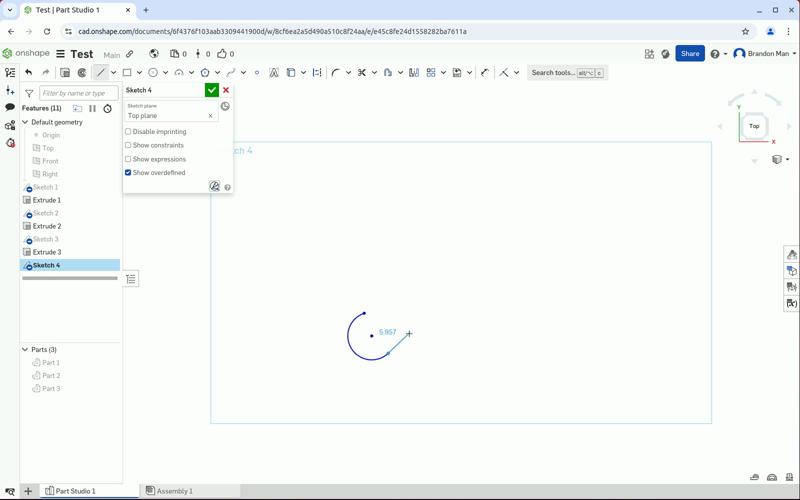
click(409, 333)
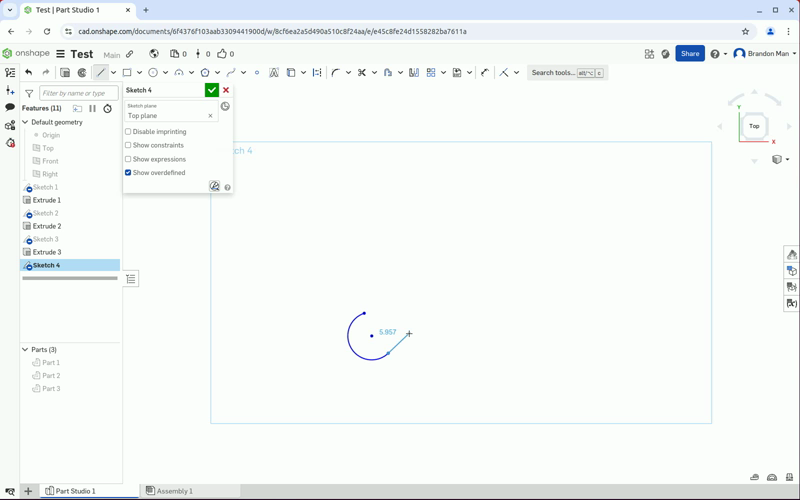
key_up(shift)
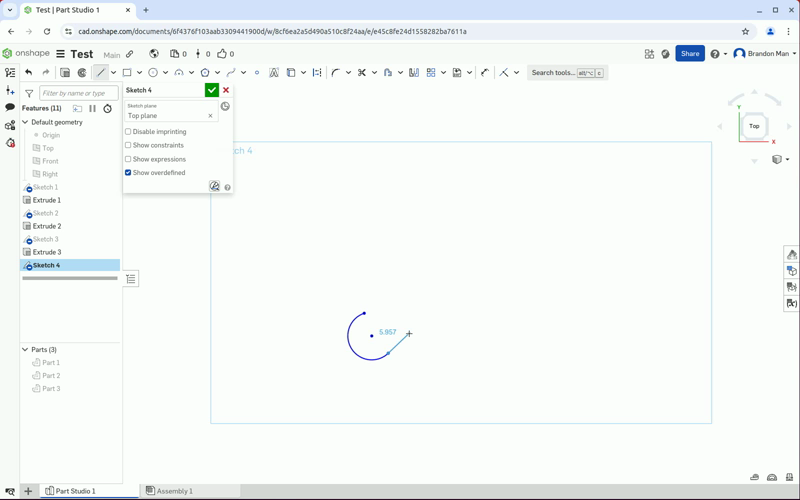
key(esc)
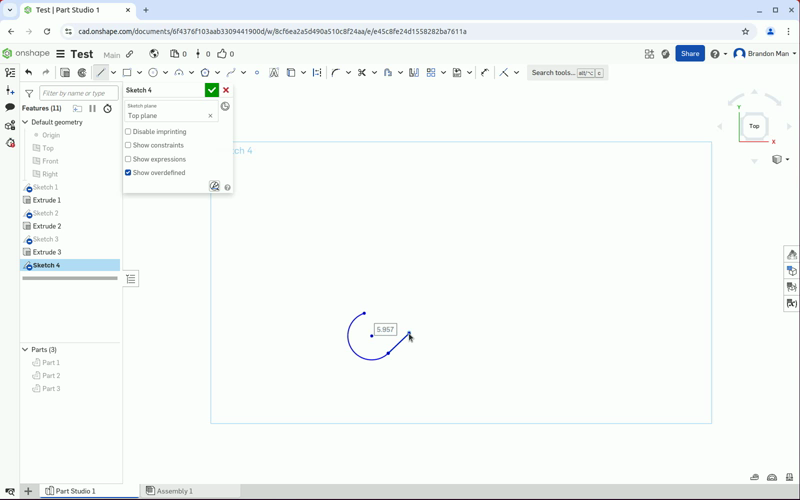
key(a)
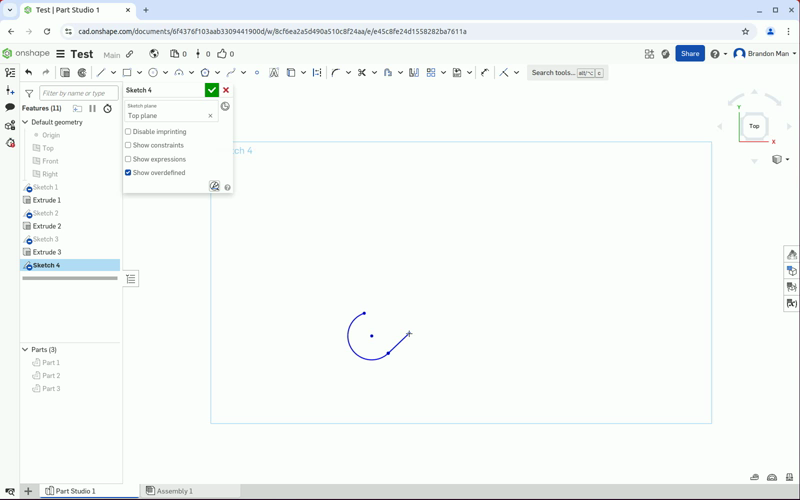
mouse_move(409, 333)
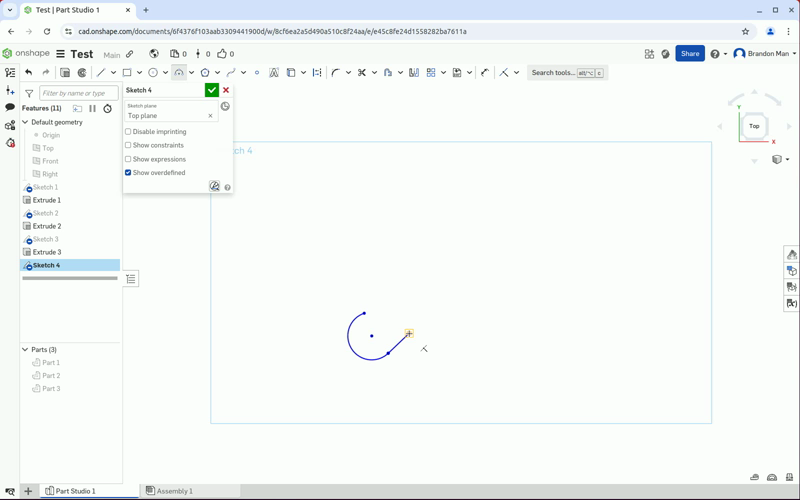
click(409, 333)
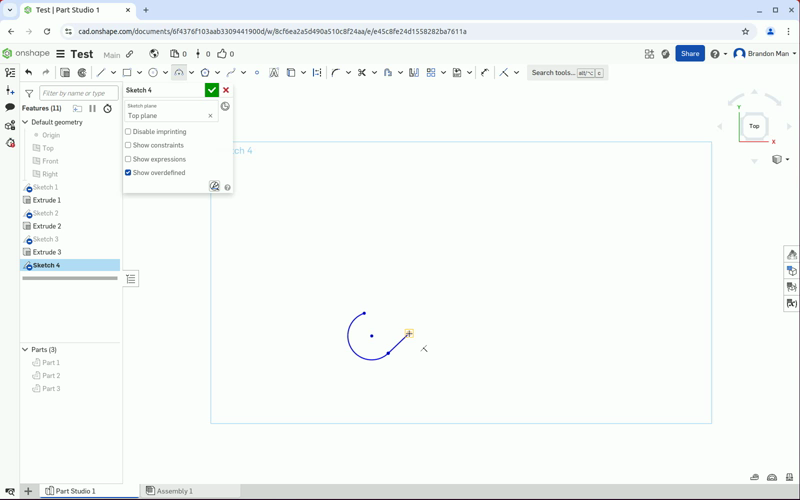
key_down(shift)
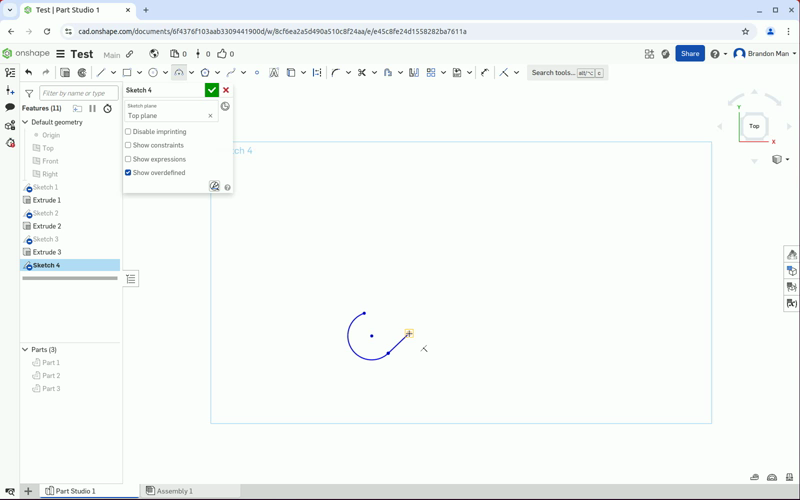
mouse_move(392, 304)
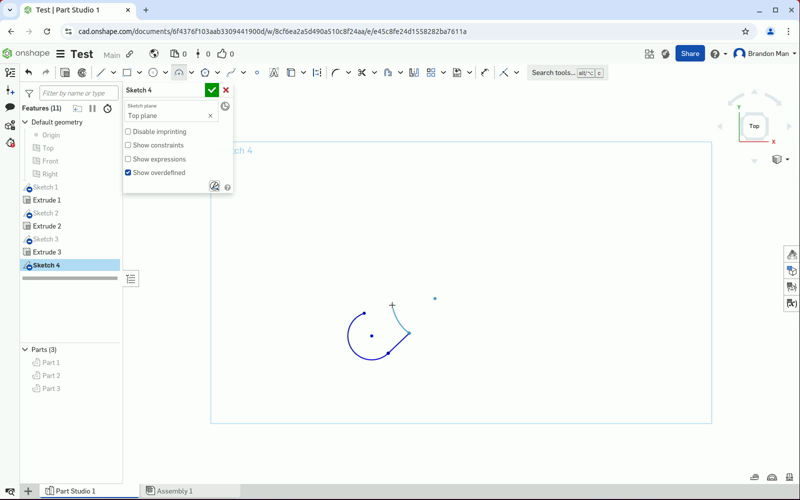
click(392, 304)
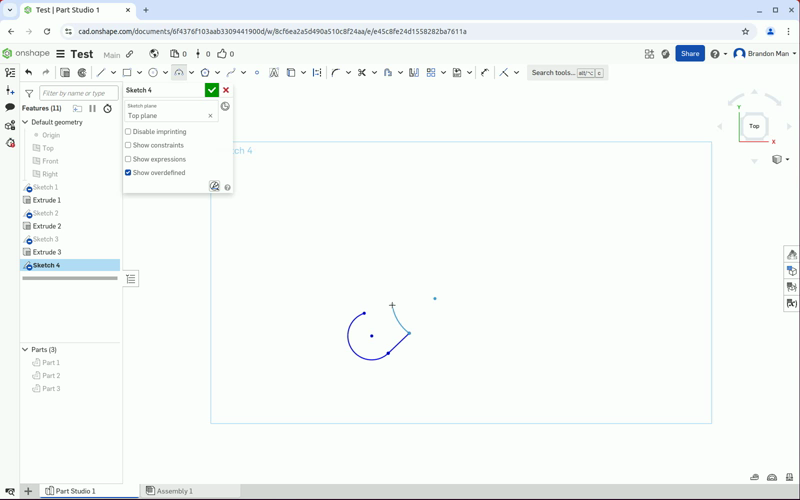
mouse_move(399, 319)
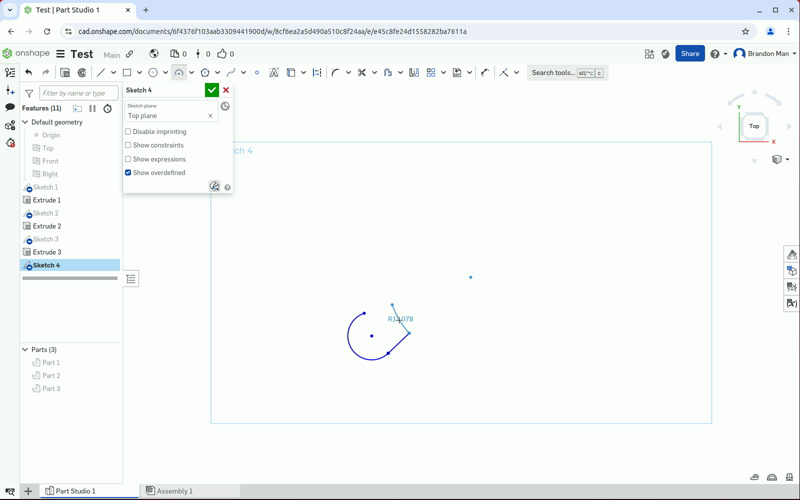
click(399, 319)
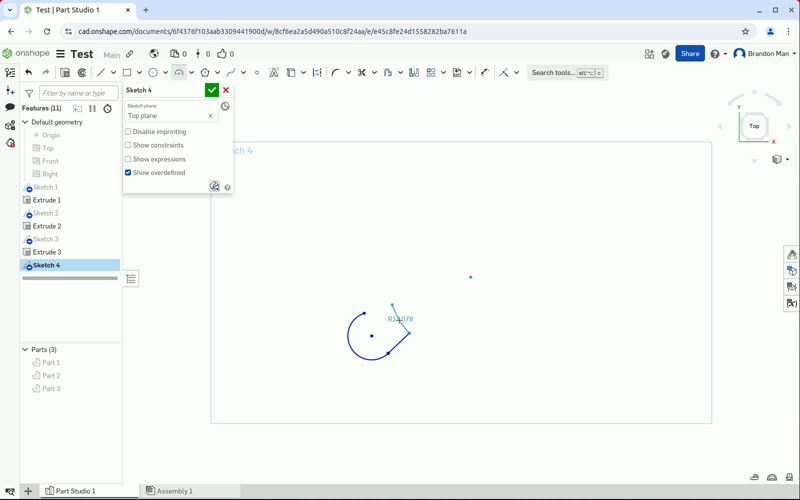
key_up(shift)
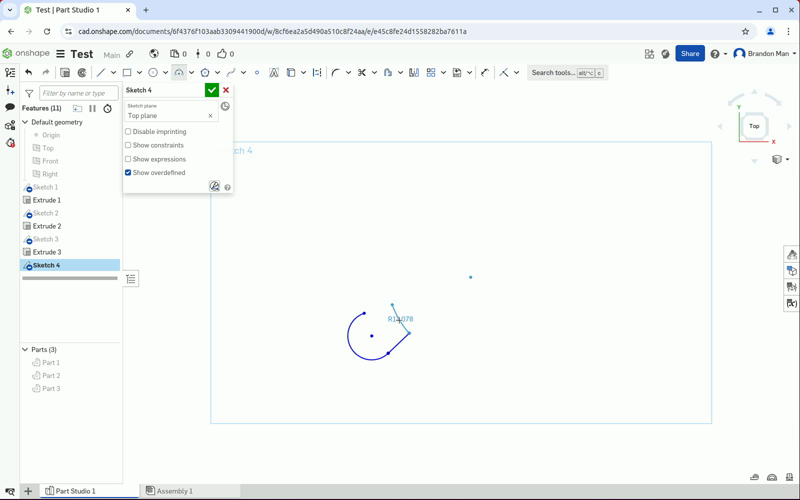
key(esc)
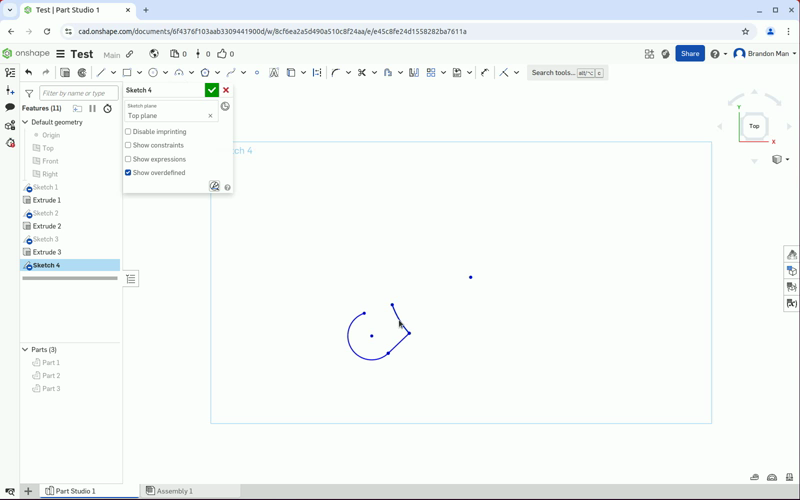
key(l)
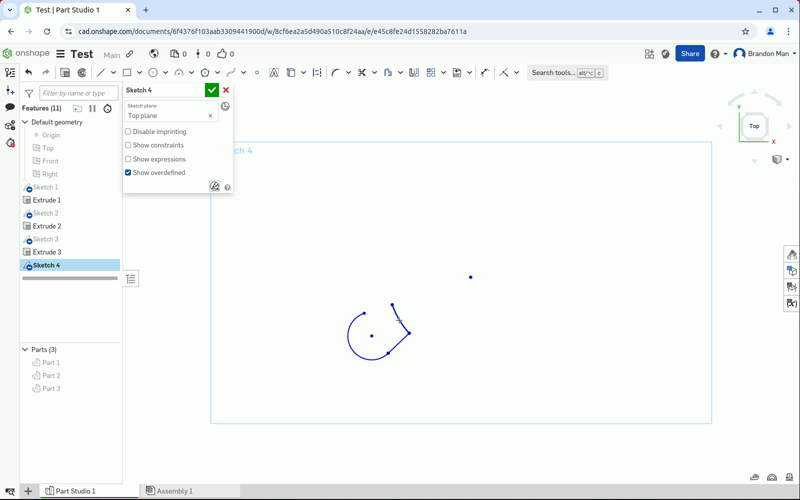
mouse_move(392, 304)
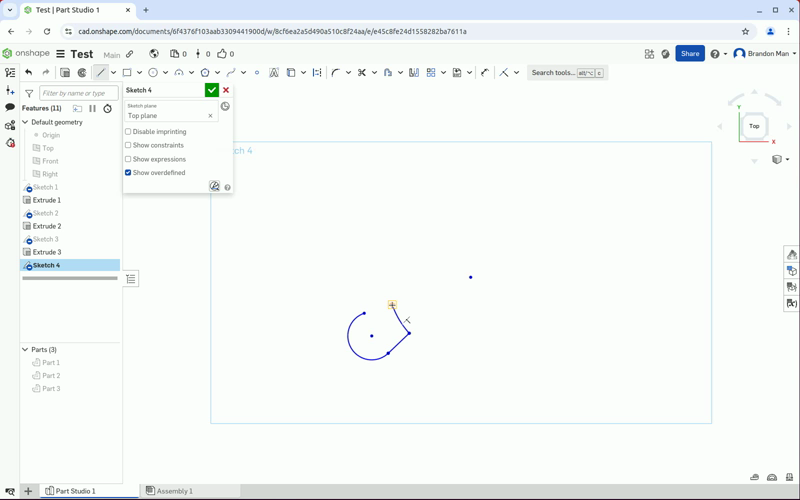
click(392, 304)
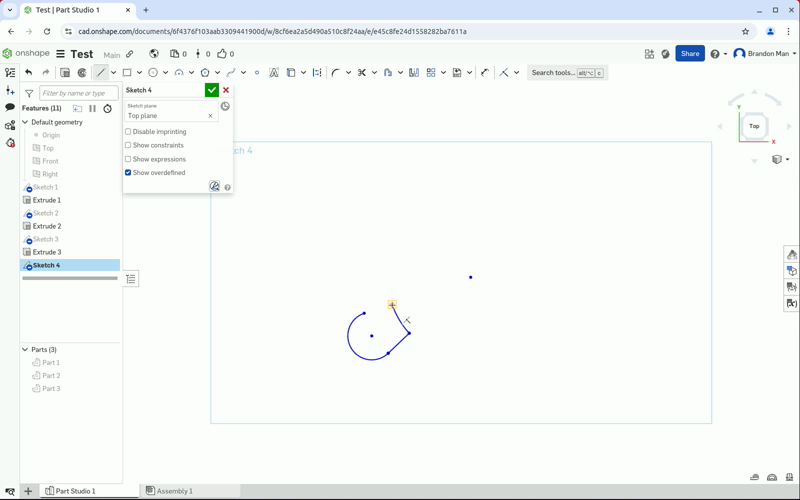
mouse_move(422, 304)
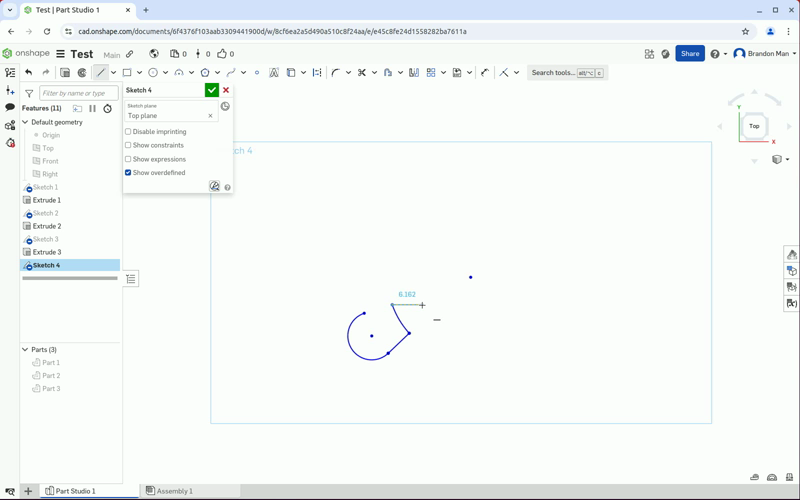
key_down(shift)
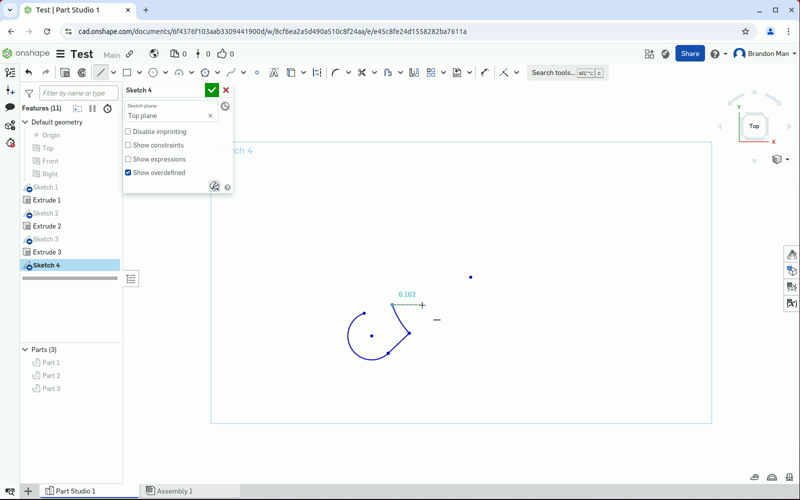
mouse_move(364, 313)
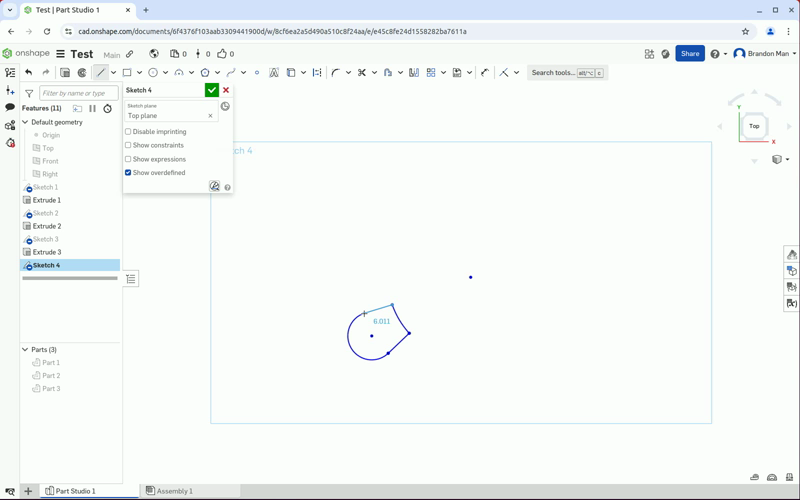
key_up(shift)
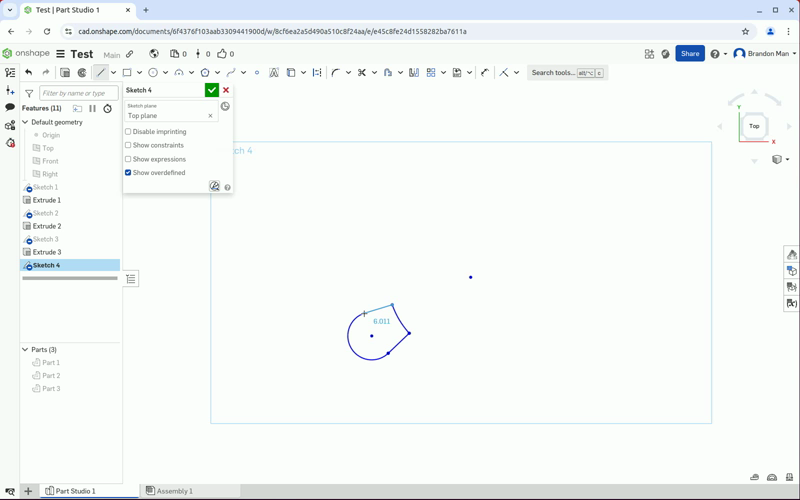
click(364, 313)
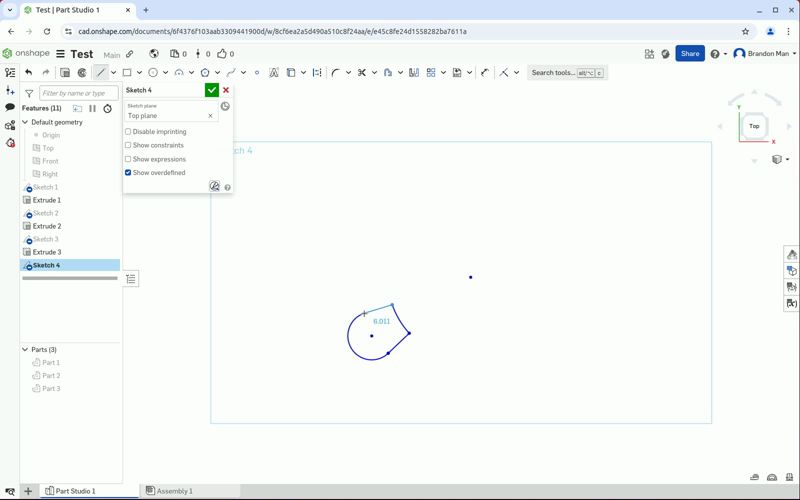
key(esc)
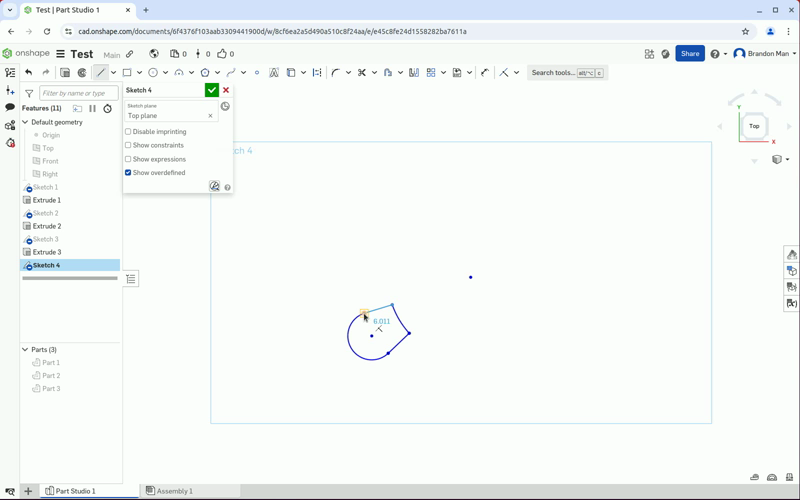
mouse_move(370, 352)
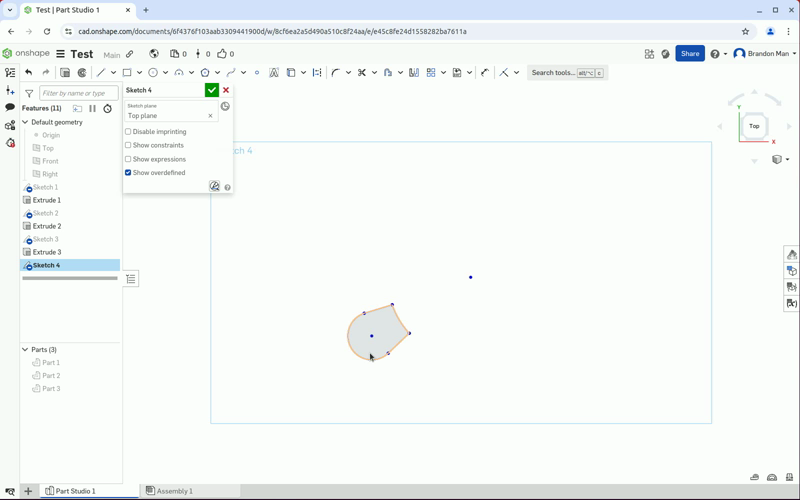
click(370, 352)
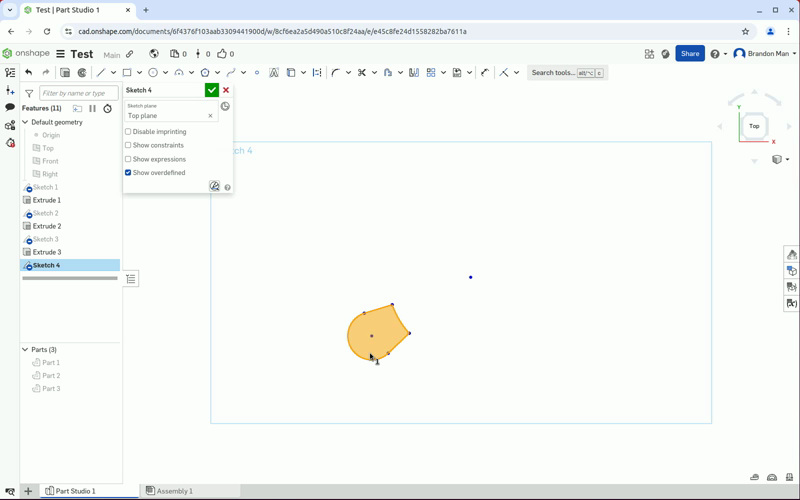
mouse_move(73, 352)
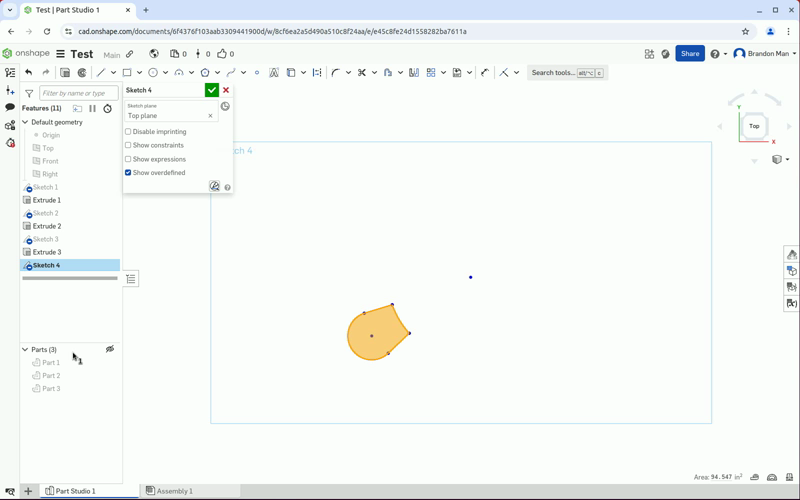
key(shift+y)
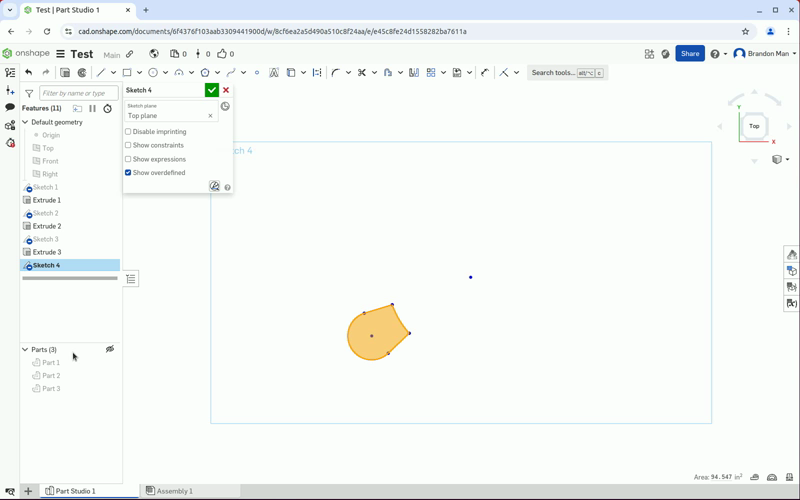
key(shift+e)
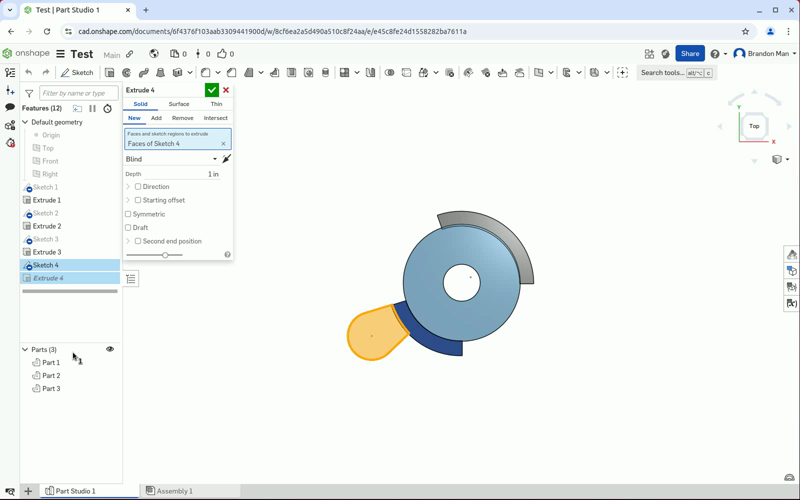
mouse_move(143, 106)
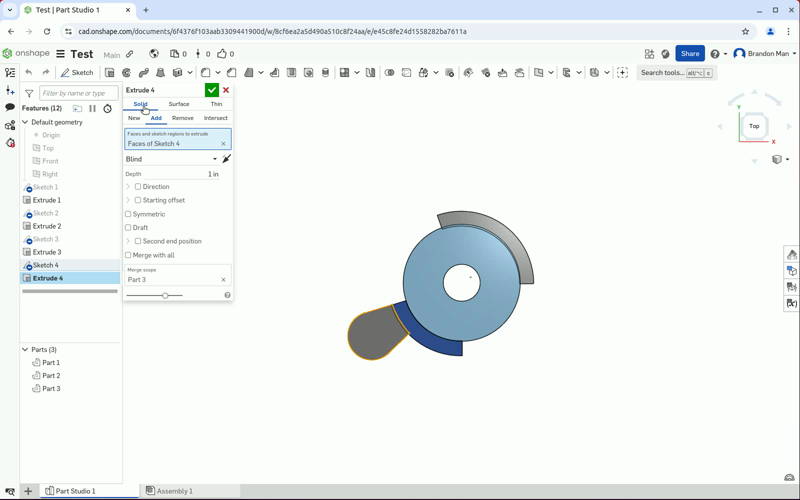
click(143, 106)
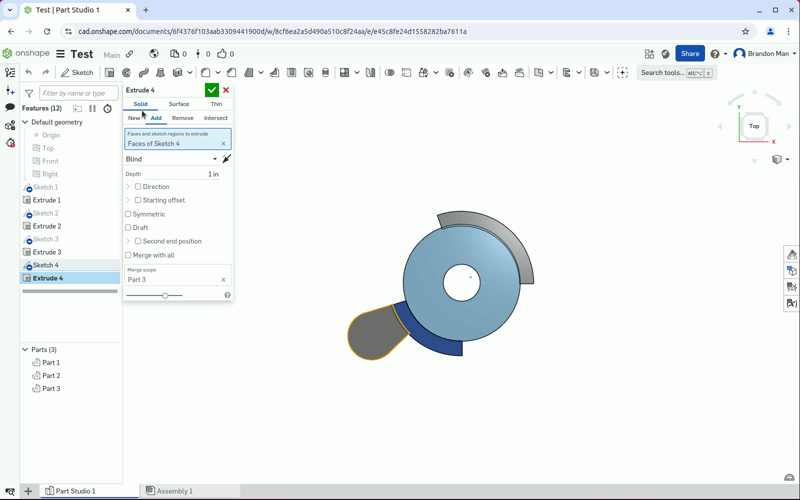
mouse_move(137, 120)
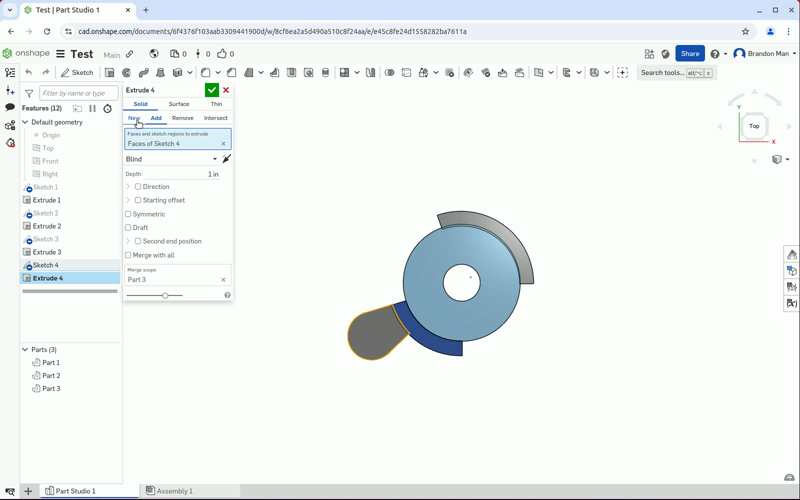
click(137, 120)
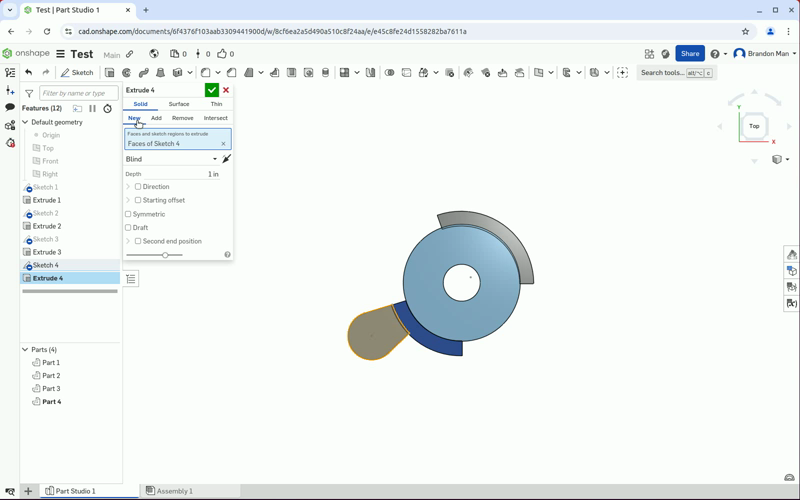
key(tab, 4)
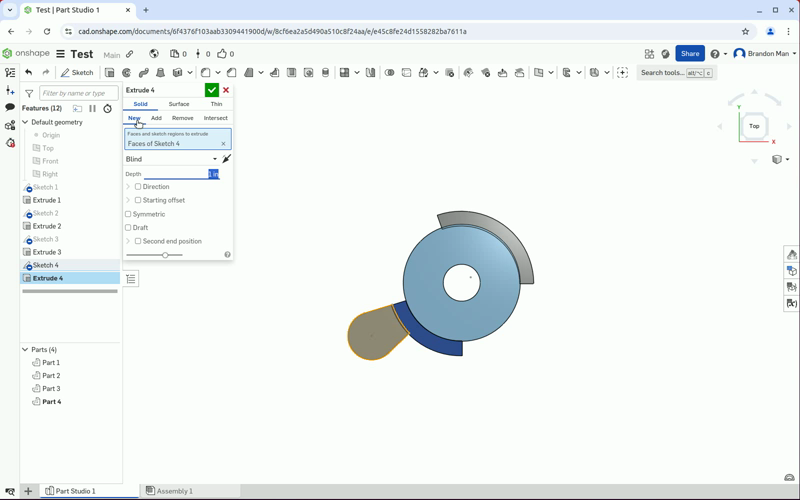
text(2.889)
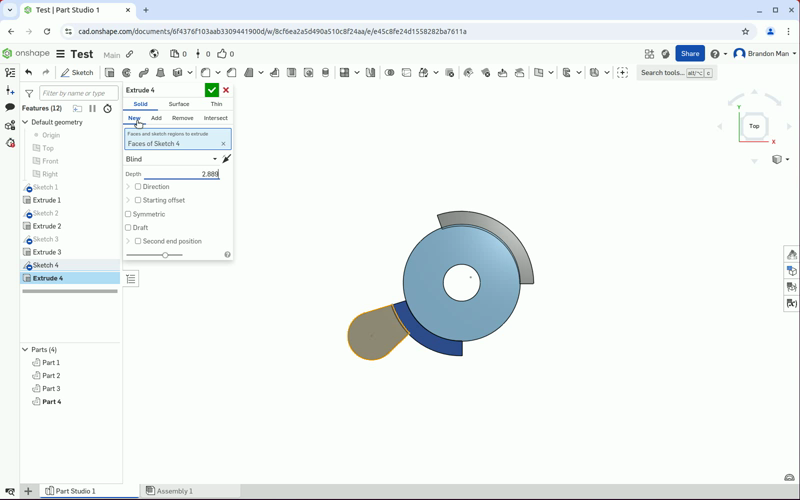
key(enter)
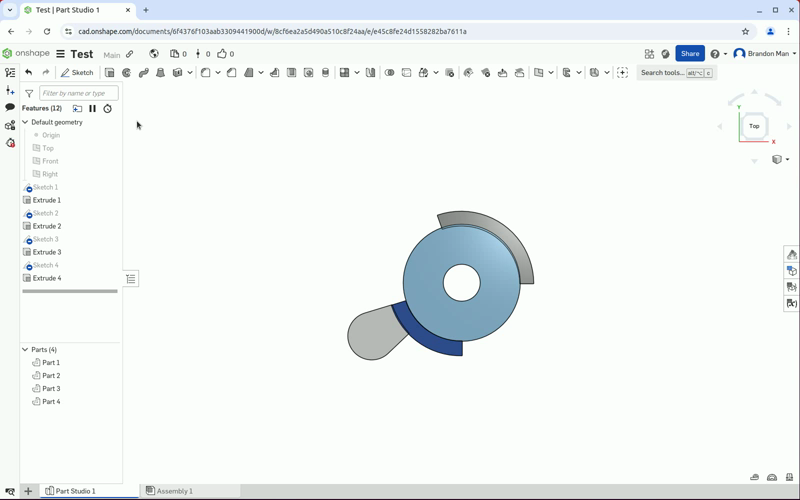
key(shift+h)
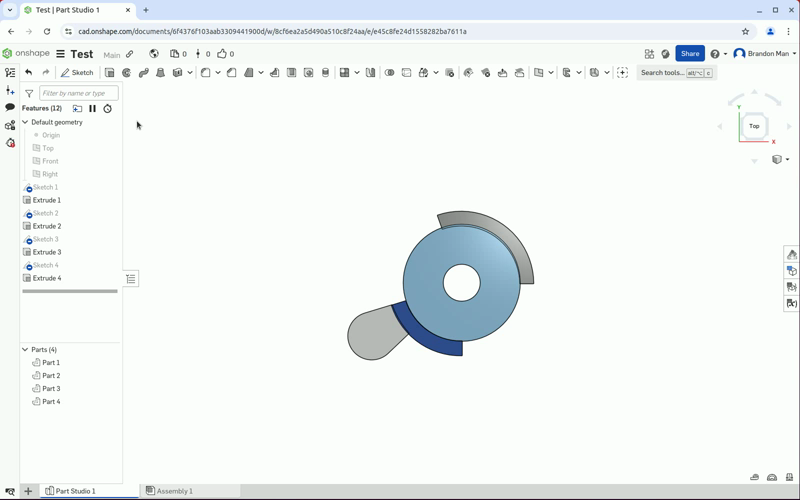
key(shift+h)
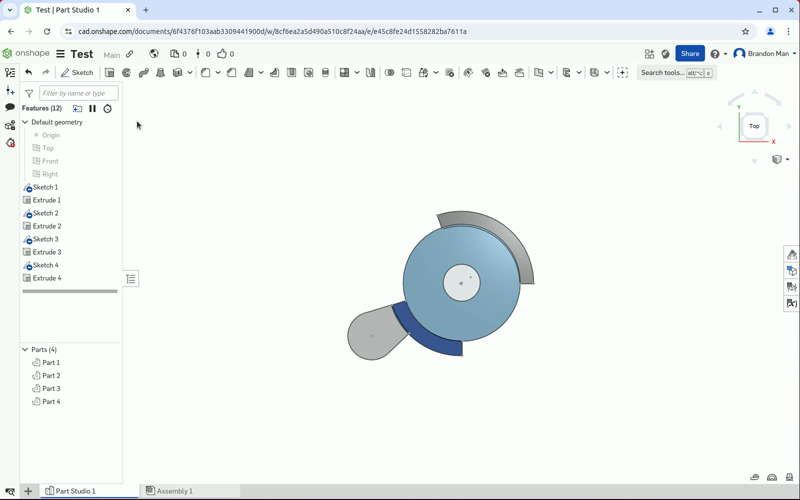
key(shift+7)
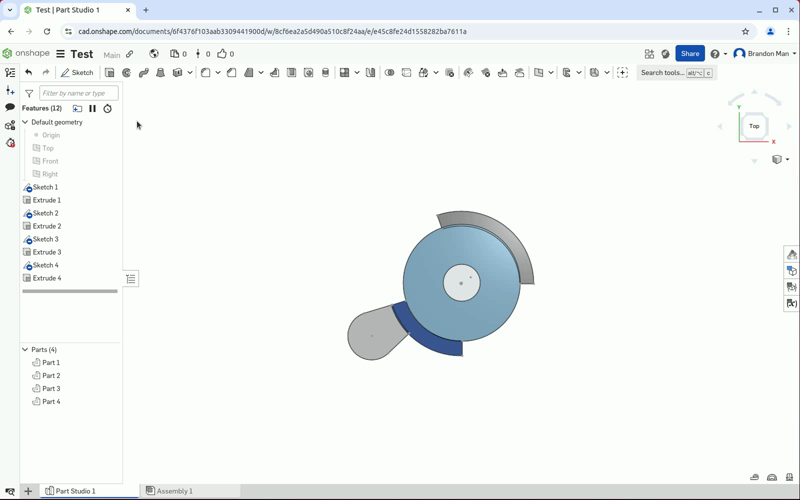
key(up, 3)
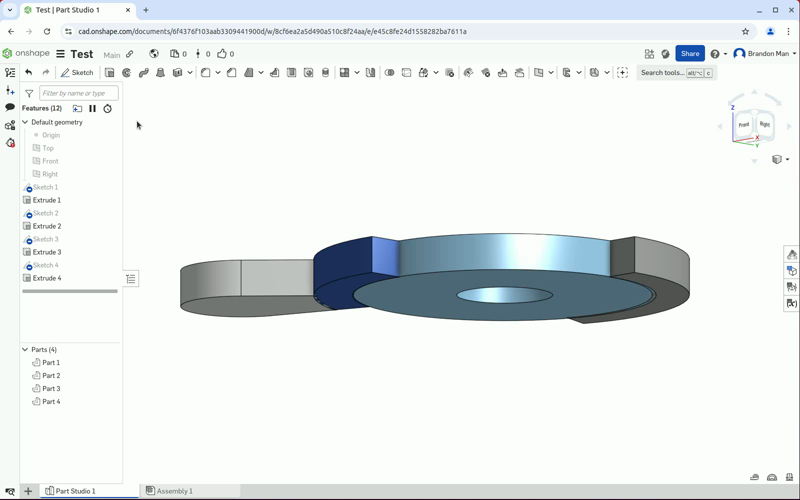
key(left, 3)
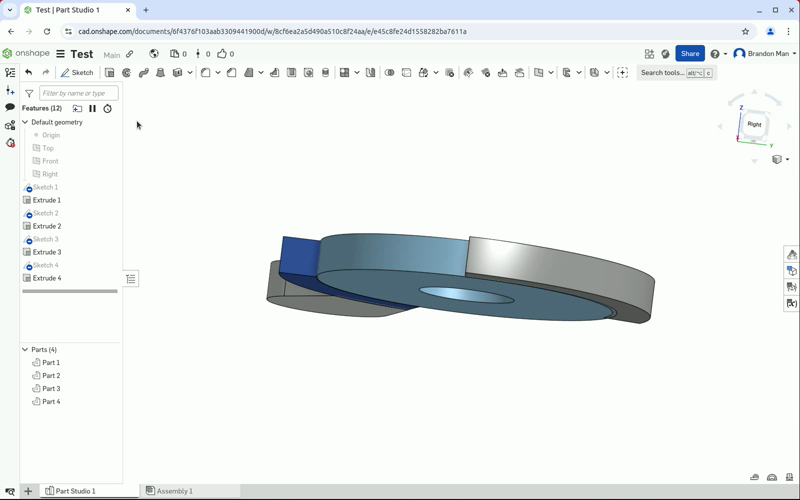
key(right, 3)
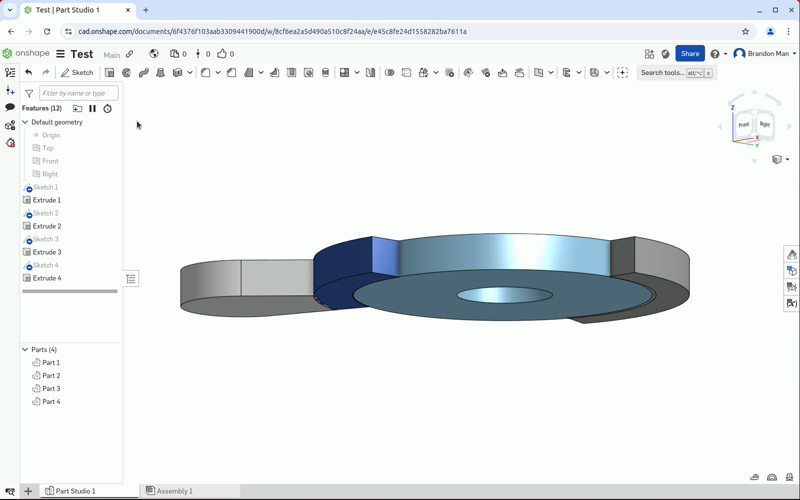
key(down, 3)
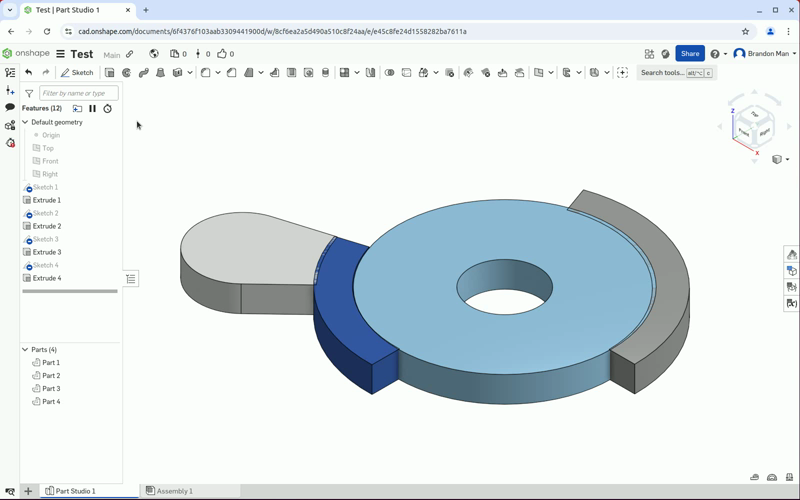
mouse_move(73, 189)
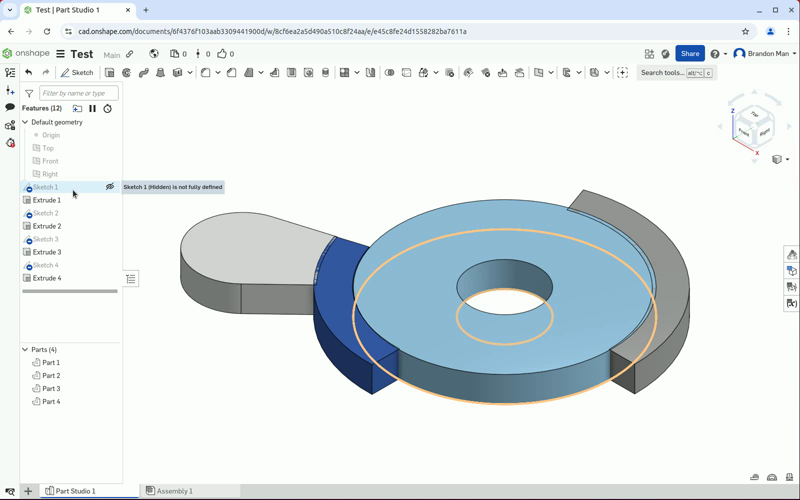
click(73, 189)